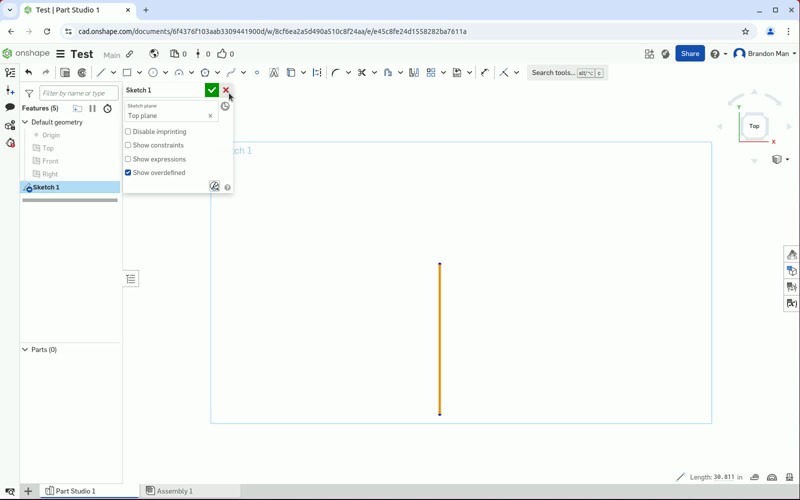
key(shift+h)
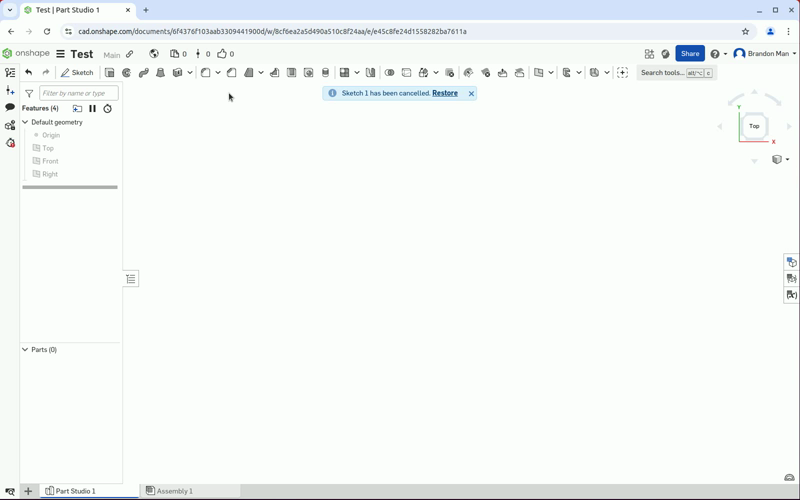
mouse_move(73, 352)
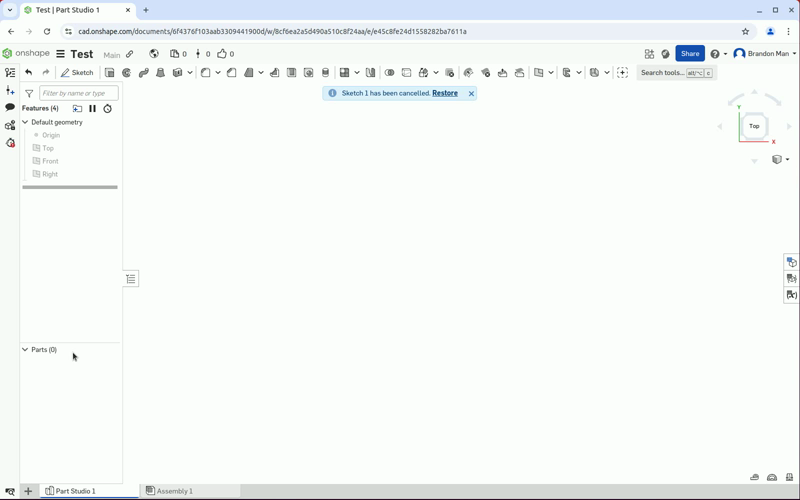
key(y)
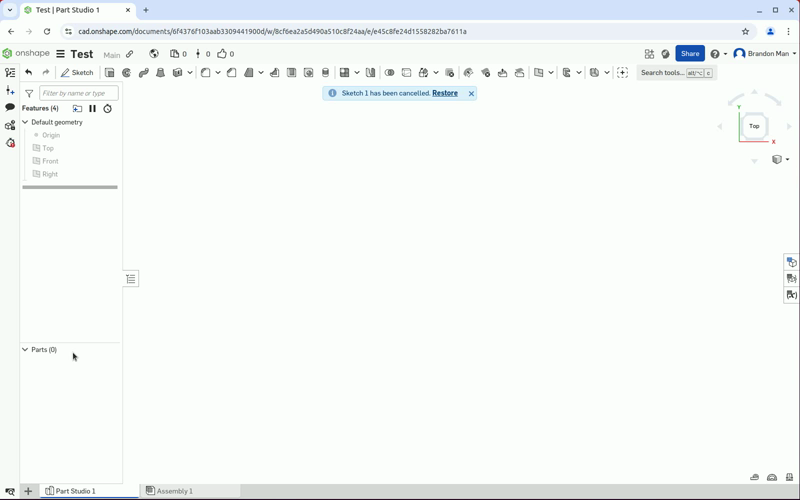
key(shift+p)
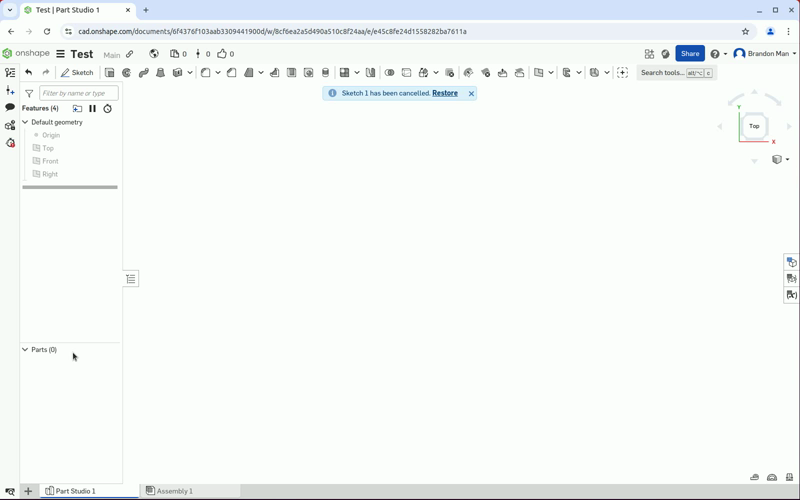
key(space)
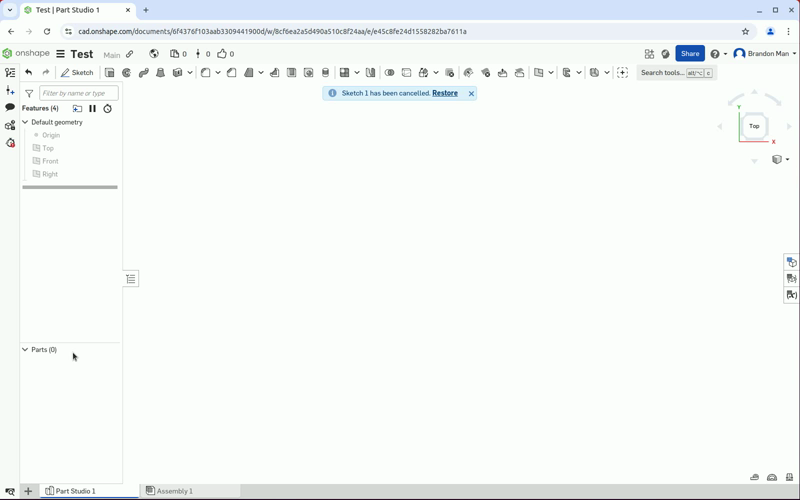
key_down(shift)
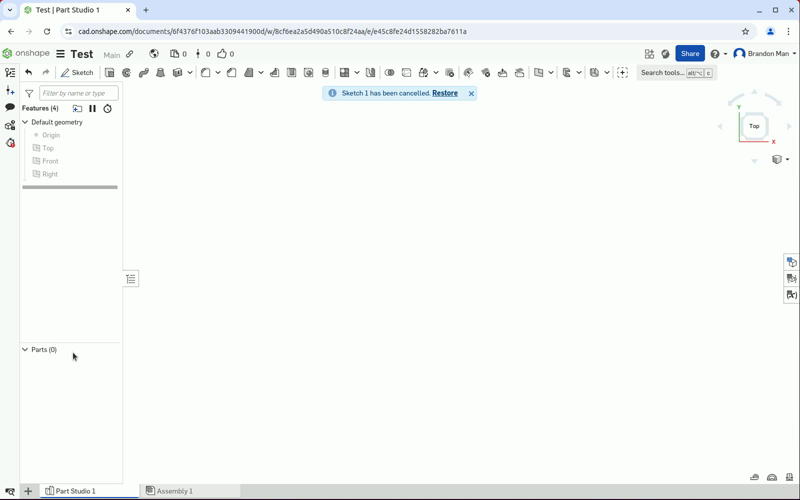
key(up)
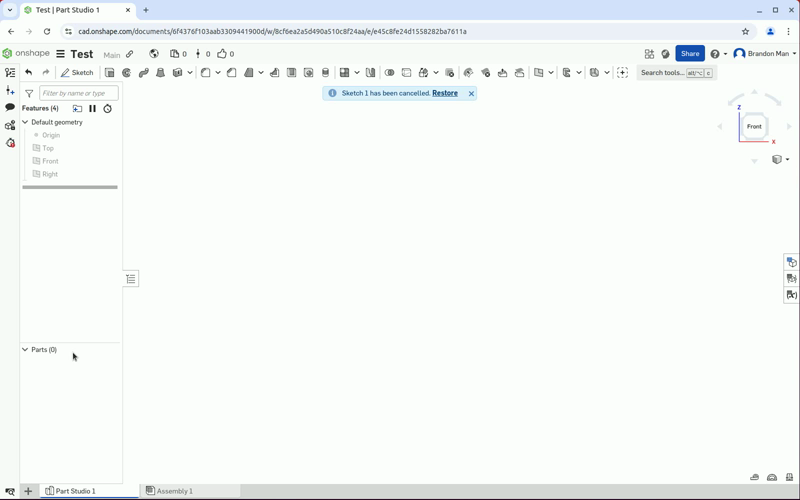
key_up(shift)
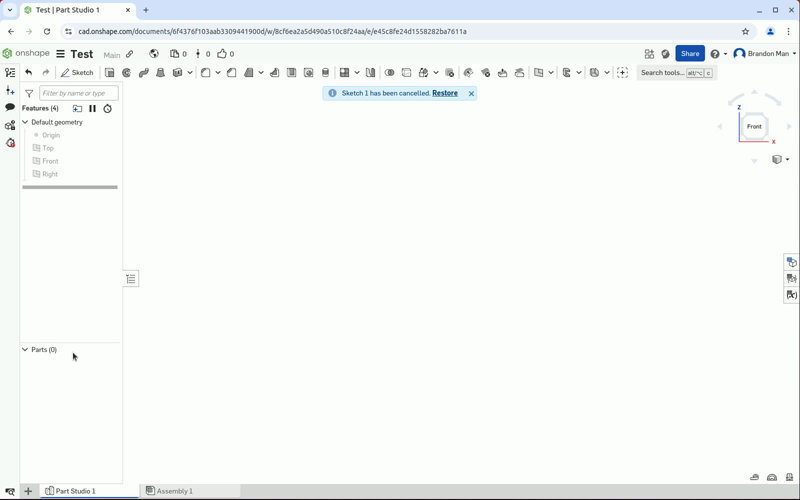
mouse_move(73, 352)
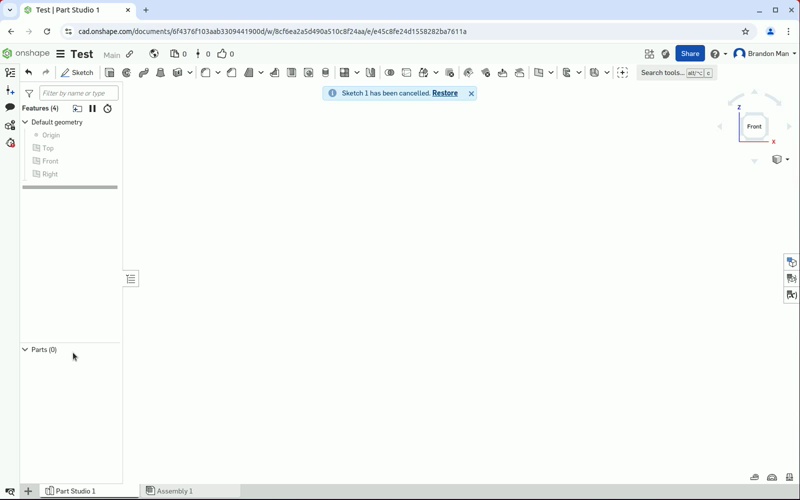
key(shift+y)
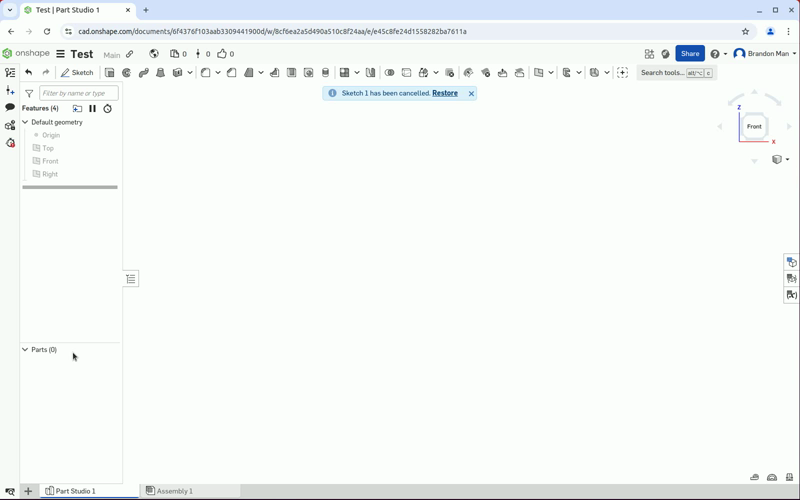
key(shift+s)
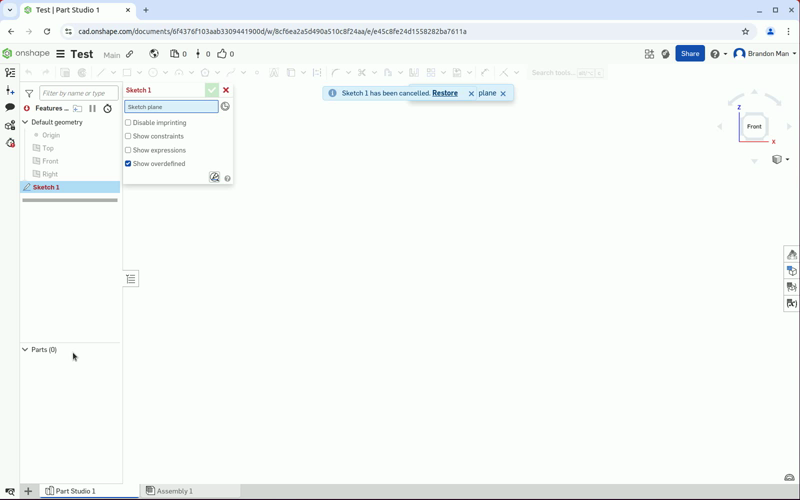
mouse_move(73, 163)
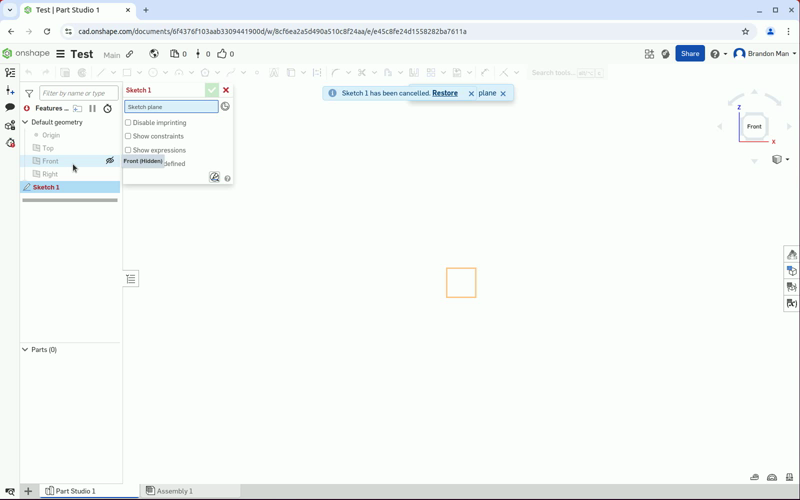
click(73, 163)
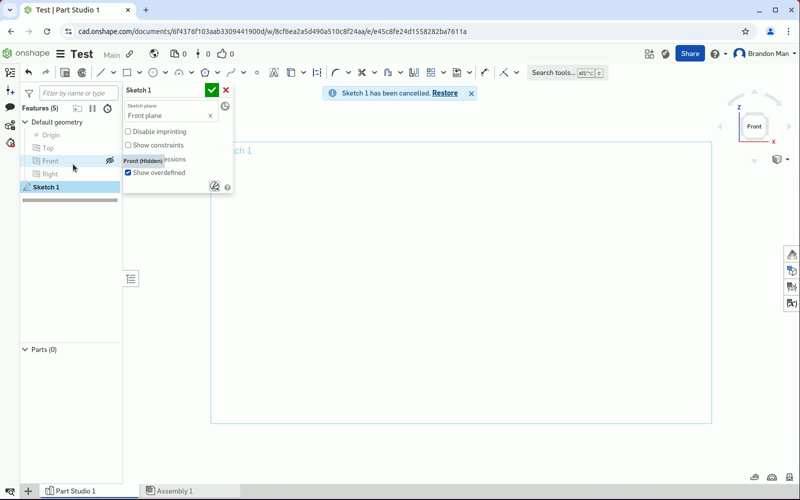
mouse_move(73, 352)
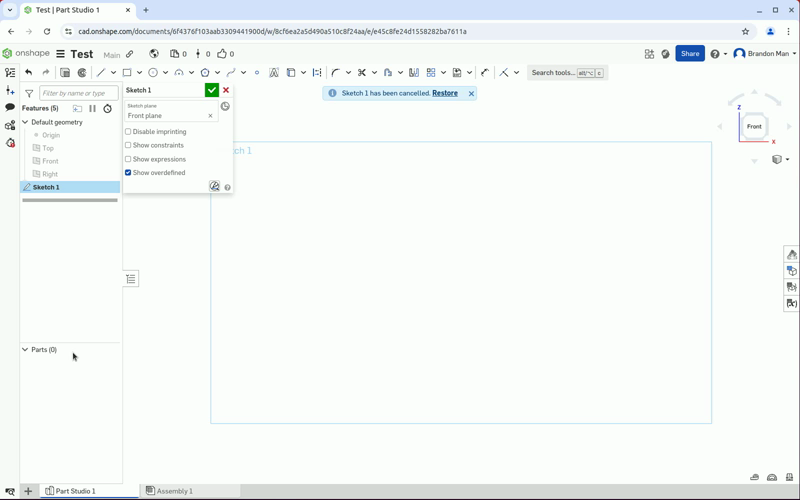
key(y)
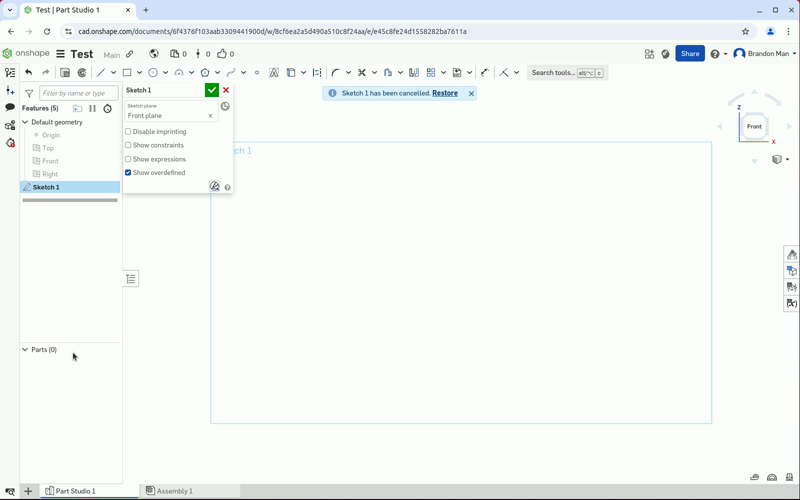
key(l)
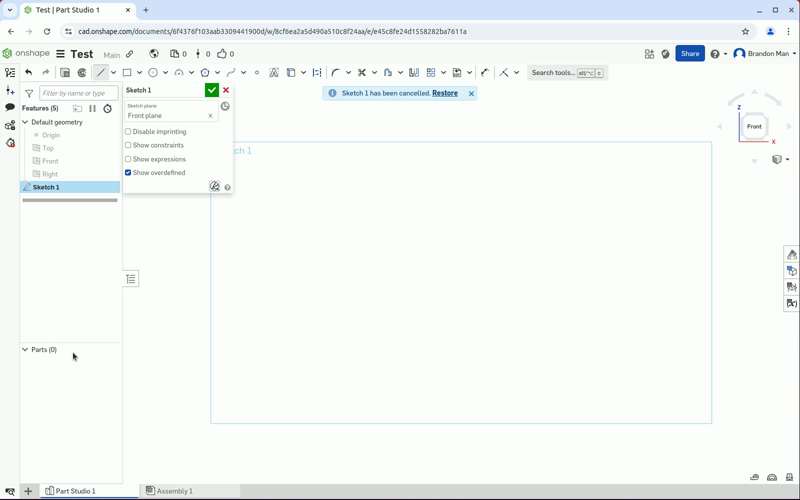
key_down(shift)
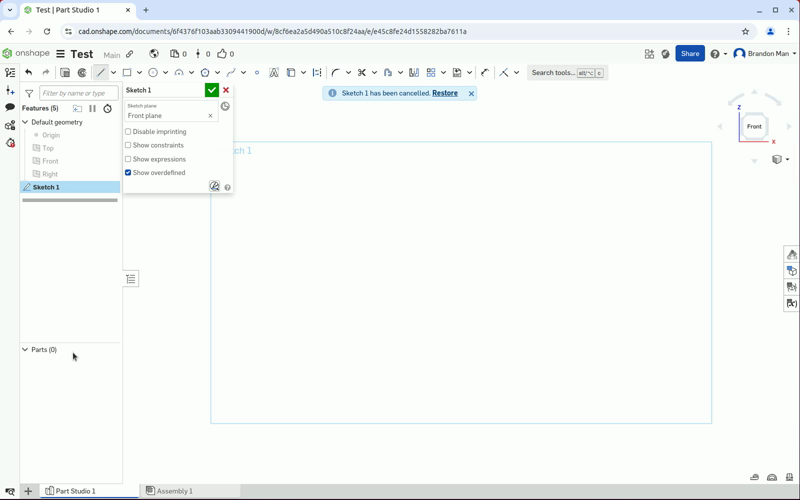
mouse_move(460, 282)
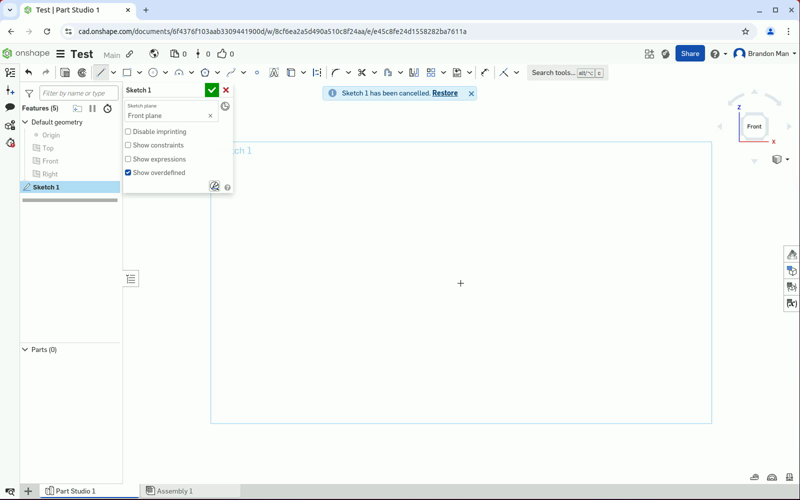
click(460, 282)
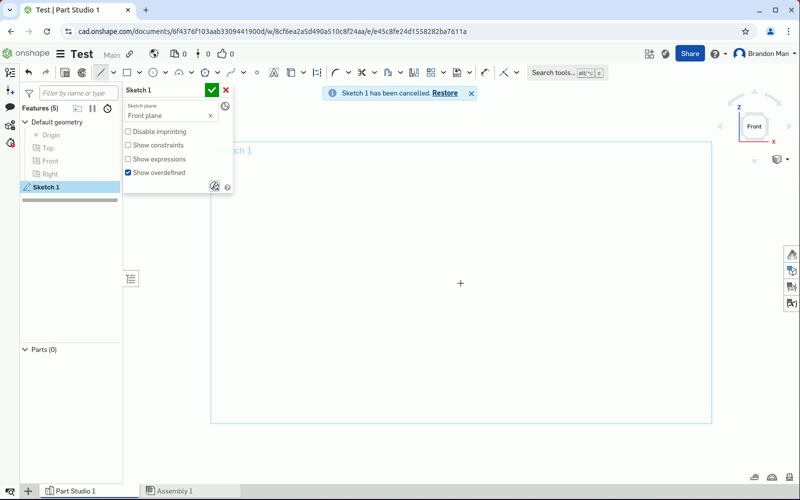
key_up(shift)
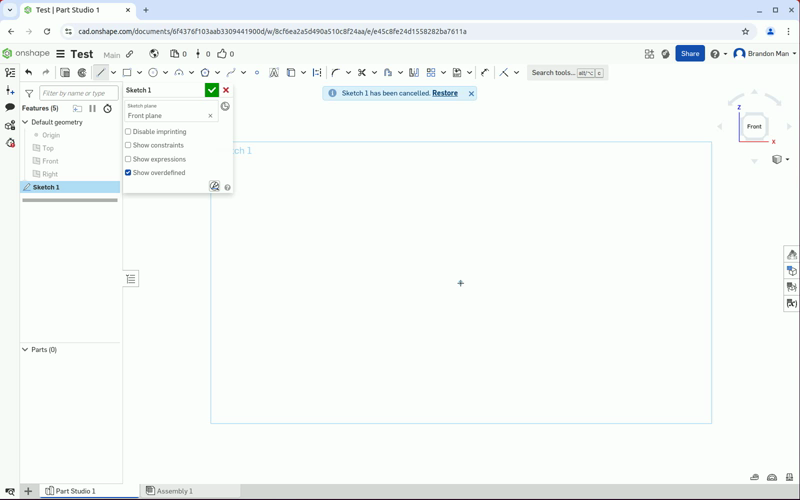
key_down(shift)
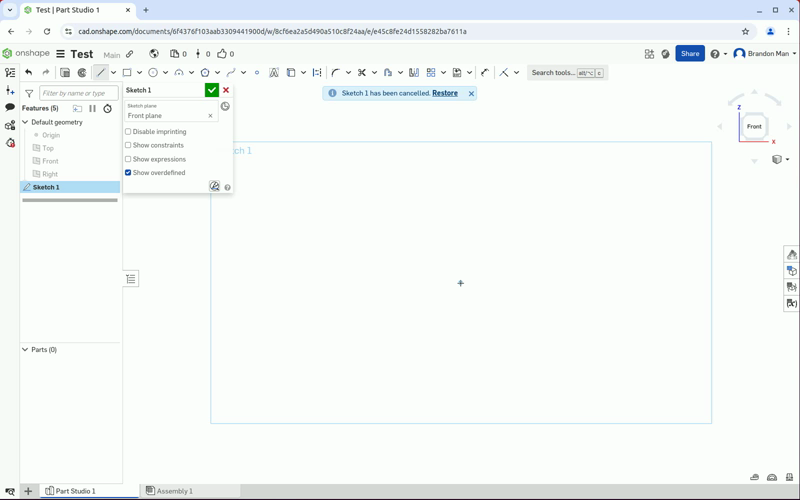
mouse_move(573, 282)
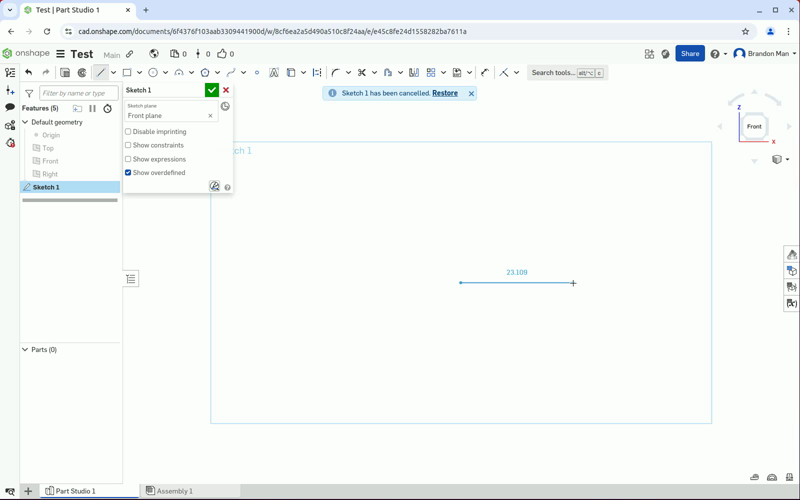
click(573, 282)
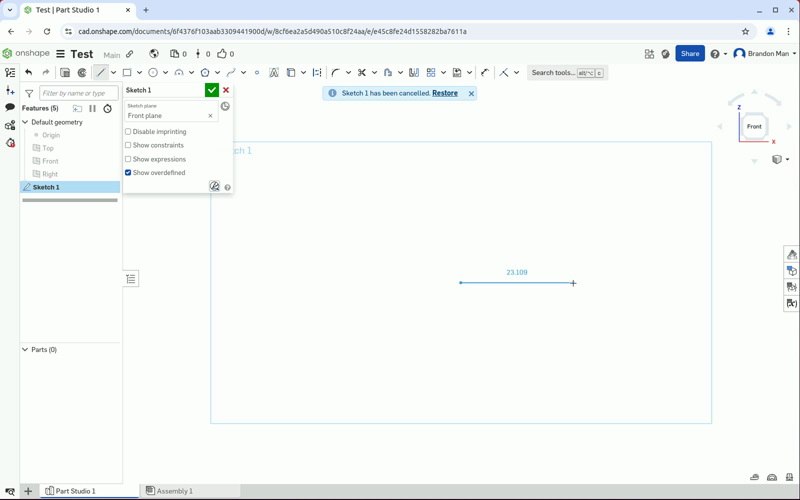
key_up(shift)
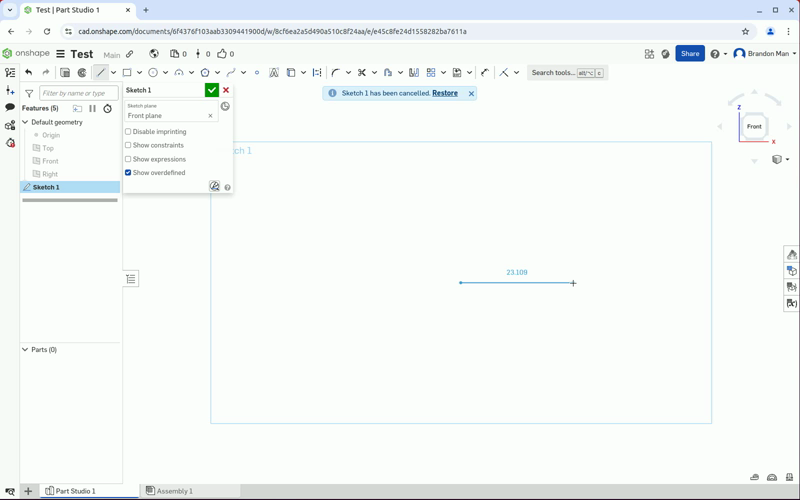
key_down(shift)
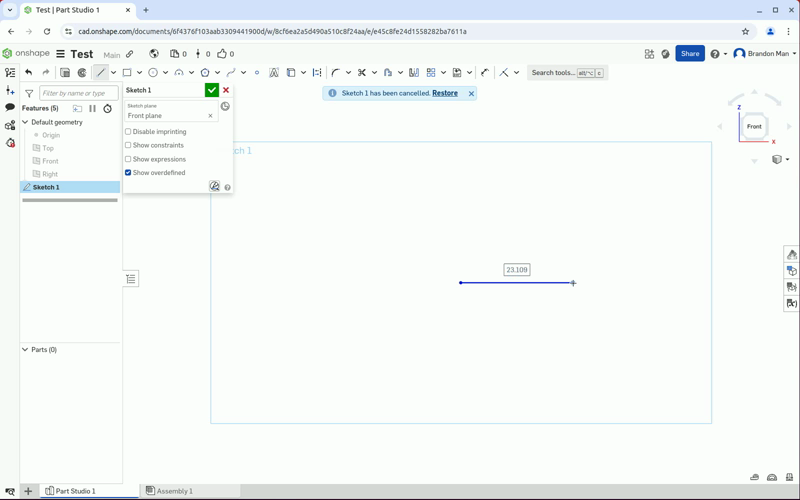
mouse_move(589, 282)
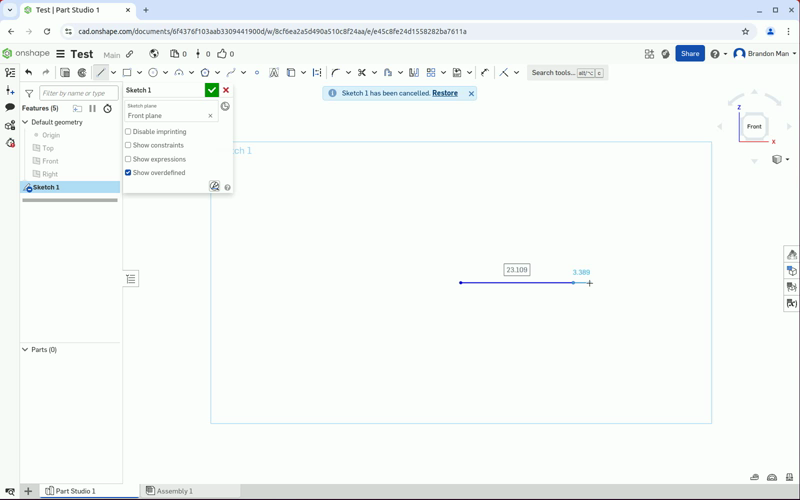
mouse_move(573, 245)
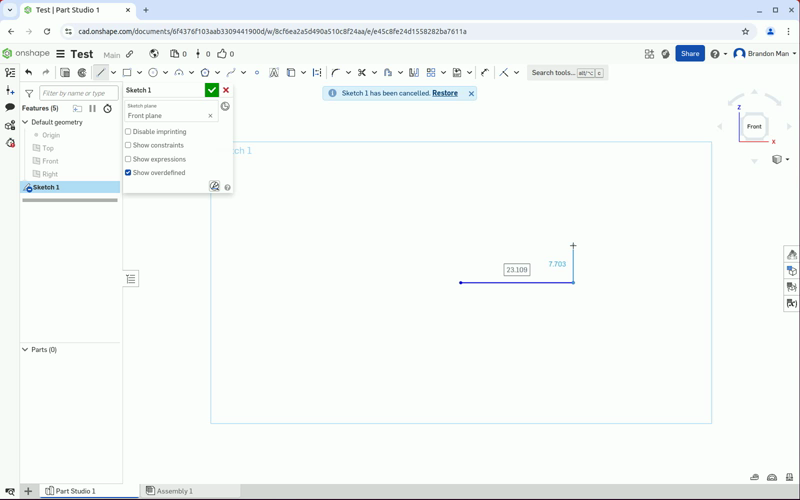
click(573, 245)
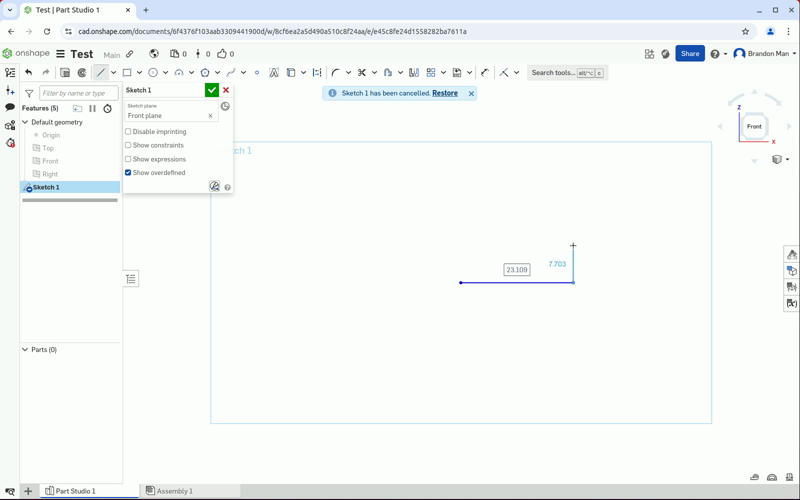
key_up(shift)
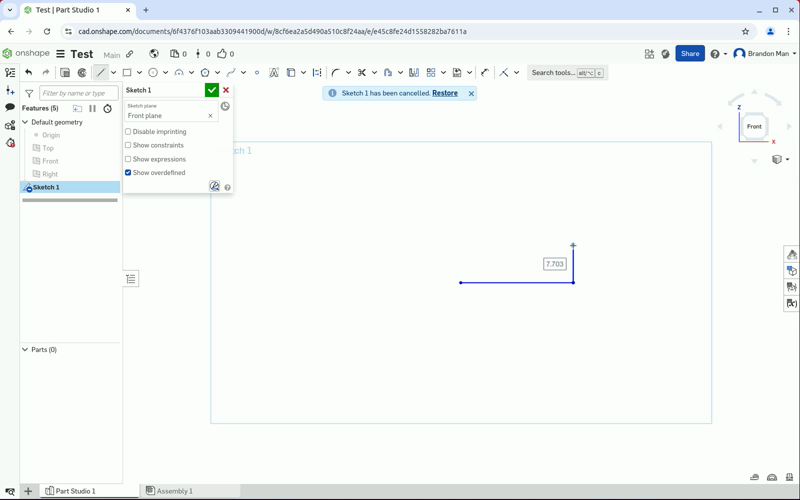
key_down(shift)
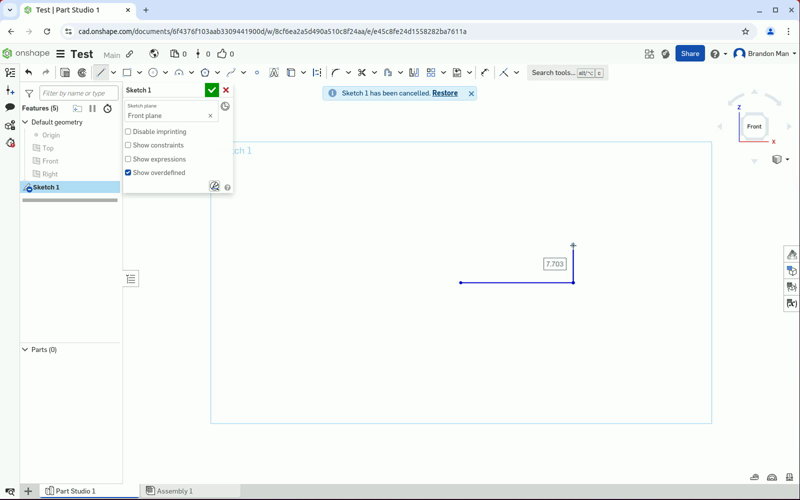
mouse_move(460, 245)
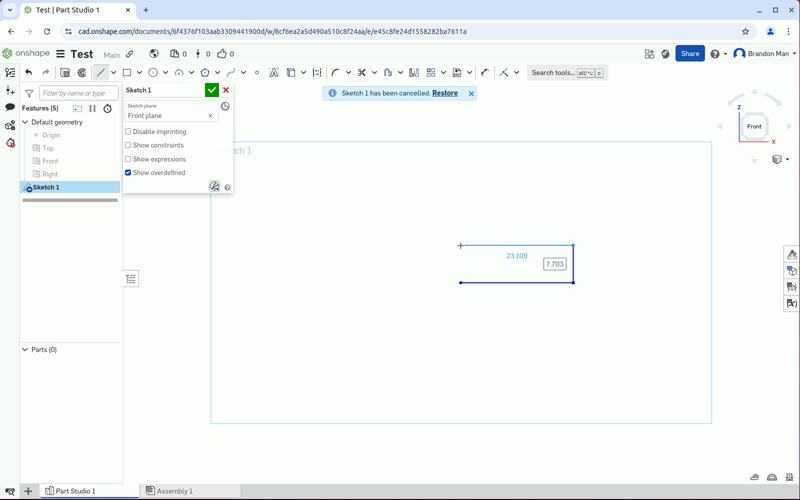
click(460, 245)
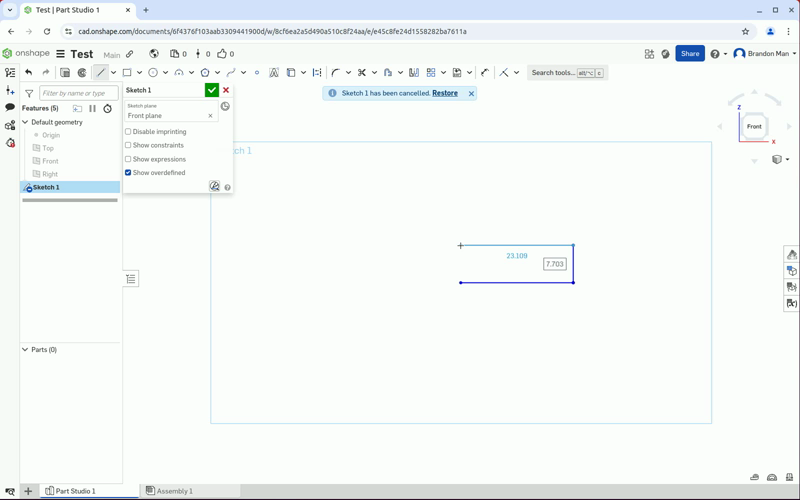
key_up(shift)
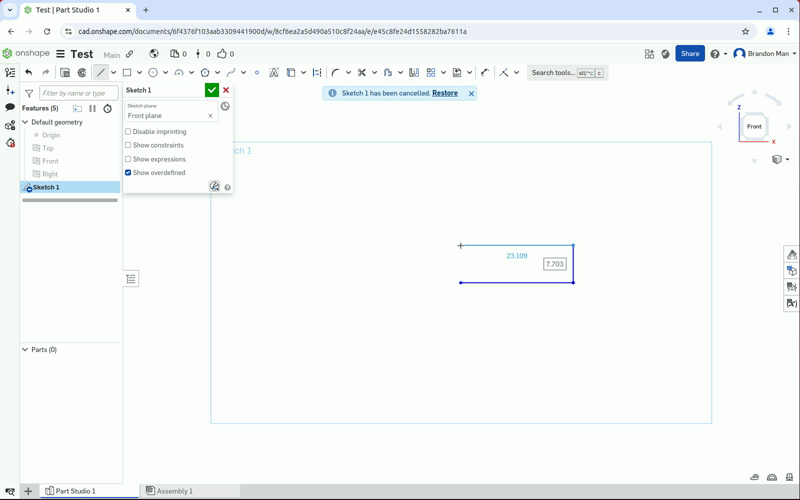
mouse_move(490, 245)
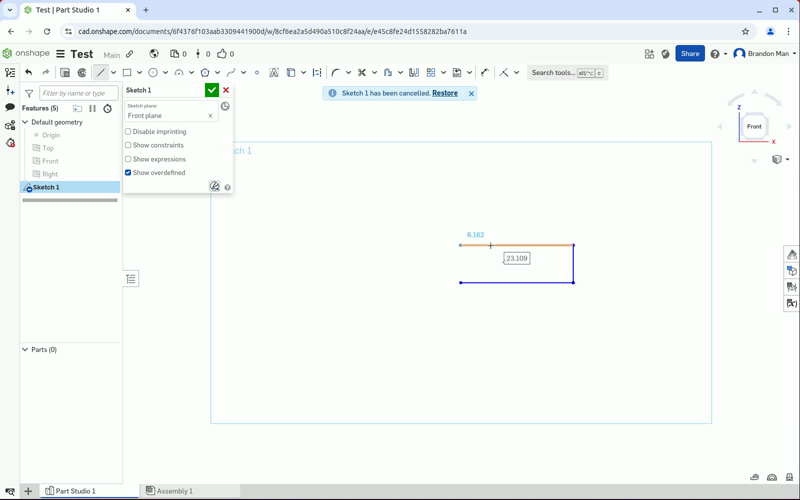
key_down(shift)
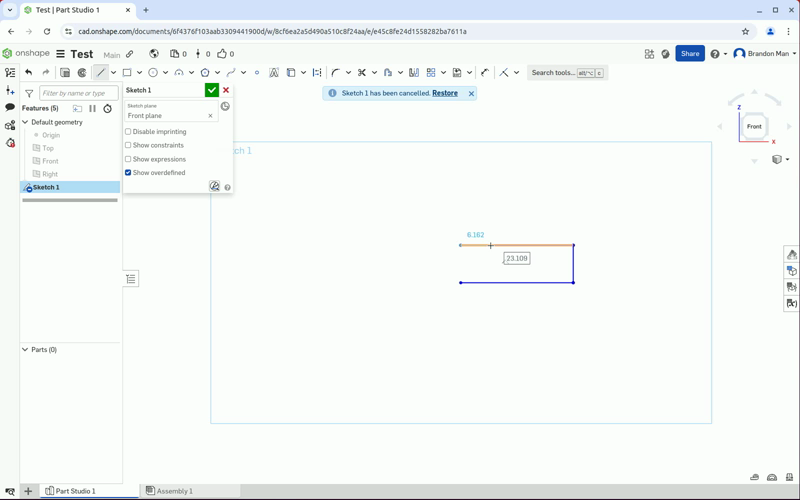
mouse_move(460, 282)
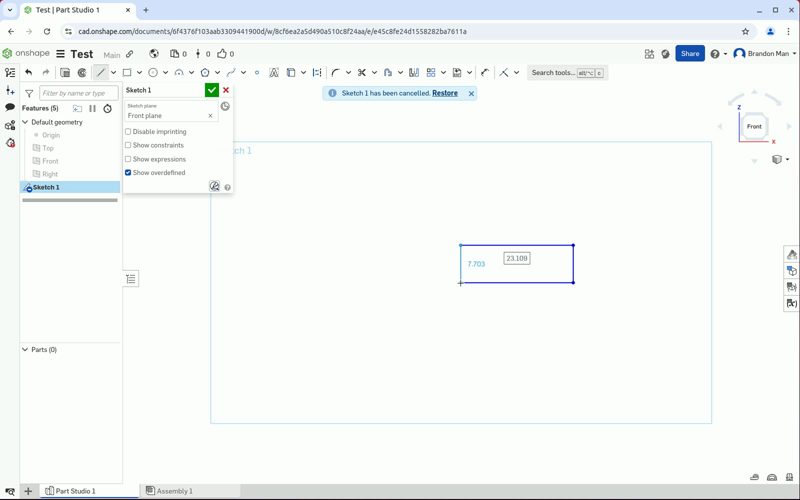
key_up(shift)
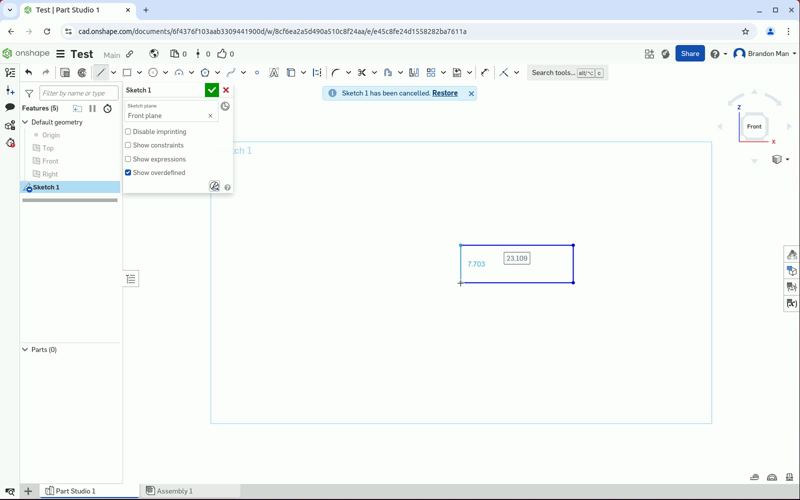
click(460, 282)
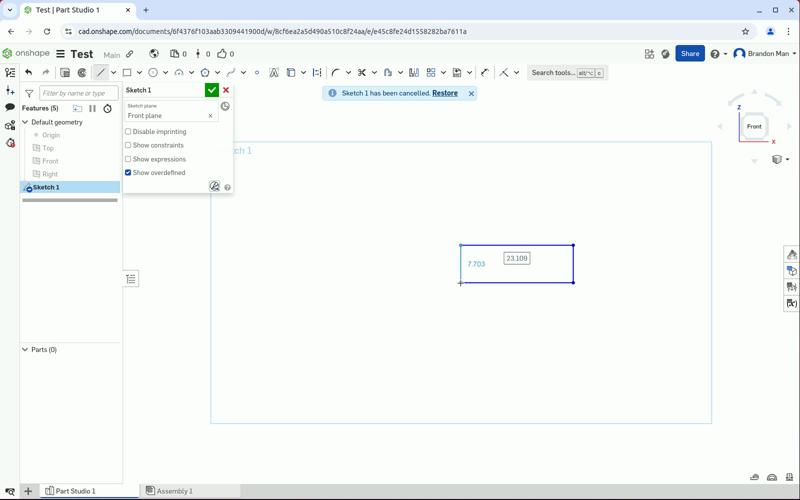
key(esc)
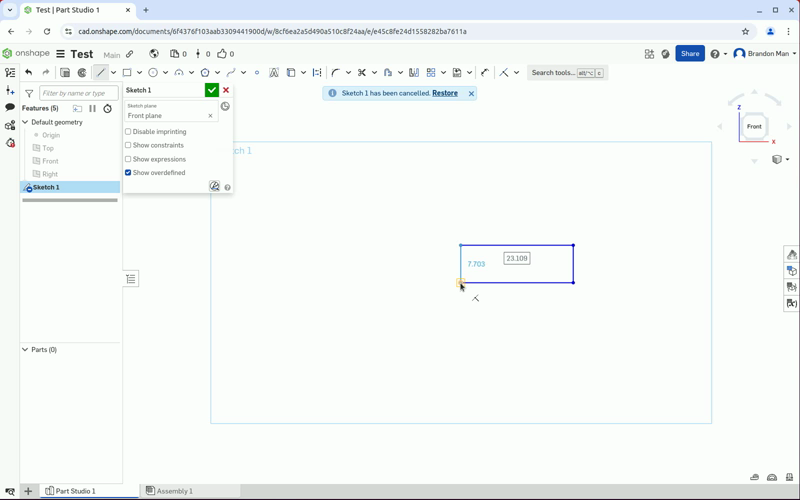
mouse_move(502, 266)
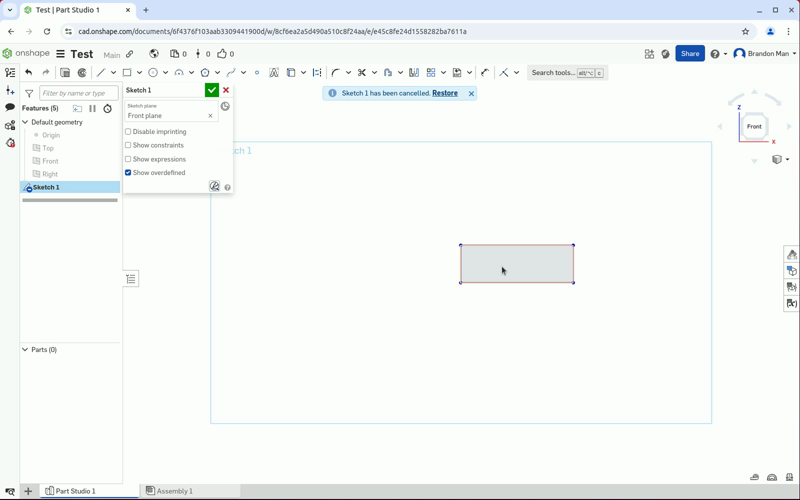
click(502, 266)
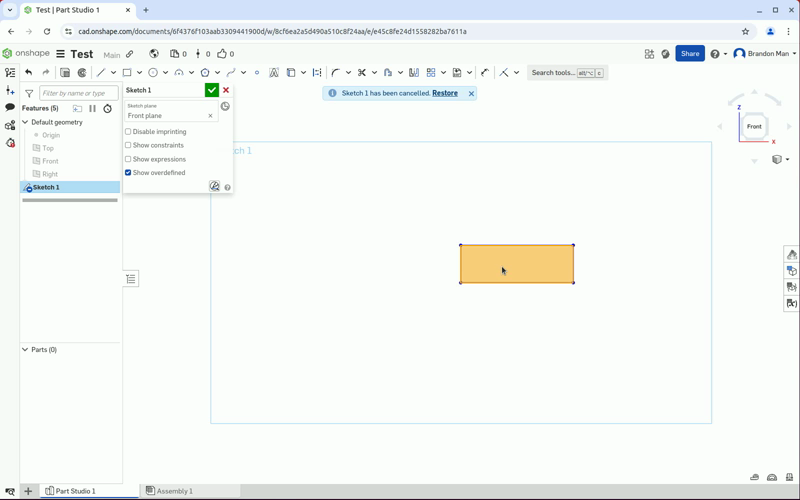
mouse_move(73, 352)
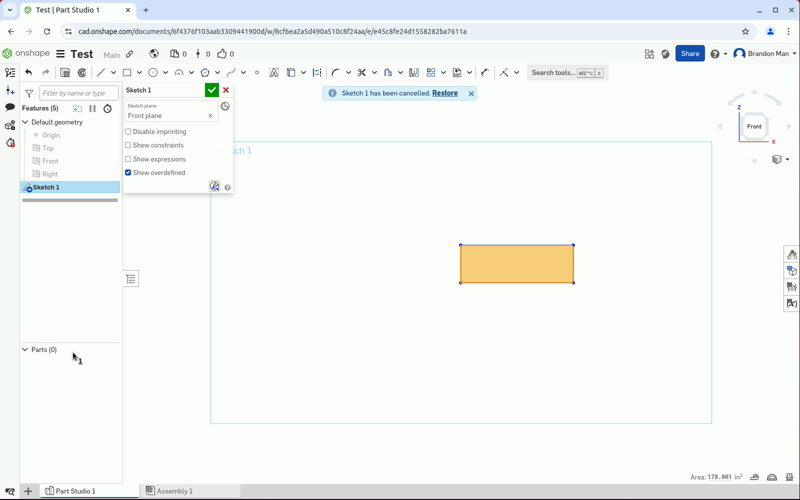
key(shift+y)
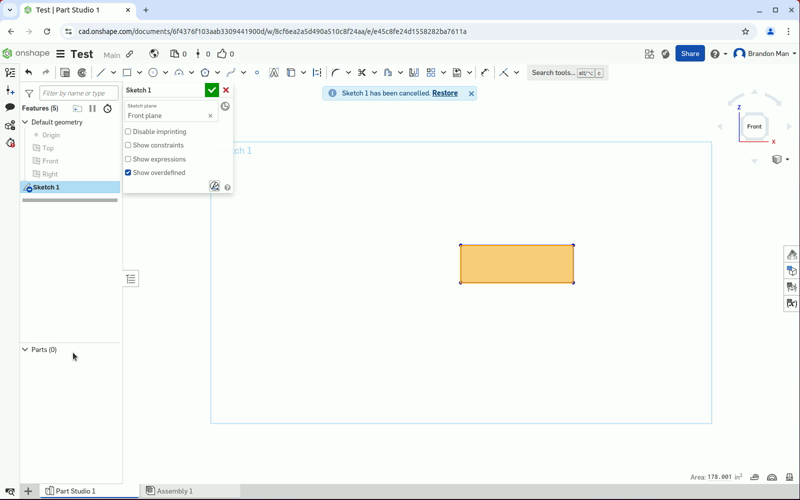
key(shift+e)
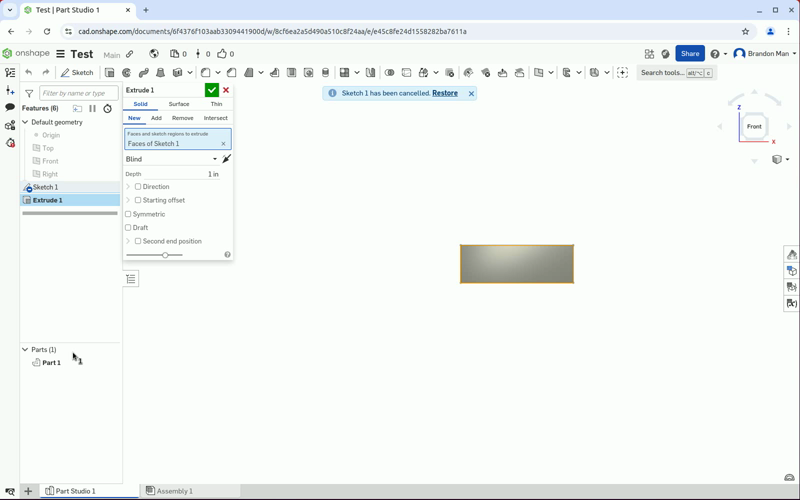
mouse_move(143, 106)
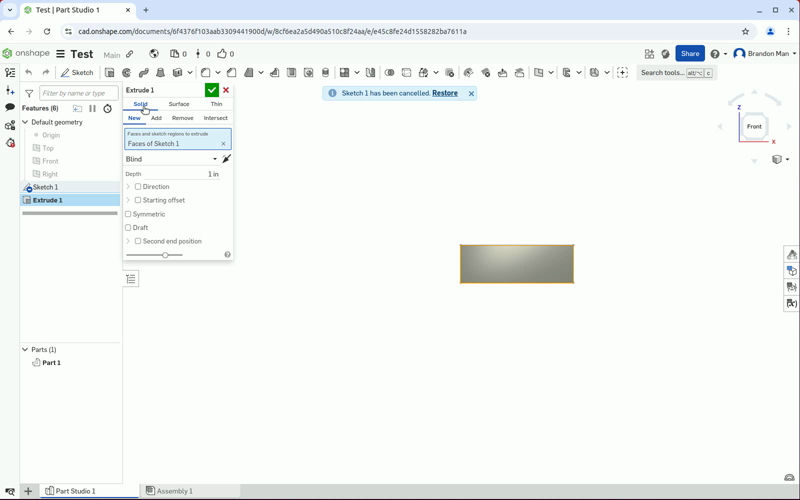
click(143, 106)
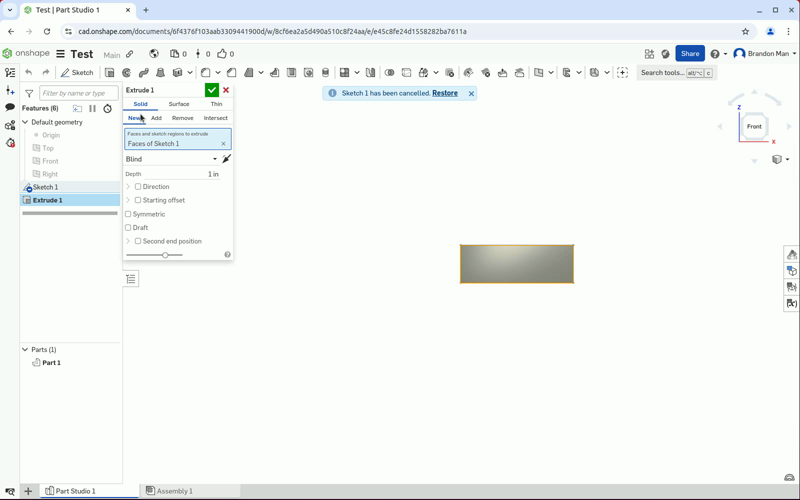
mouse_move(137, 120)
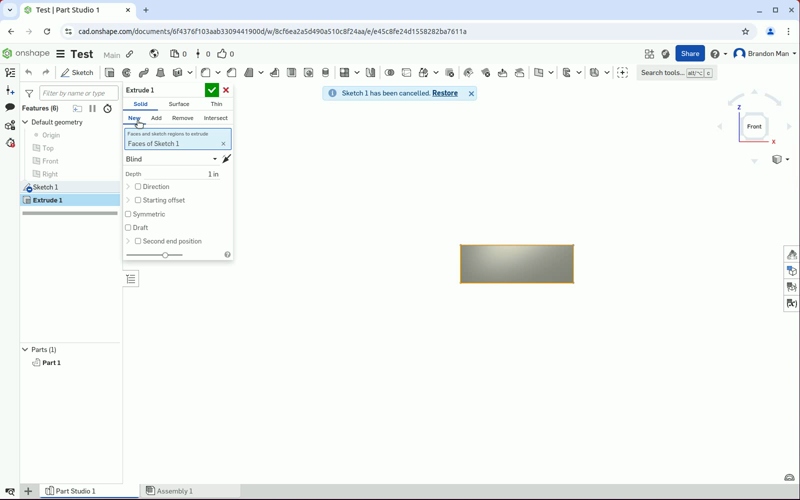
click(137, 120)
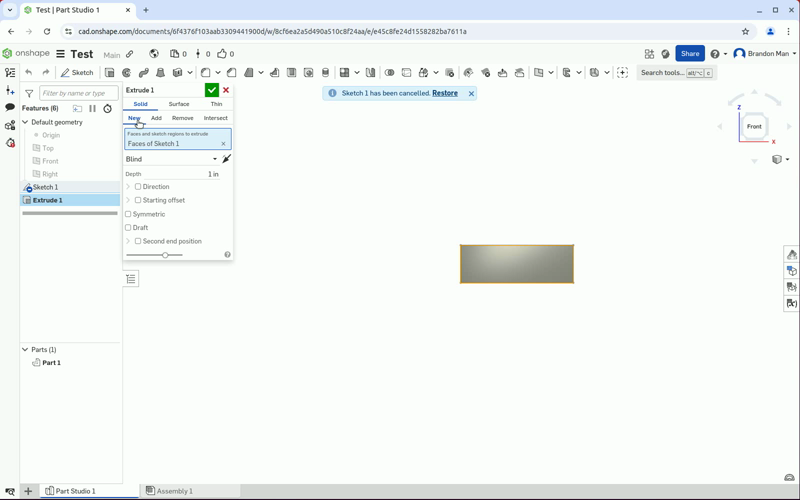
key(tab, 4)
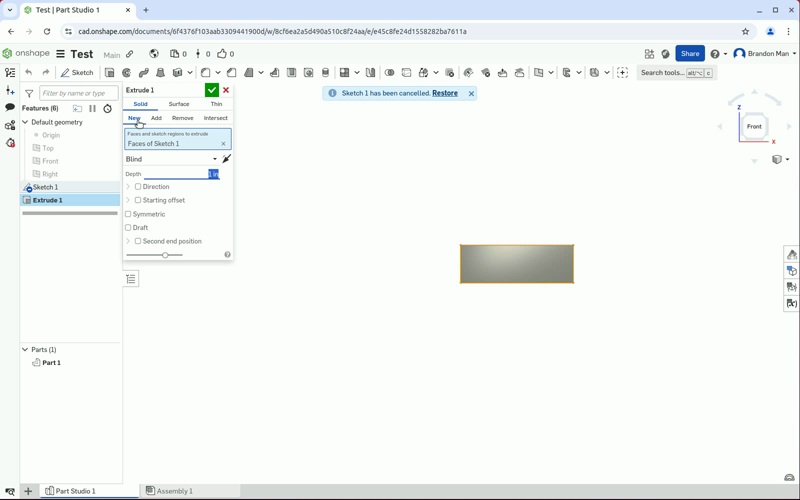
text(-11.554)
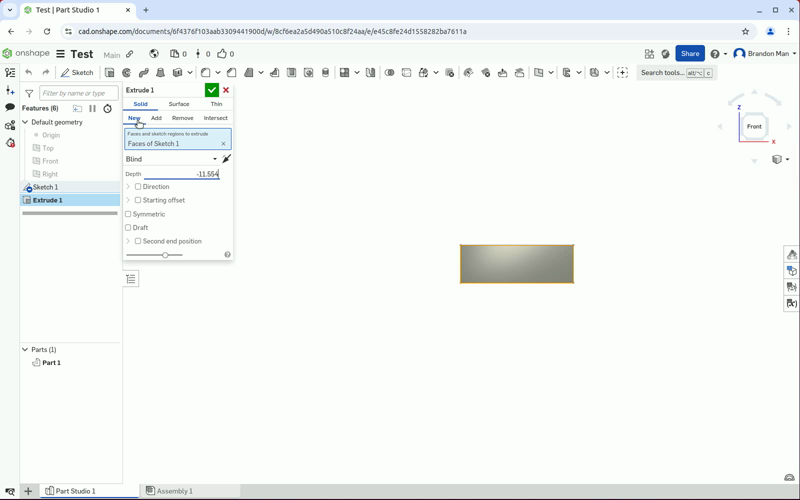
key(enter)
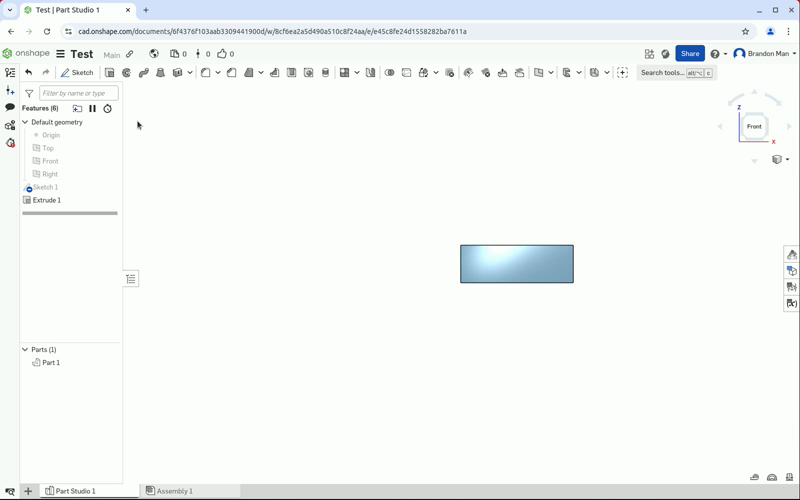
key(shift+h)
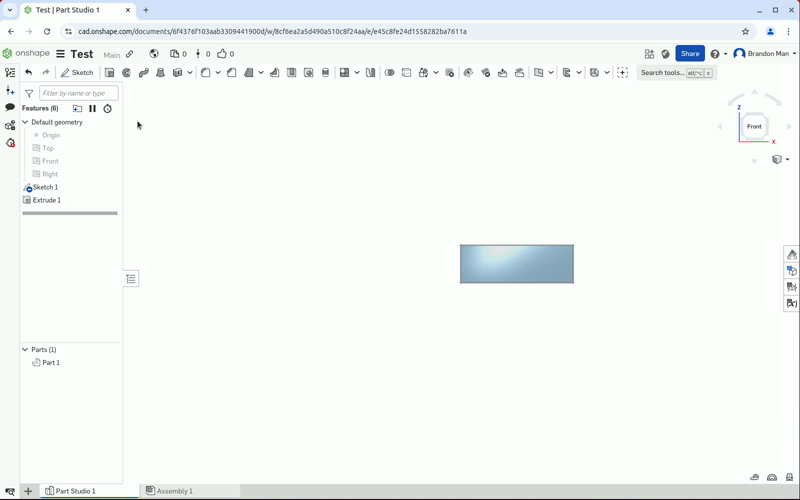
key(shift+h)
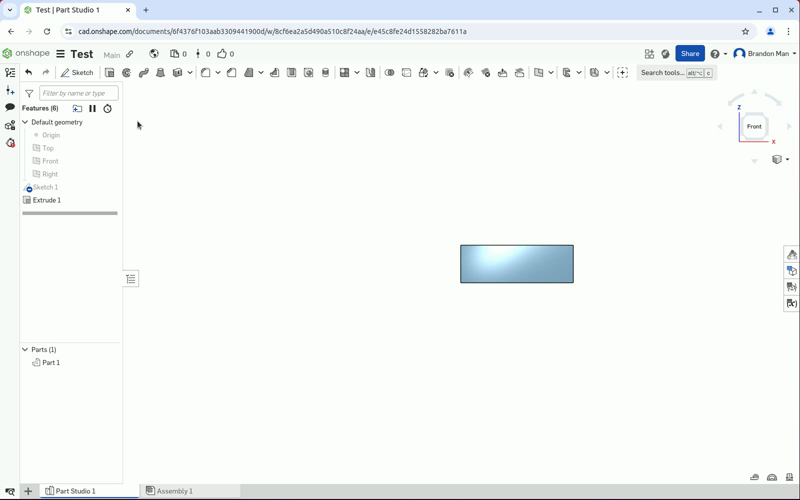
mouse_move(73, 189)
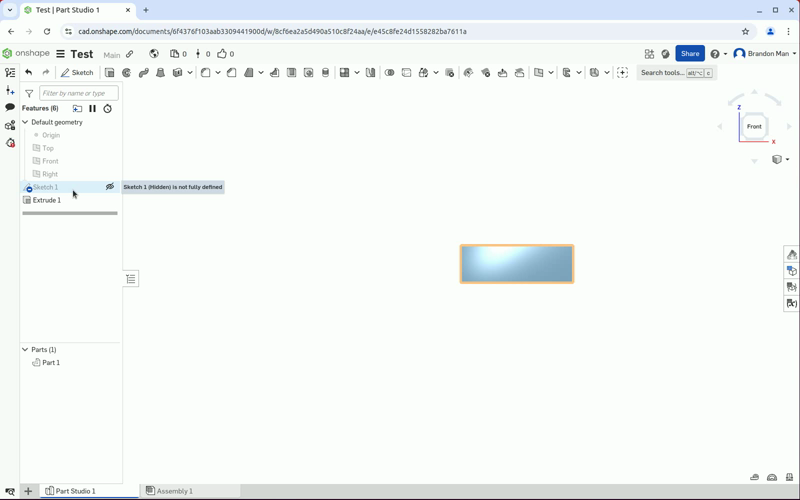
click(73, 189)
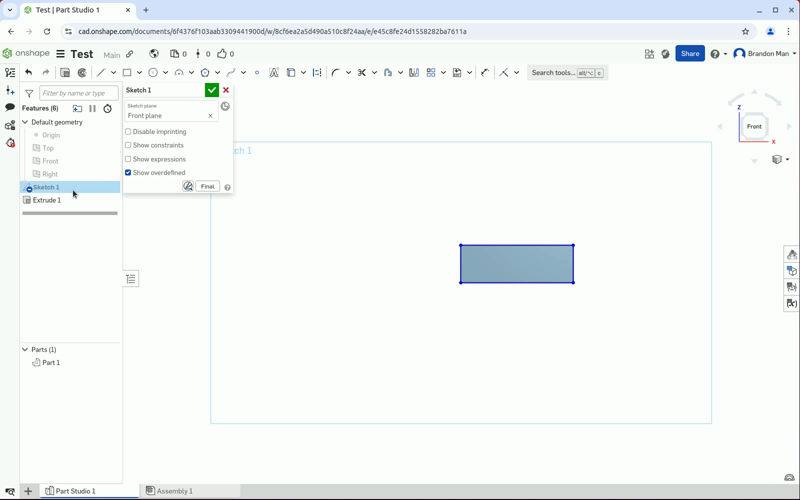
mouse_move(229, 92)
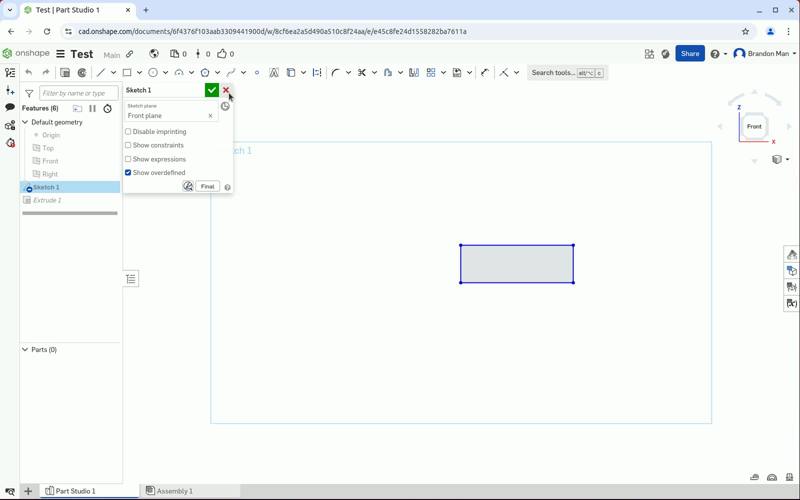
click(229, 92)
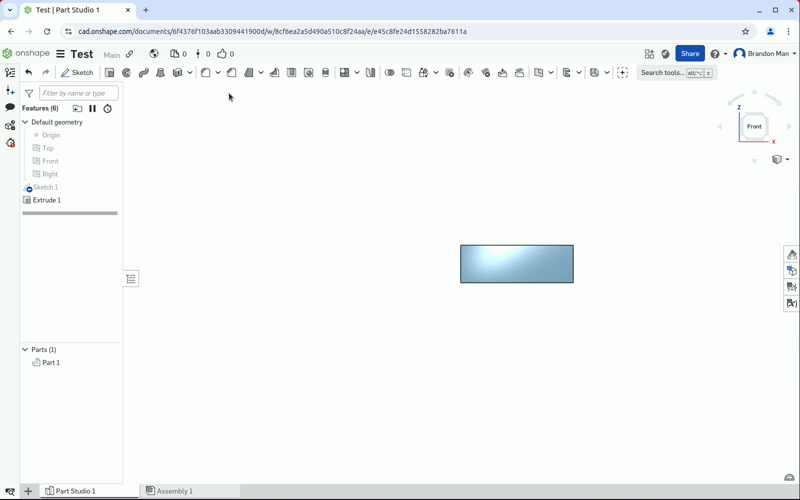
mouse_move(73, 352)
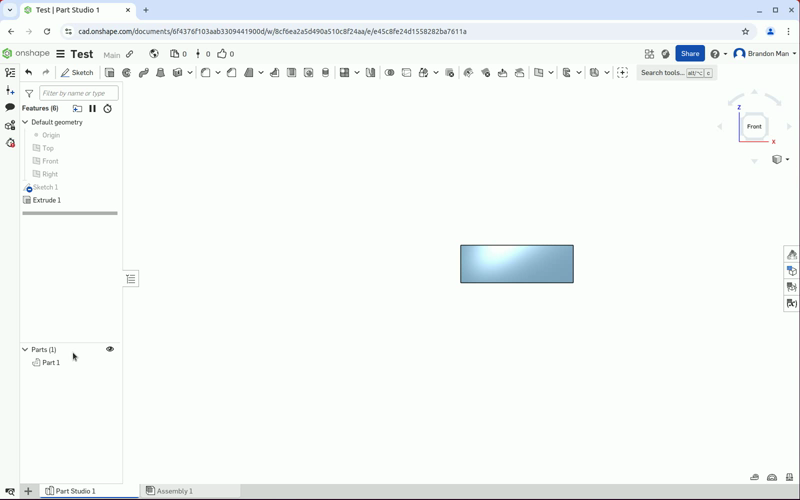
key(y)
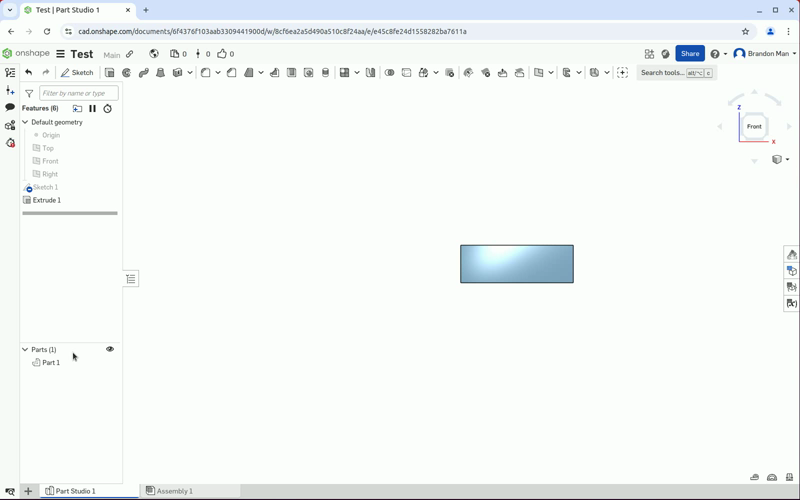
key(shift+p)
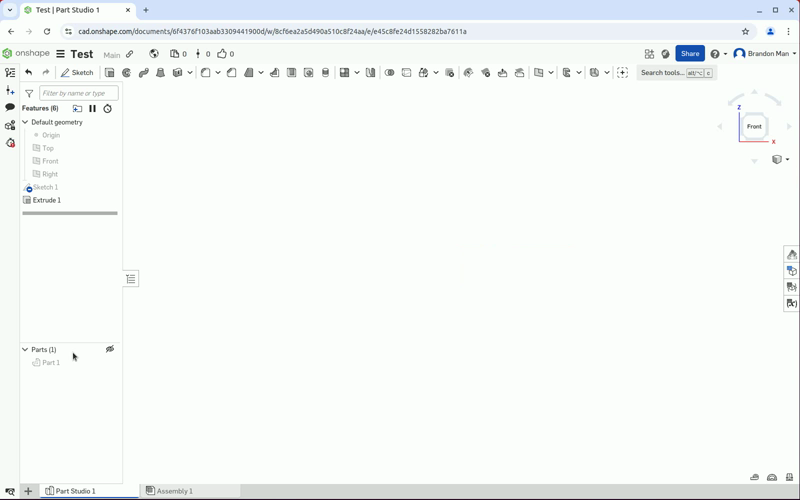
key(space)
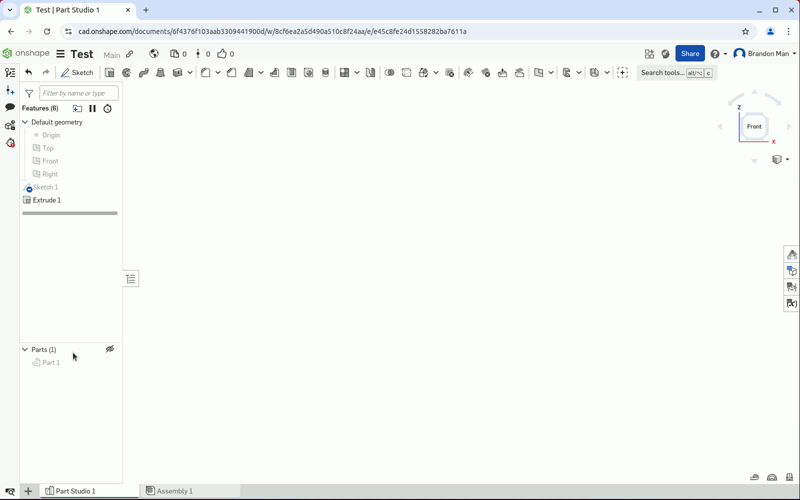
key_down(shift)
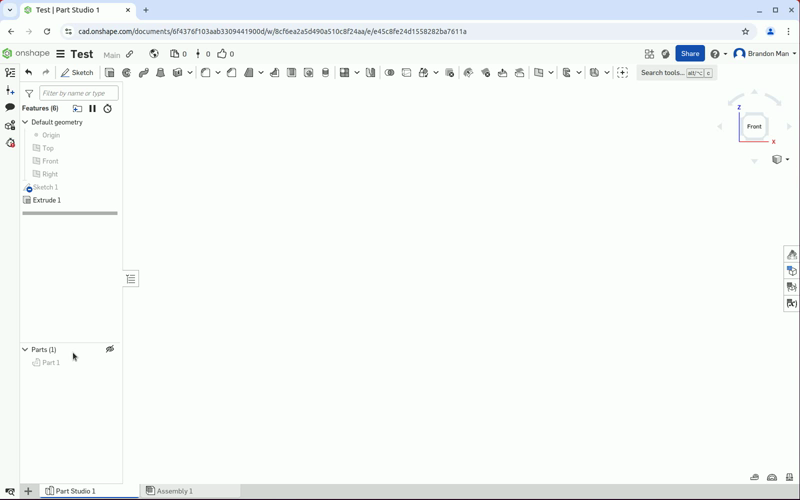
key(down)
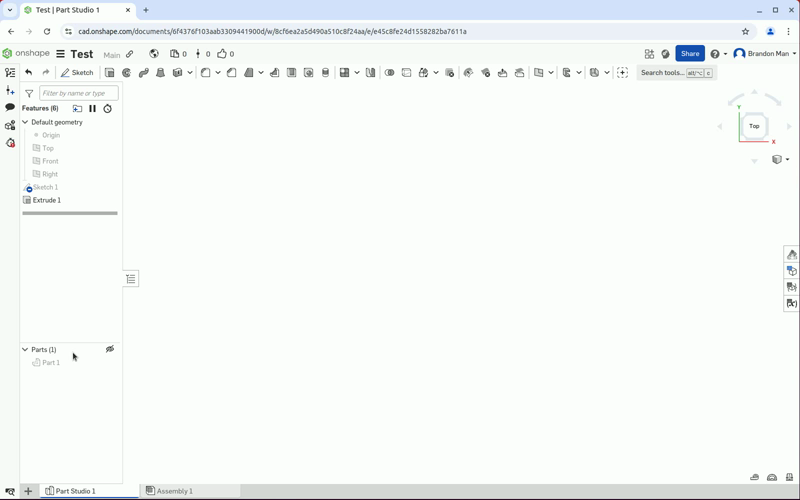
key_up(shift)
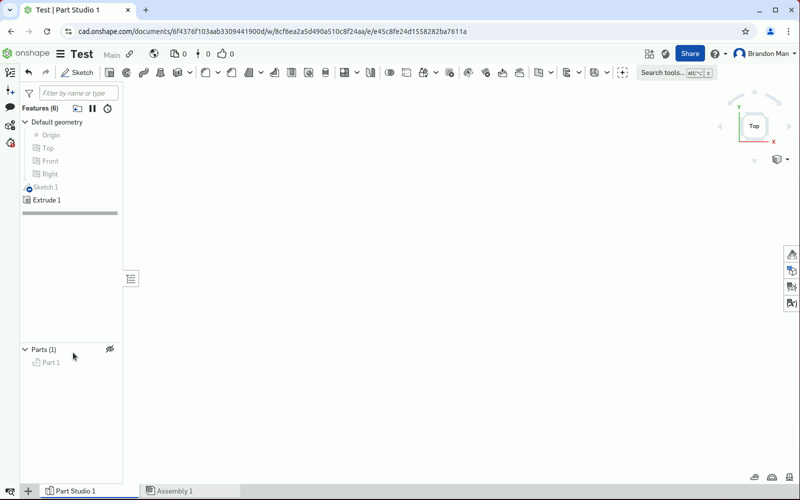
mouse_move(73, 352)
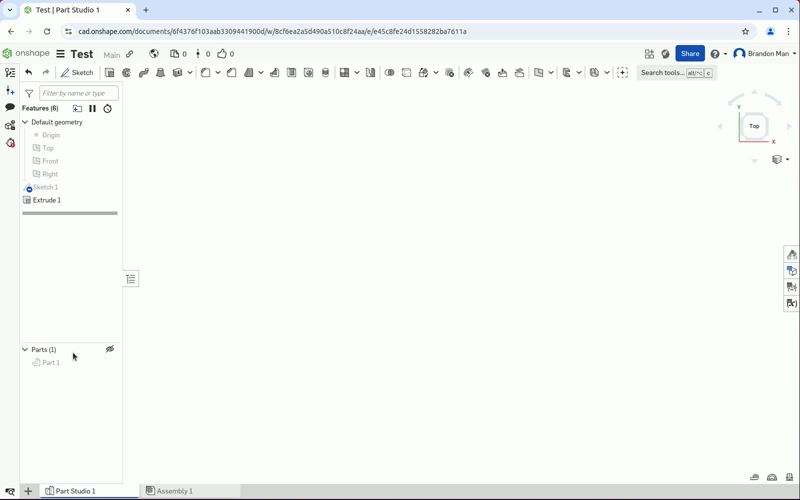
key(shift+y)
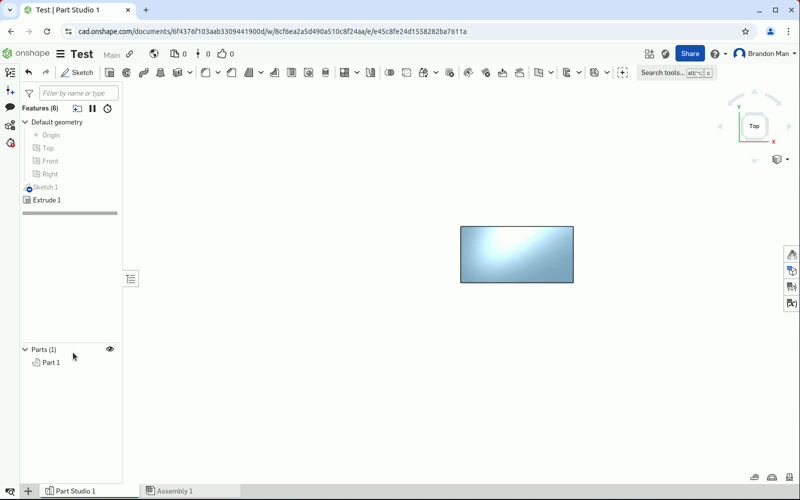
mouse_move(541, 75)
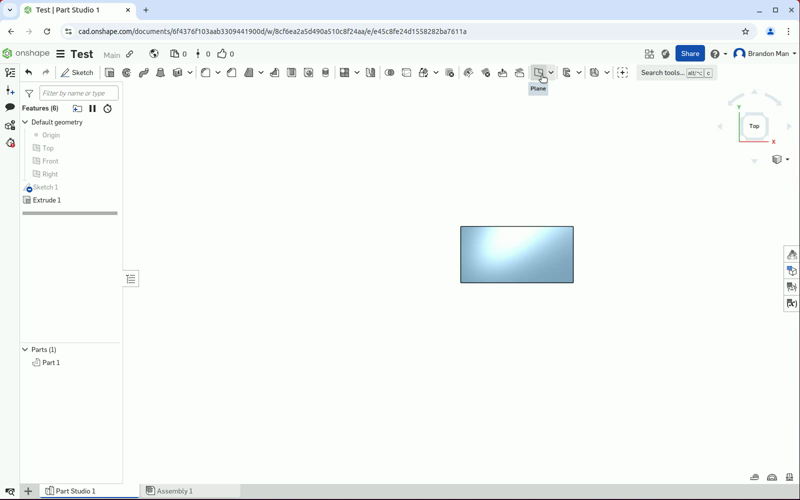
click(541, 75)
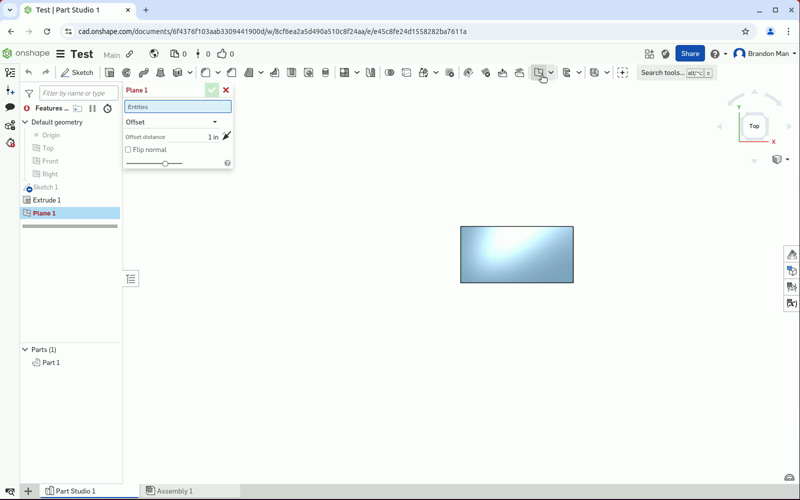
mouse_move(73, 150)
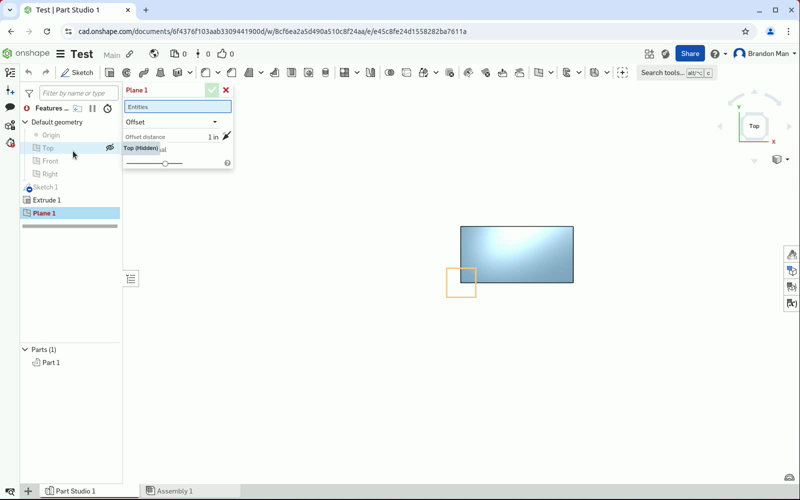
click(73, 150)
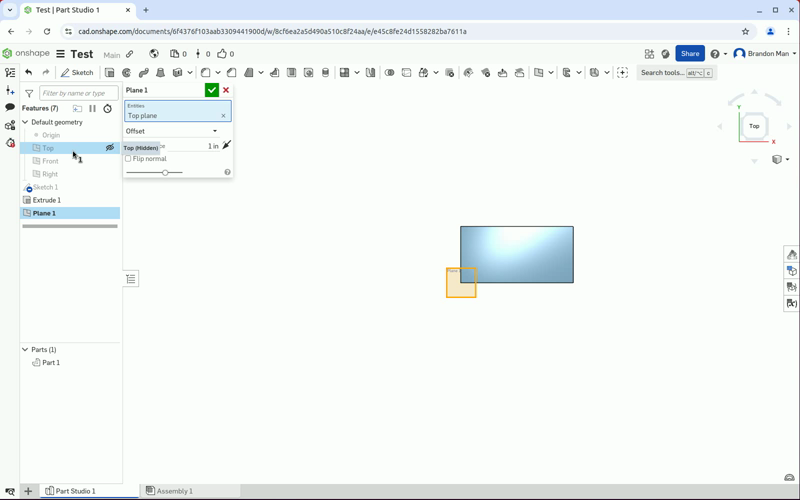
key(tab, 2)
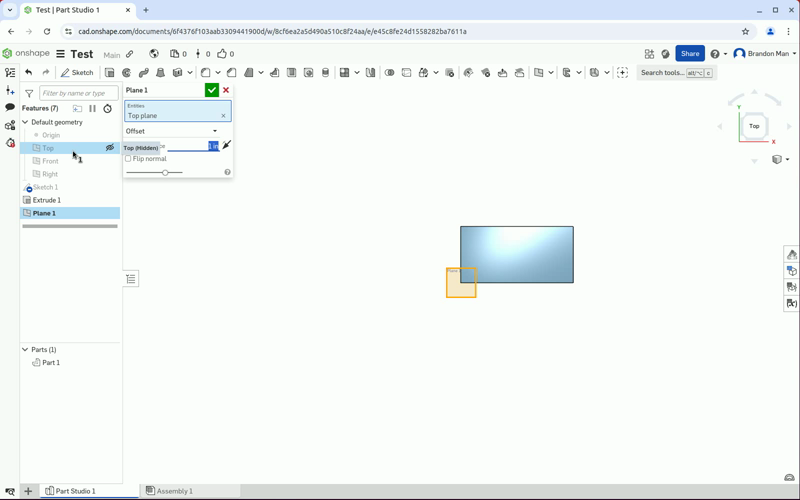
text(7.703)
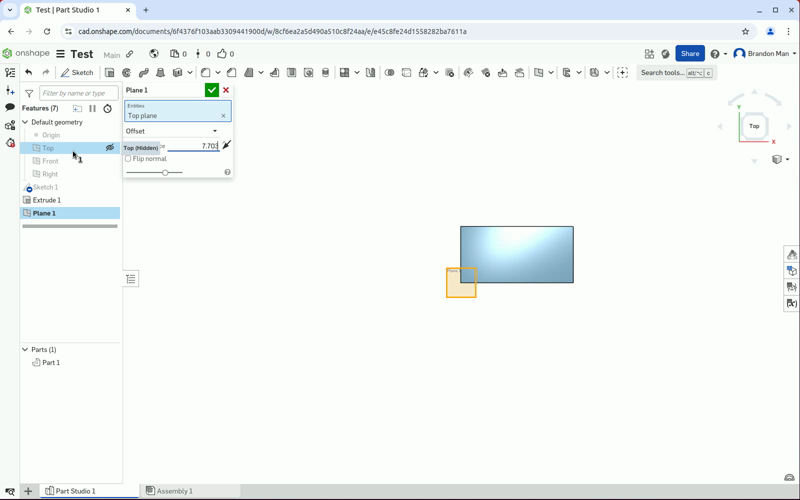
key(enter, 2)
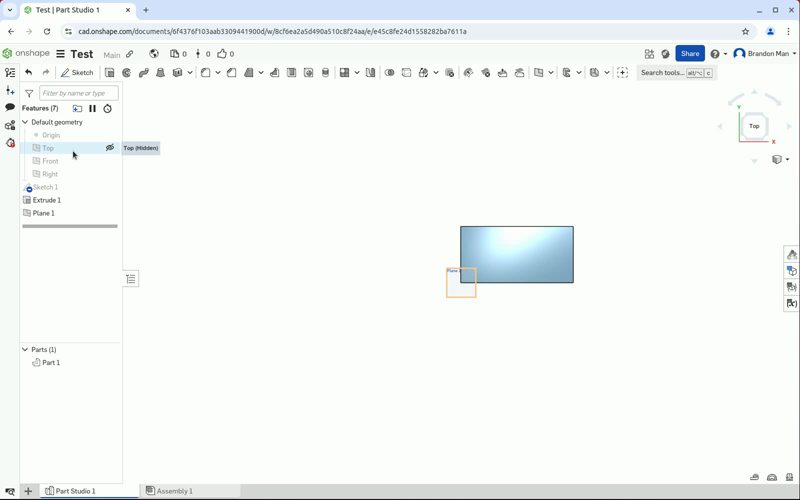
key(shift+s)
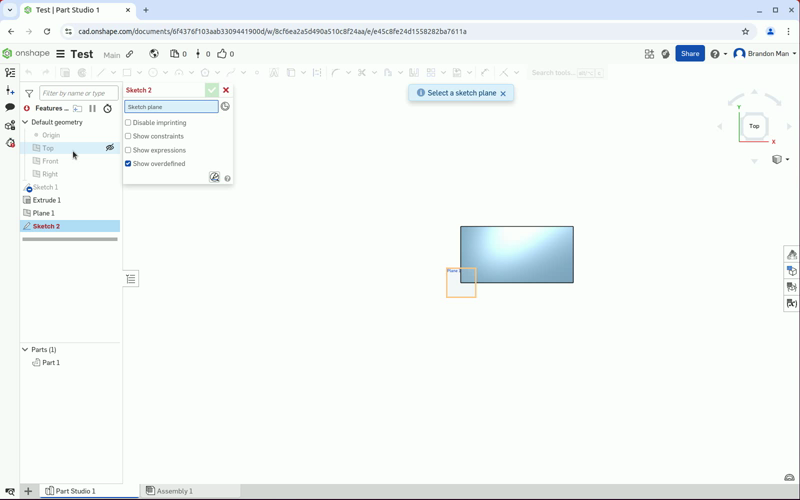
mouse_move(73, 215)
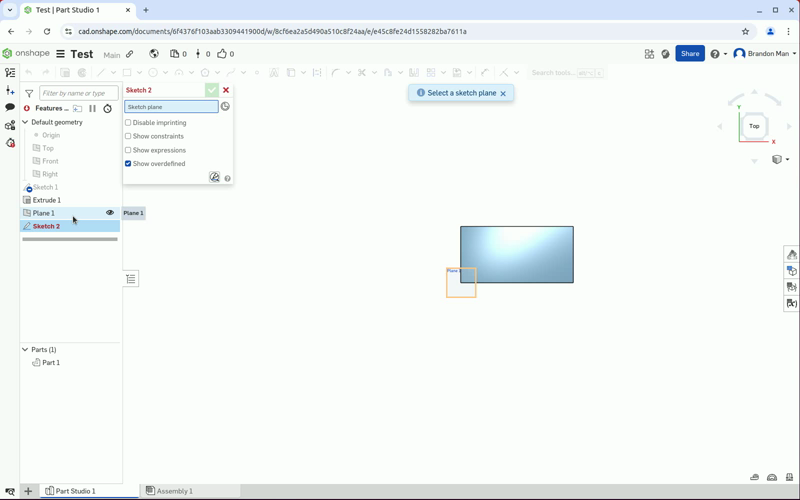
click(73, 215)
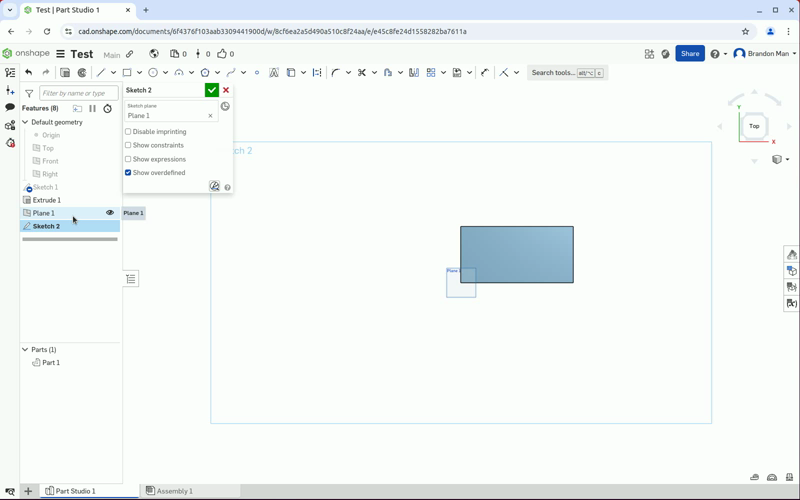
mouse_move(73, 352)
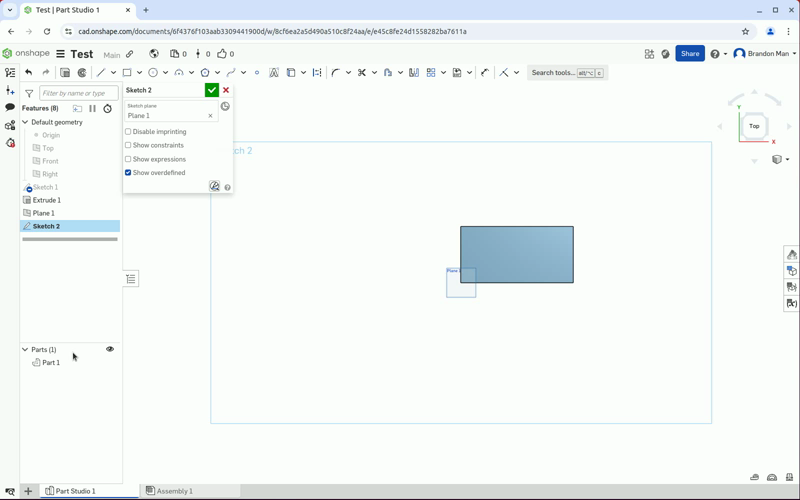
key(y)
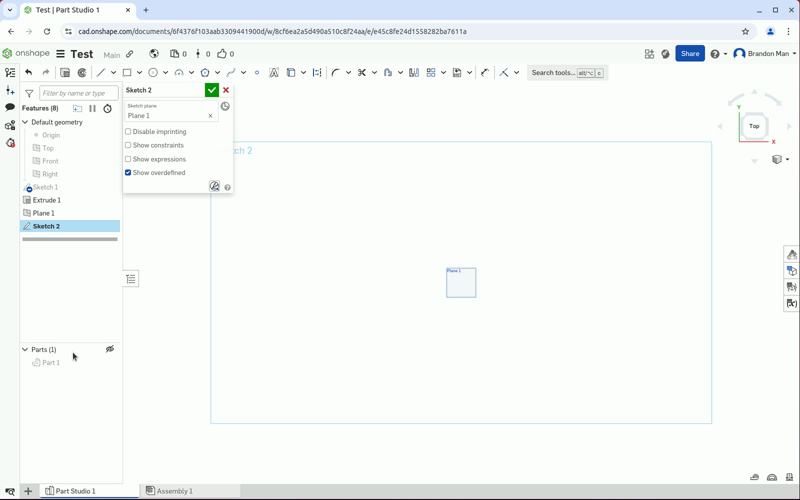
key(l)
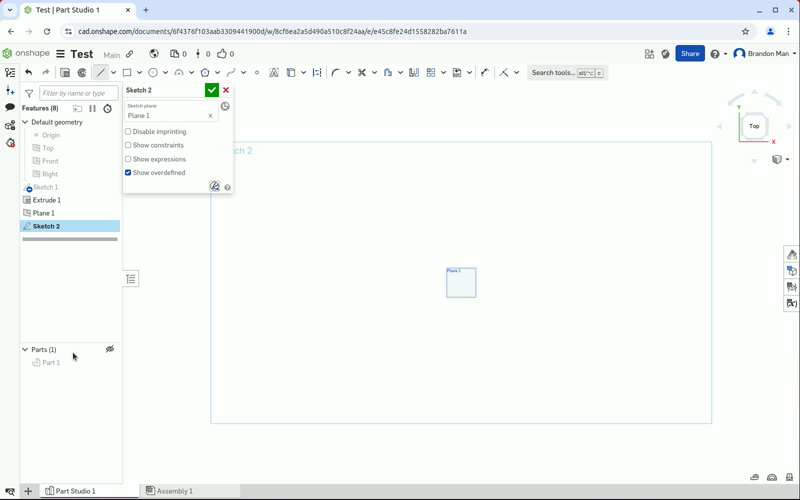
key_down(shift)
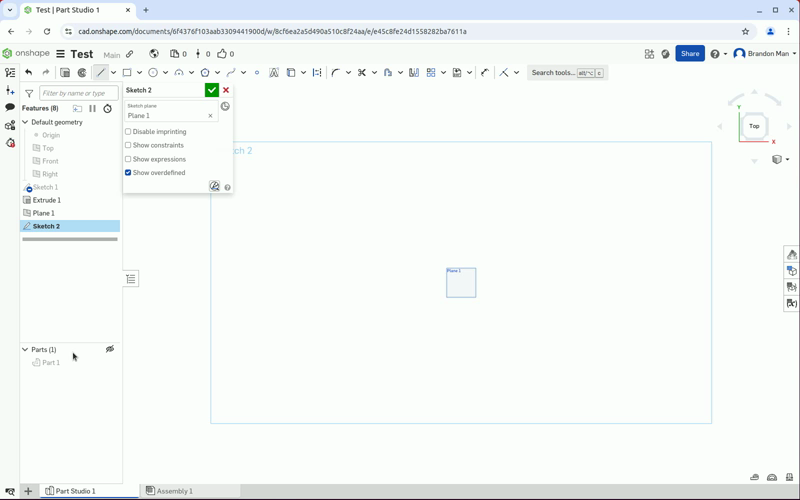
mouse_move(460, 282)
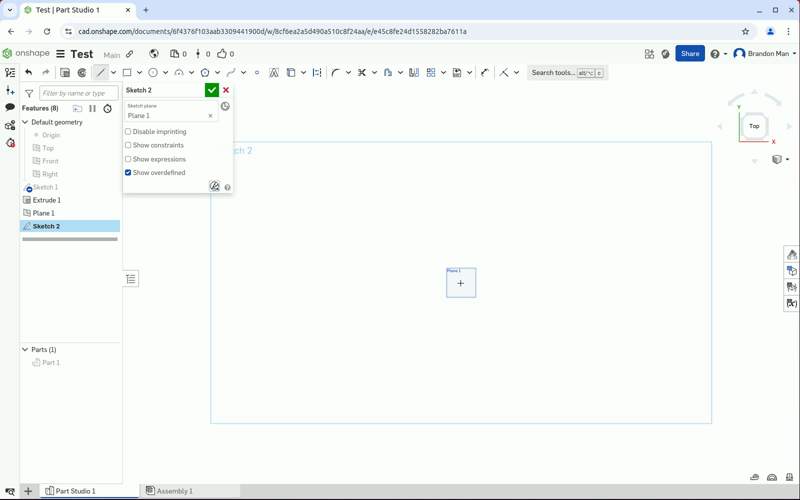
click(460, 282)
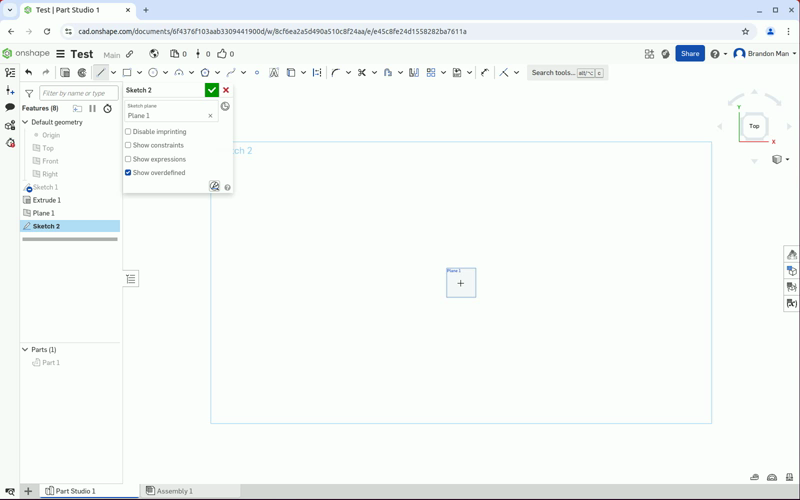
key_up(shift)
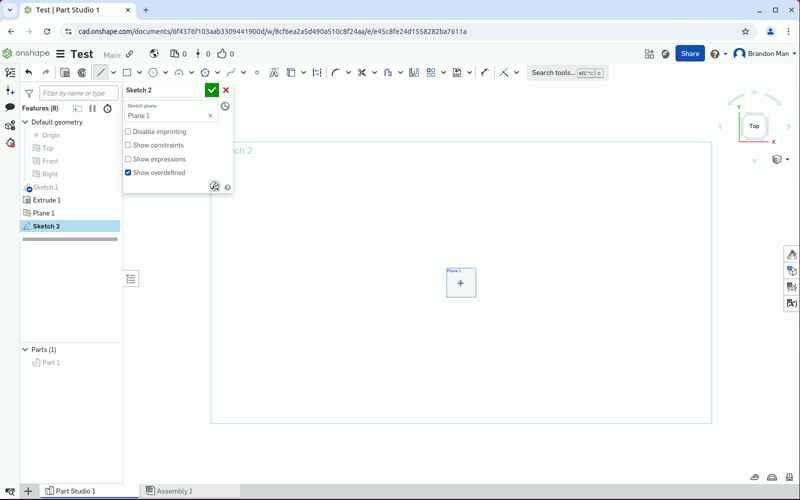
key_down(shift)
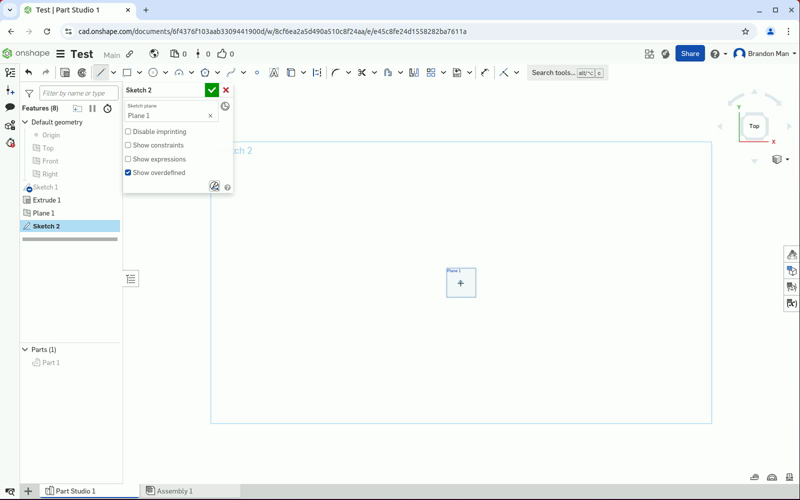
mouse_move(490, 282)
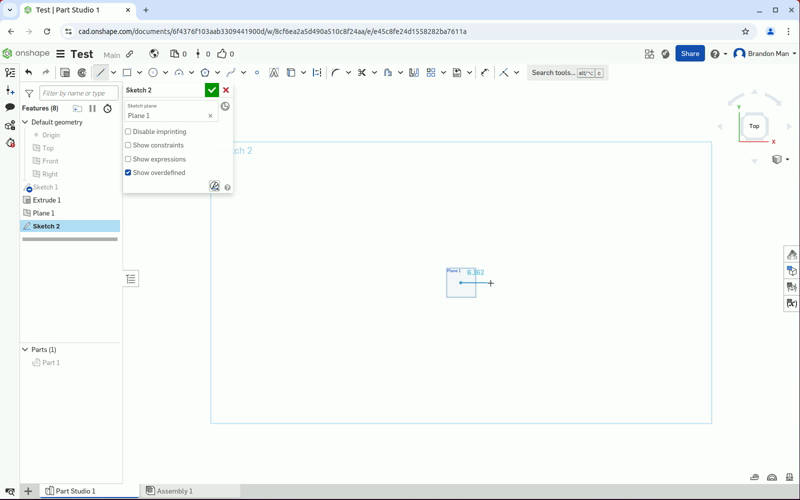
mouse_move(484, 282)
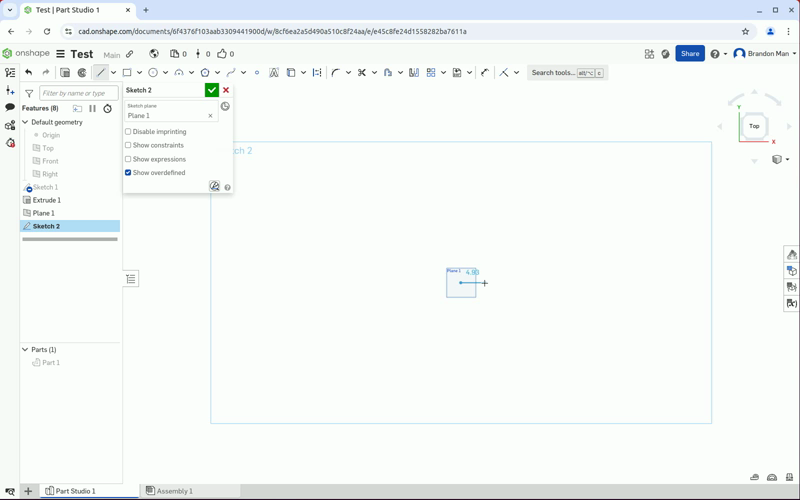
click(484, 282)
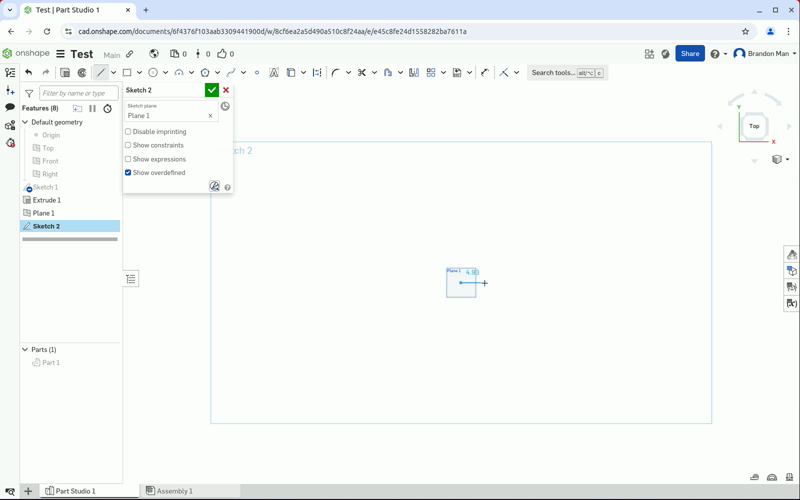
key_up(shift)
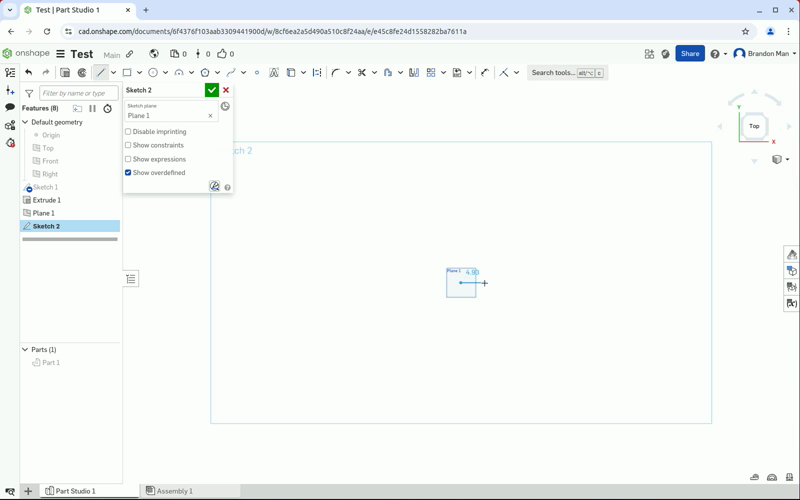
key_down(shift)
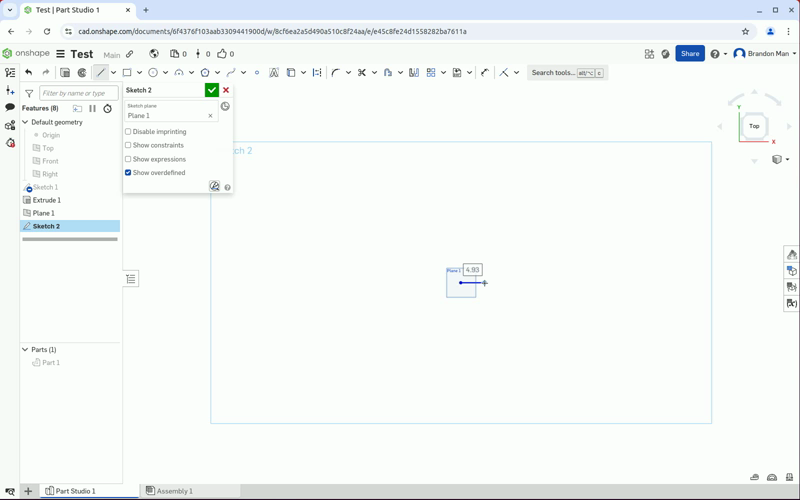
mouse_move(514, 282)
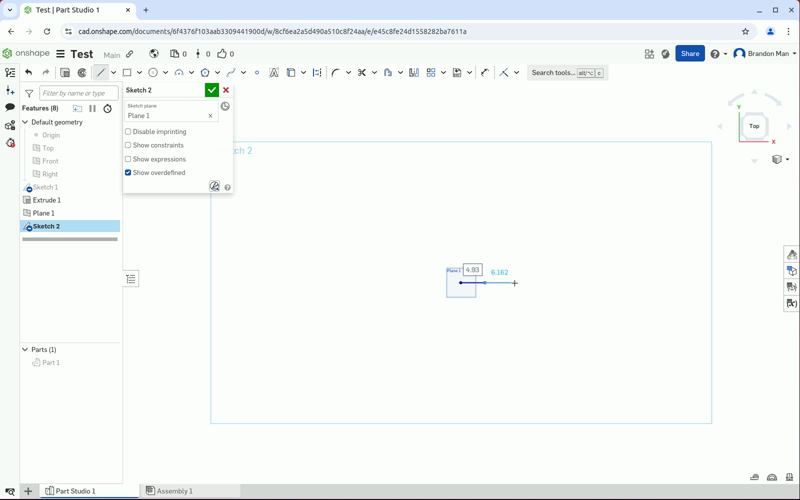
mouse_move(484, 226)
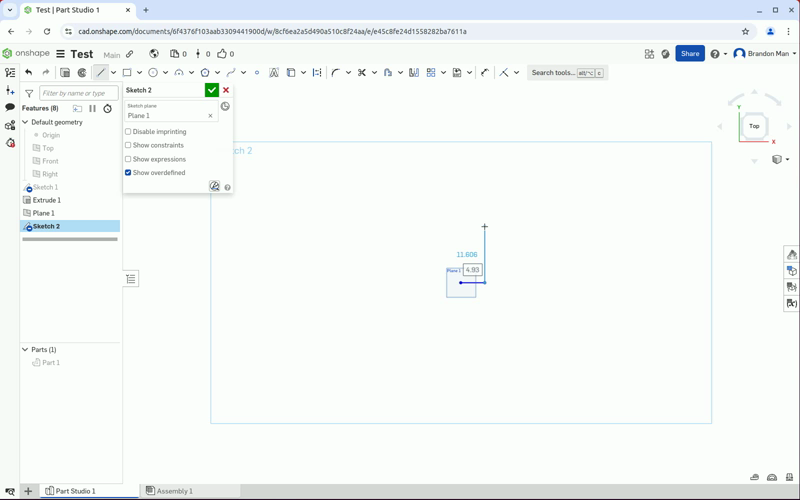
click(484, 226)
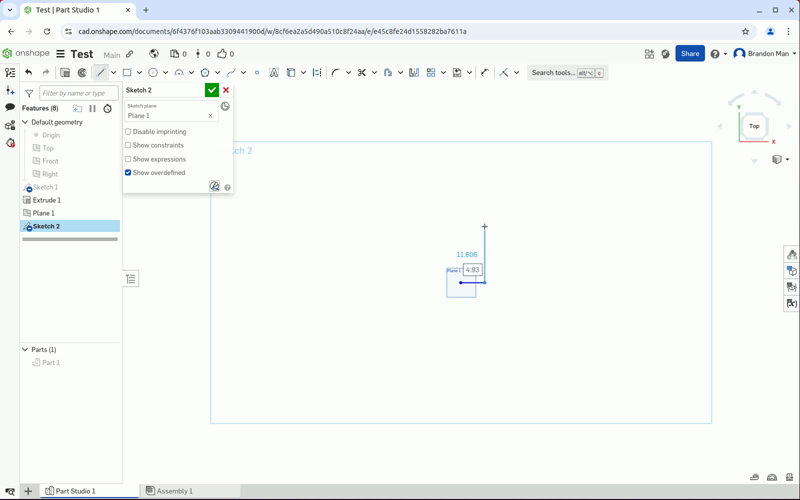
key_up(shift)
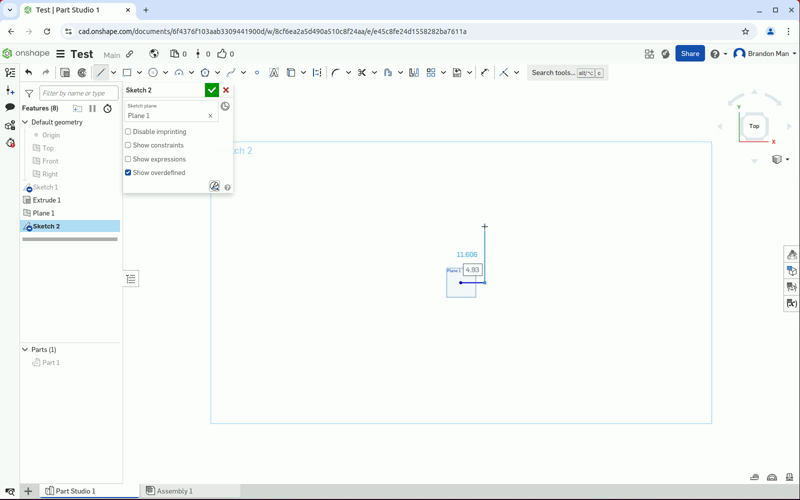
key_down(shift)
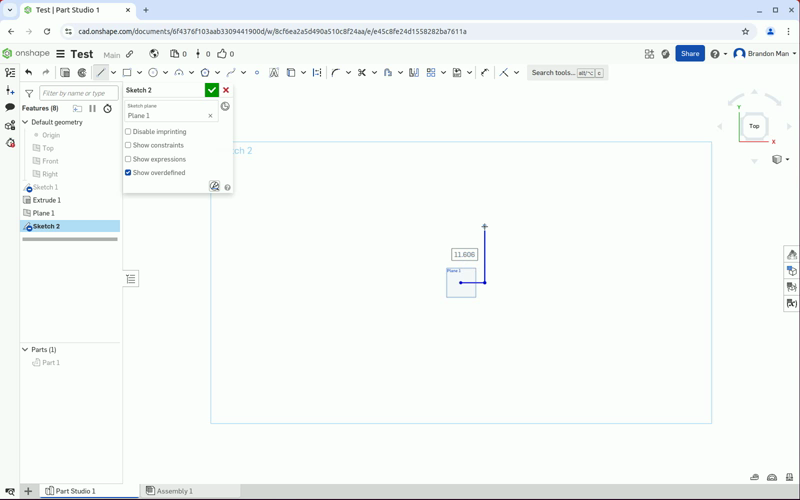
mouse_move(514, 226)
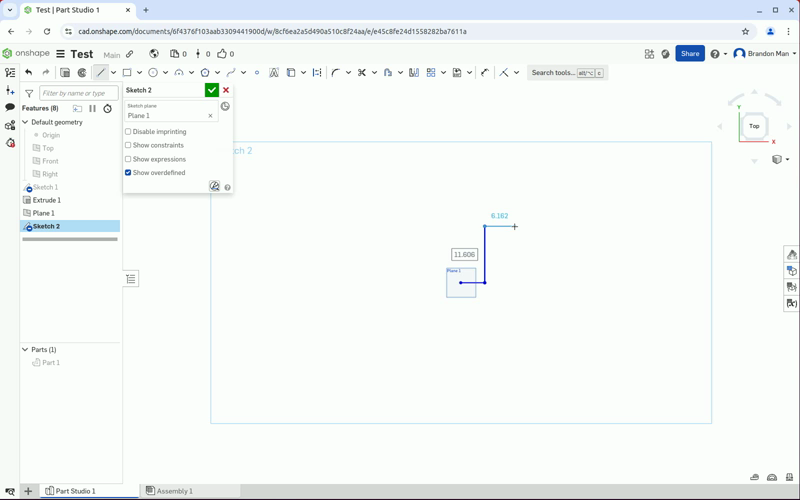
mouse_move(460, 226)
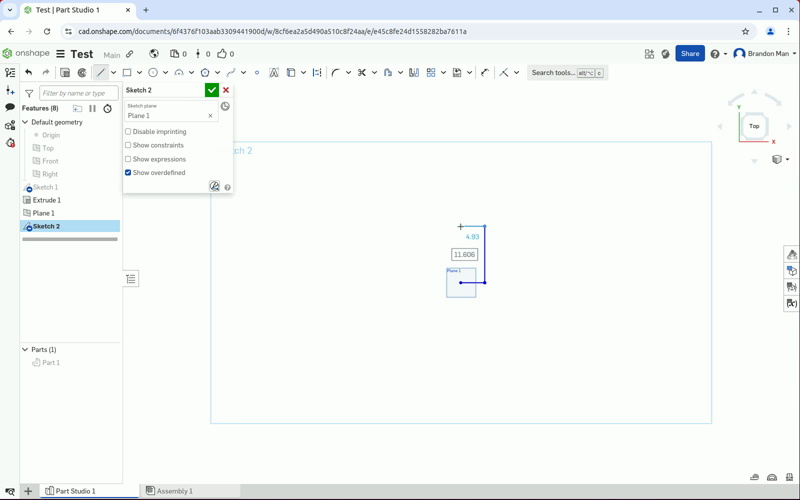
click(460, 226)
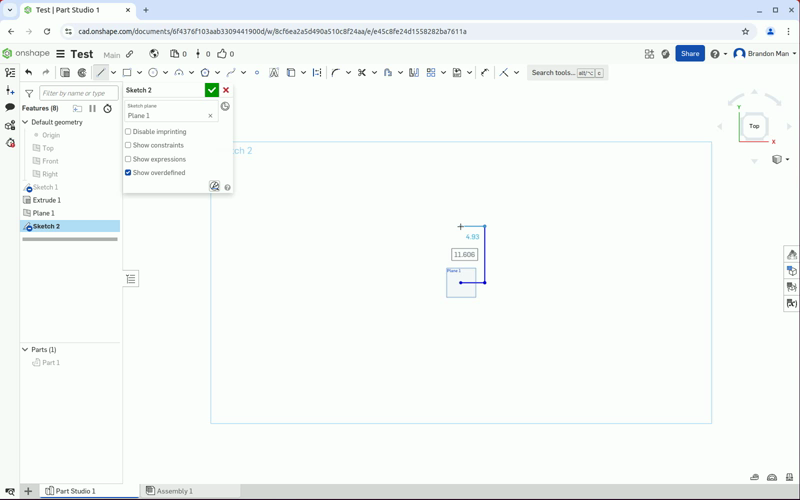
key_up(shift)
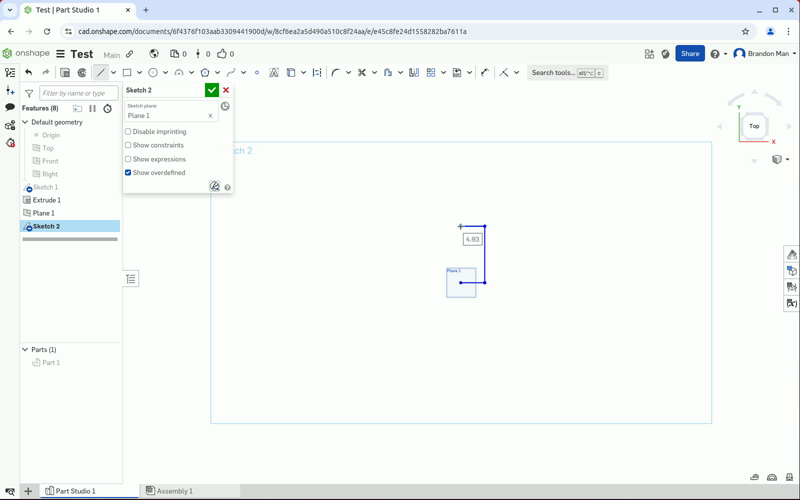
mouse_move(490, 226)
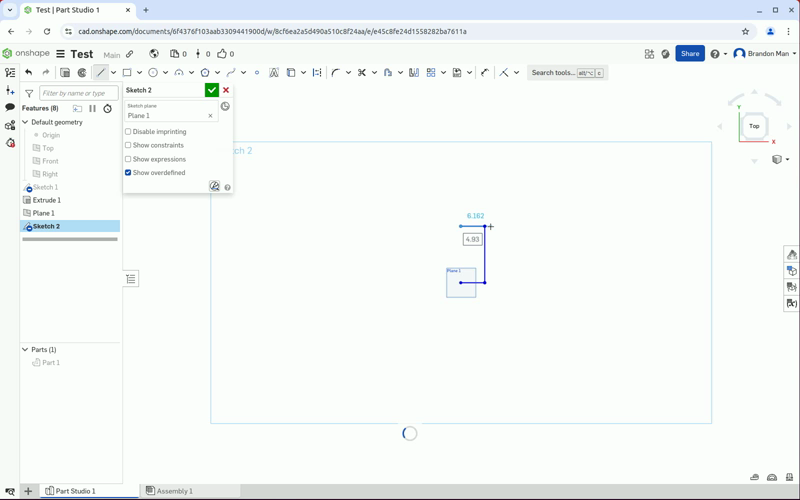
key_down(shift)
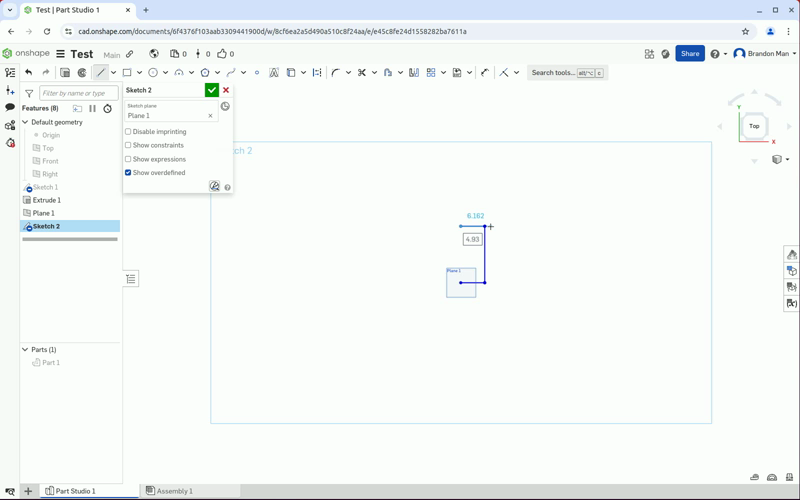
mouse_move(460, 282)
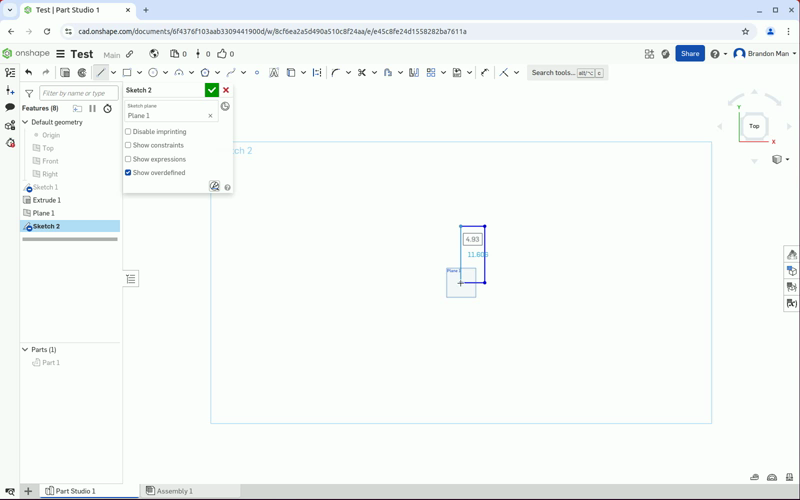
key_up(shift)
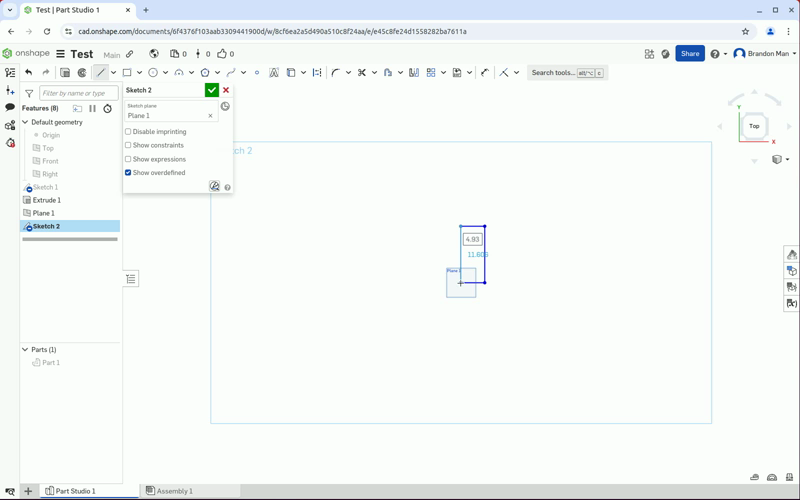
click(460, 282)
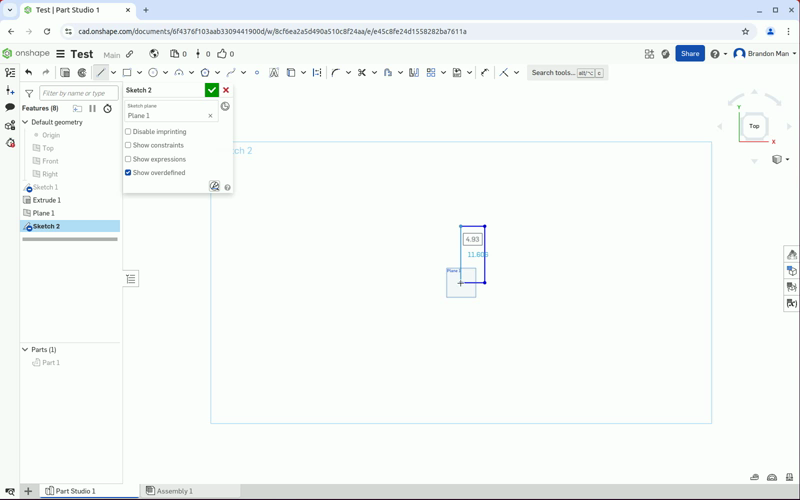
key(esc)
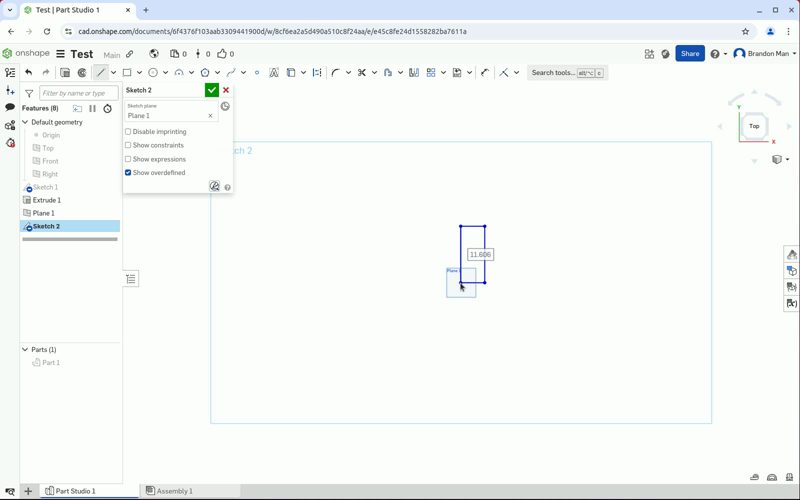
mouse_move(476, 234)
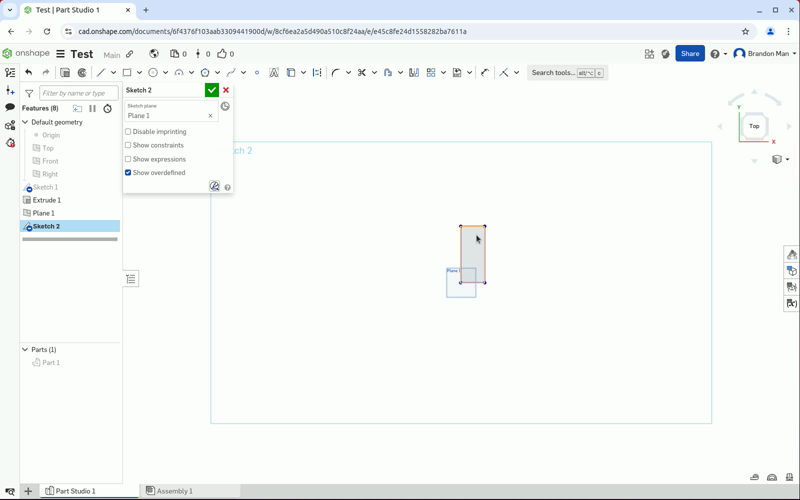
scroll(6)
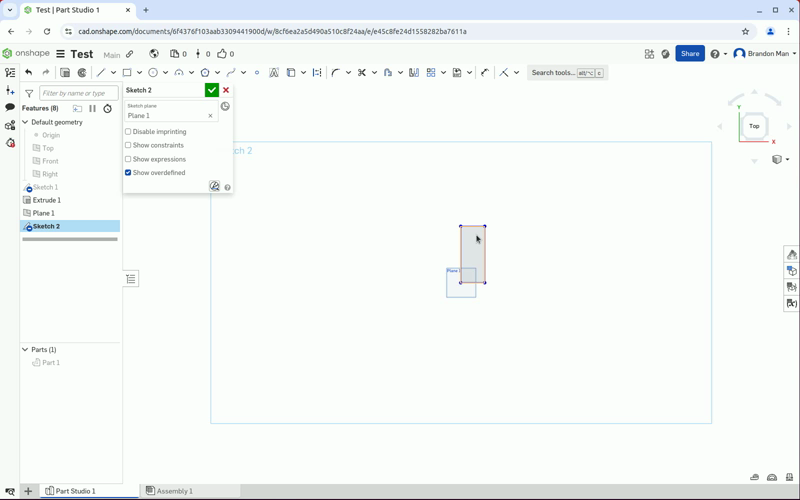
scroll(6)
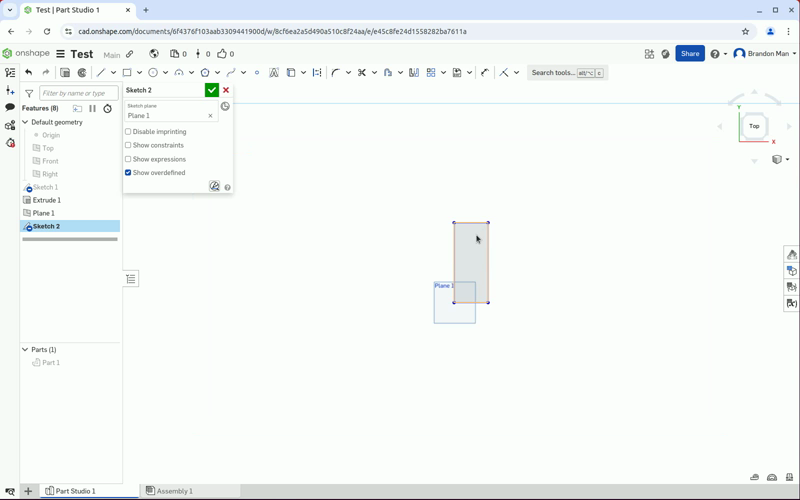
scroll(6)
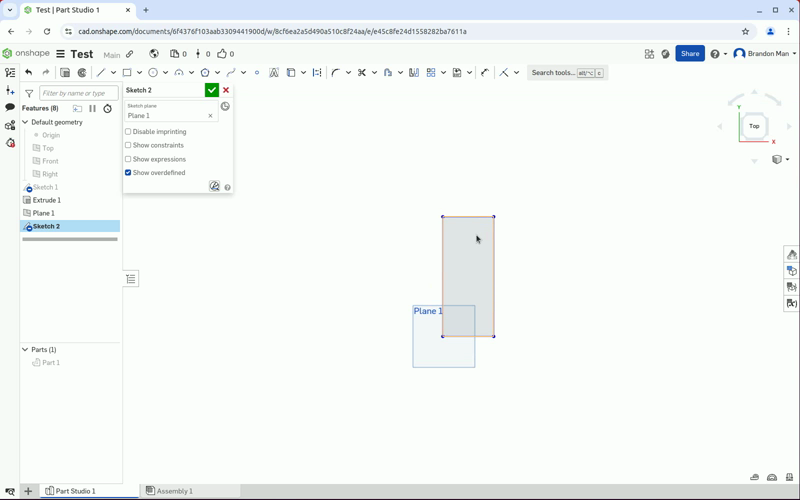
scroll(6)
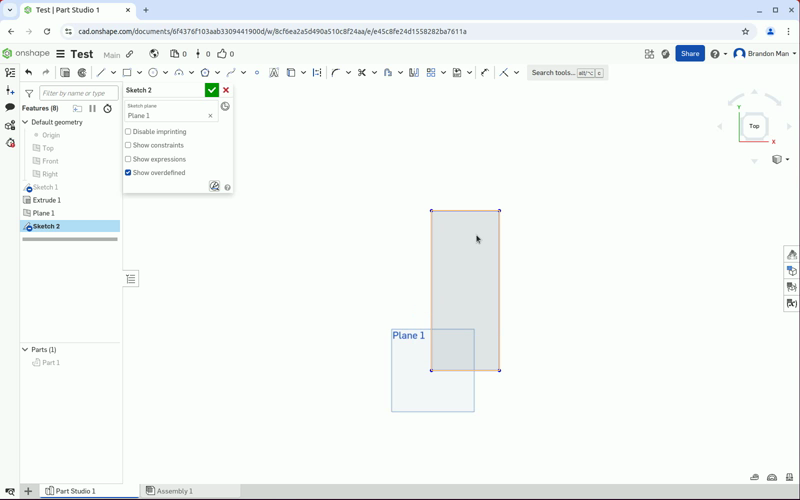
scroll(6)
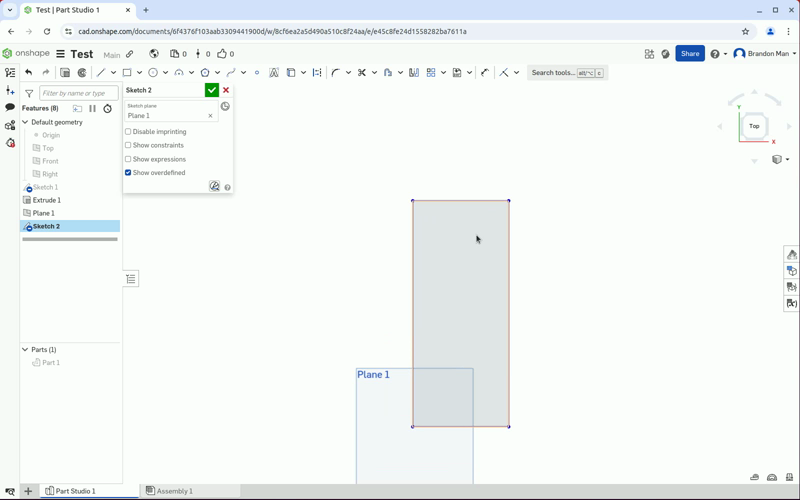
scroll(6)
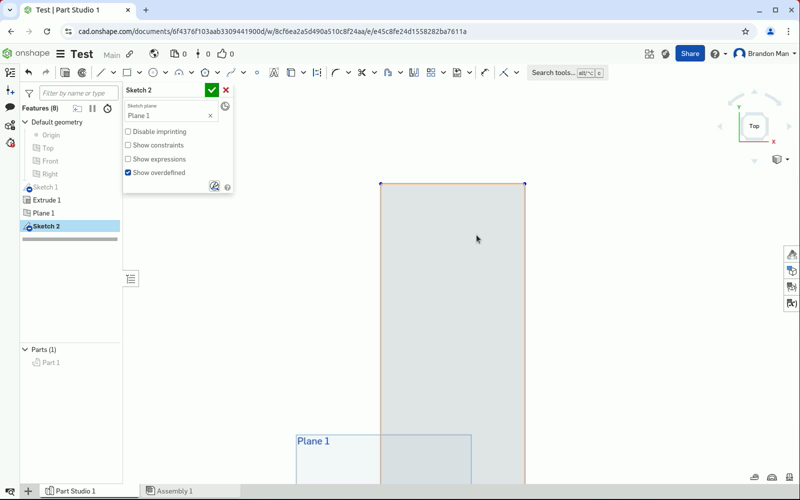
scroll(6)
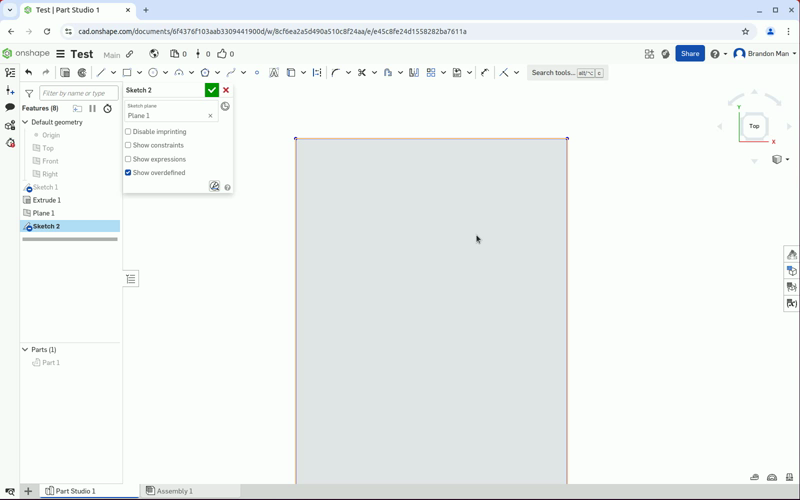
click(476, 234)
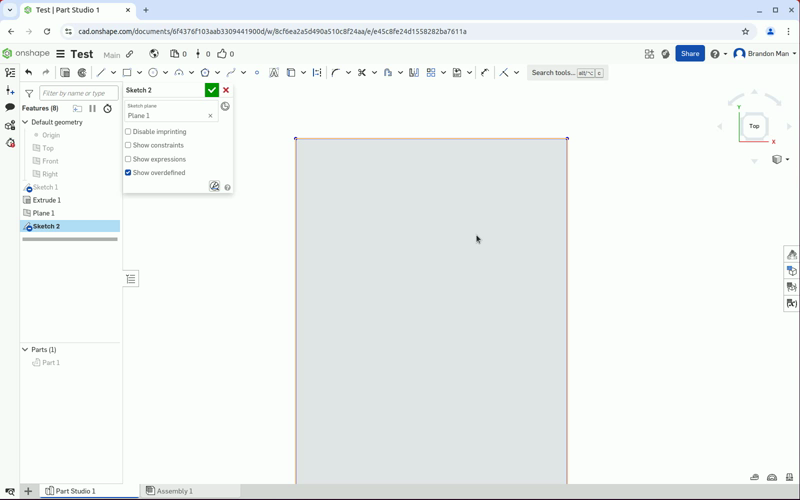
scroll(-6)
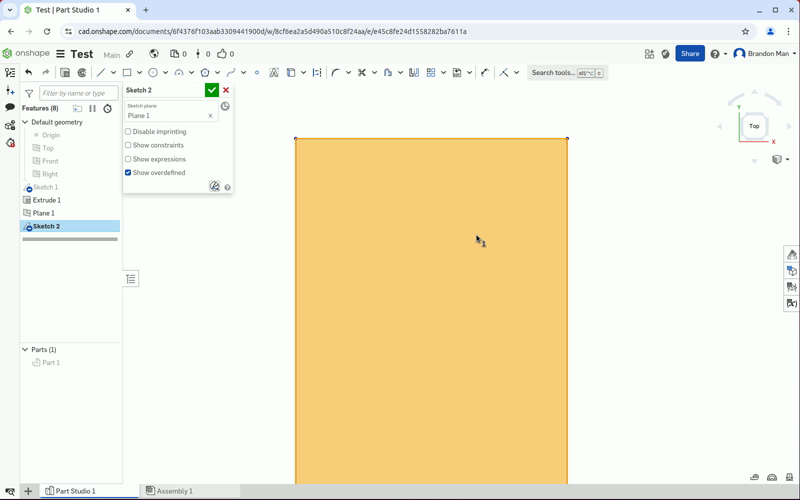
scroll(-6)
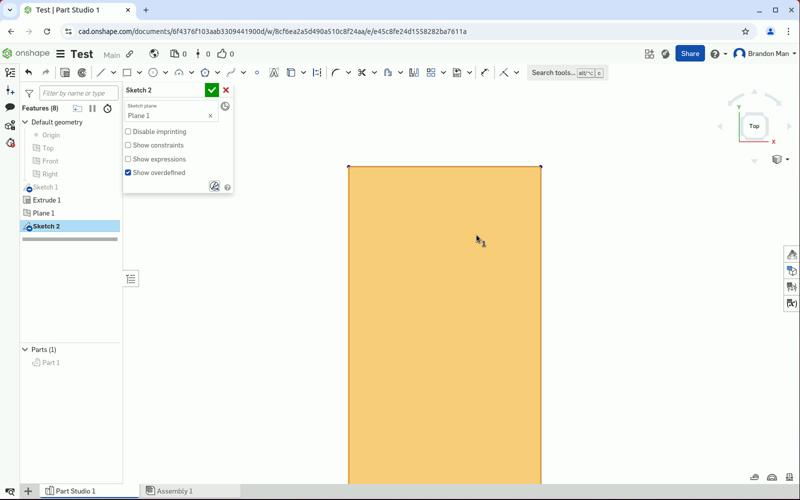
scroll(-6)
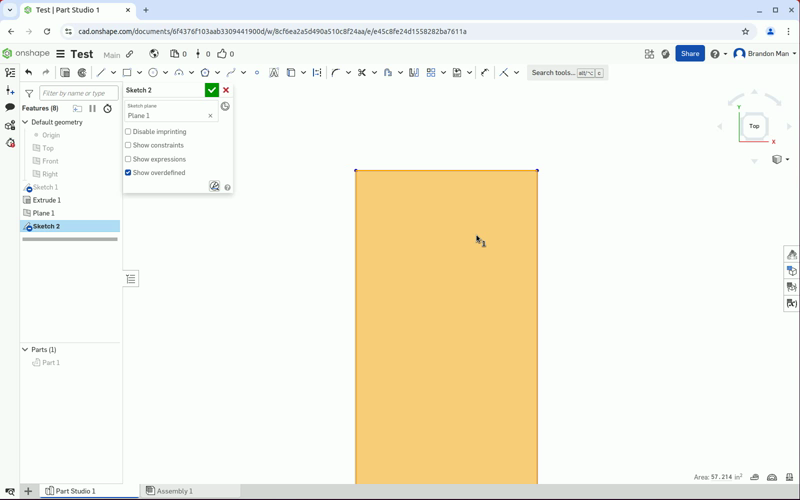
scroll(-6)
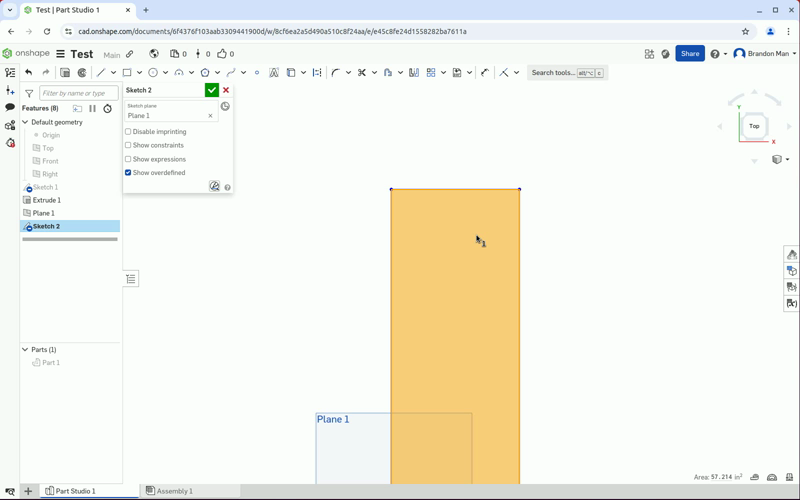
scroll(-6)
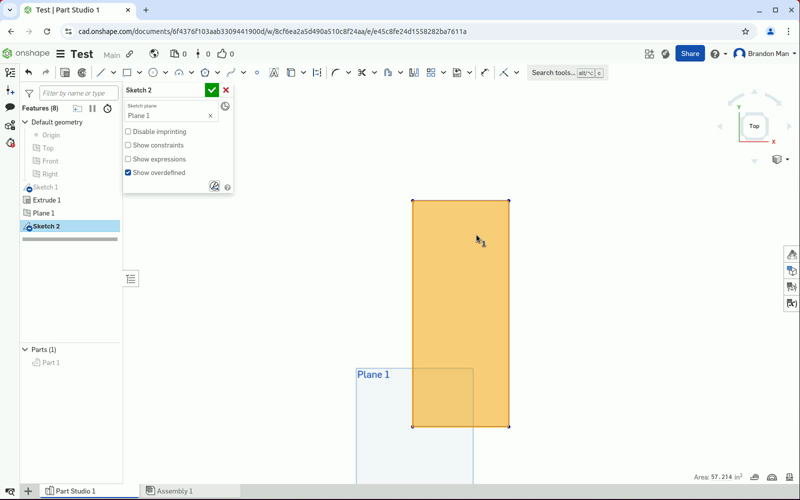
scroll(-6)
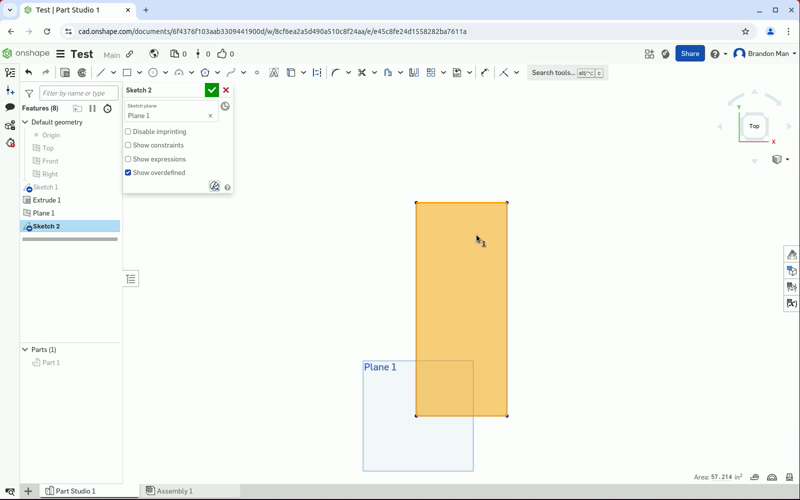
scroll(-6)
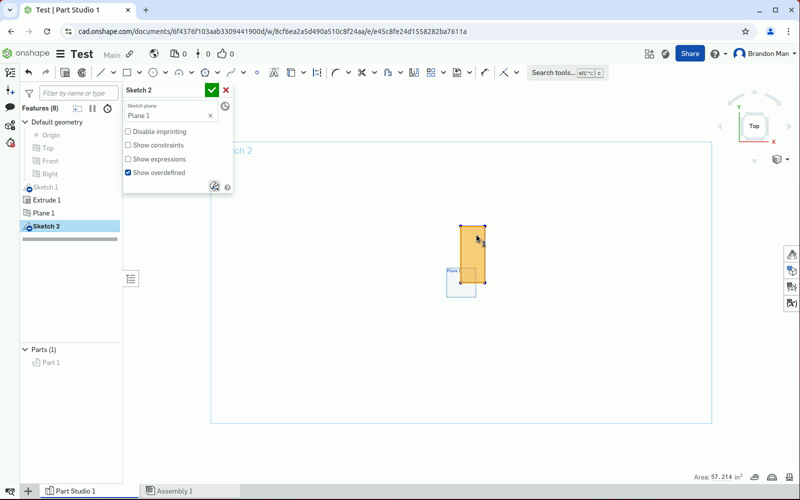
mouse_move(73, 352)
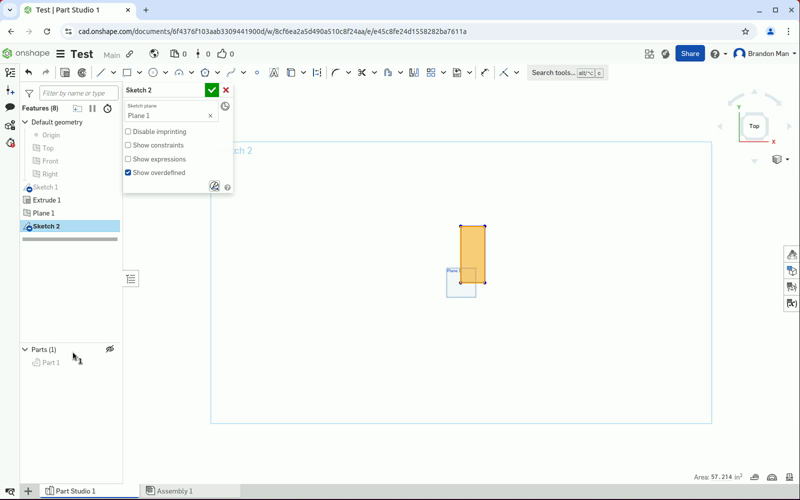
key(shift+y)
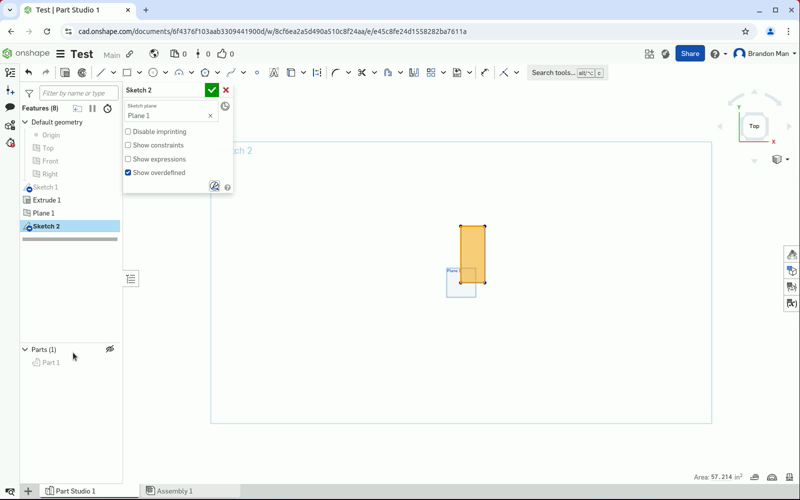
key(shift+e)
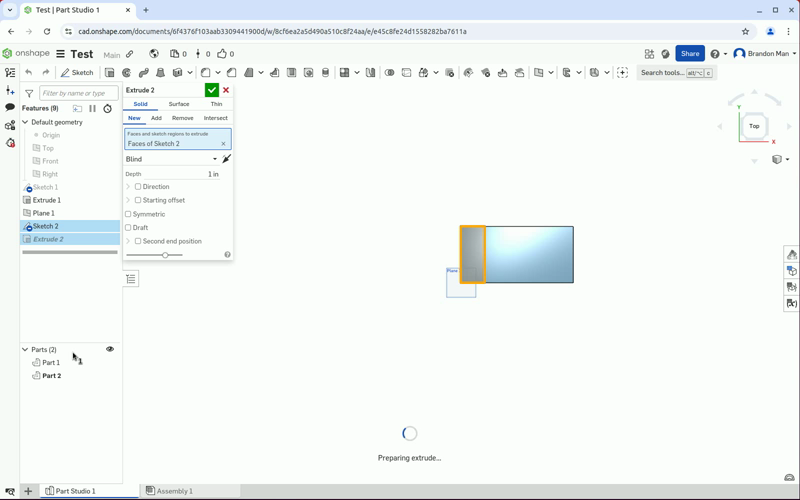
mouse_move(143, 106)
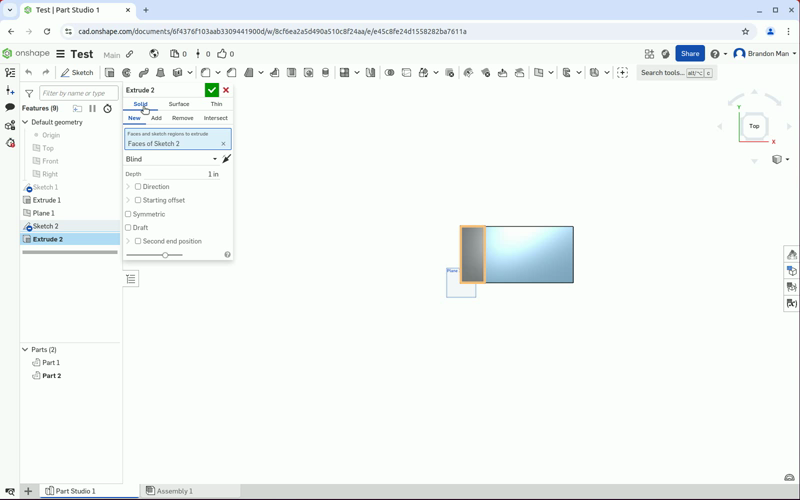
click(143, 106)
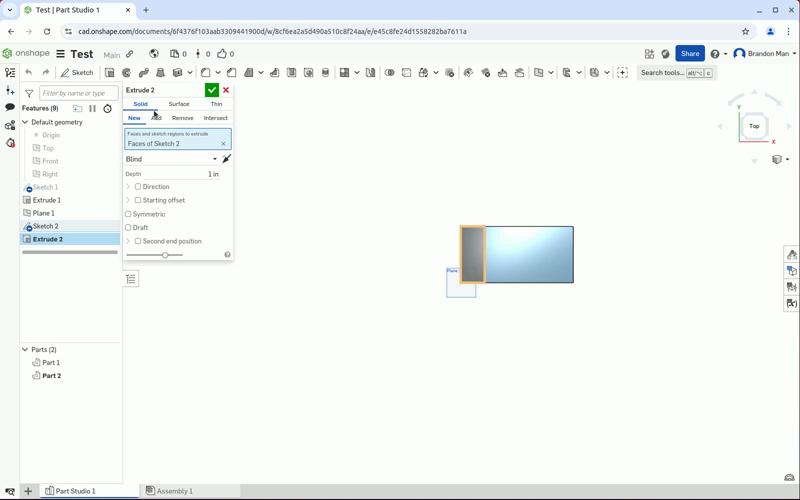
mouse_move(186, 120)
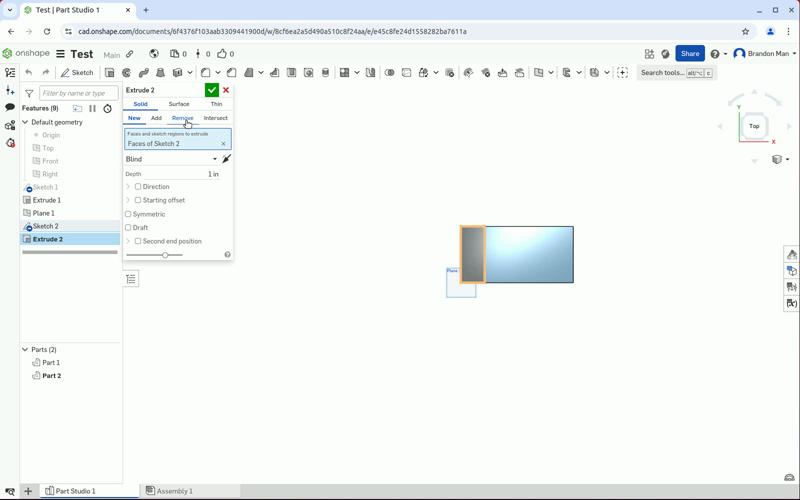
click(186, 120)
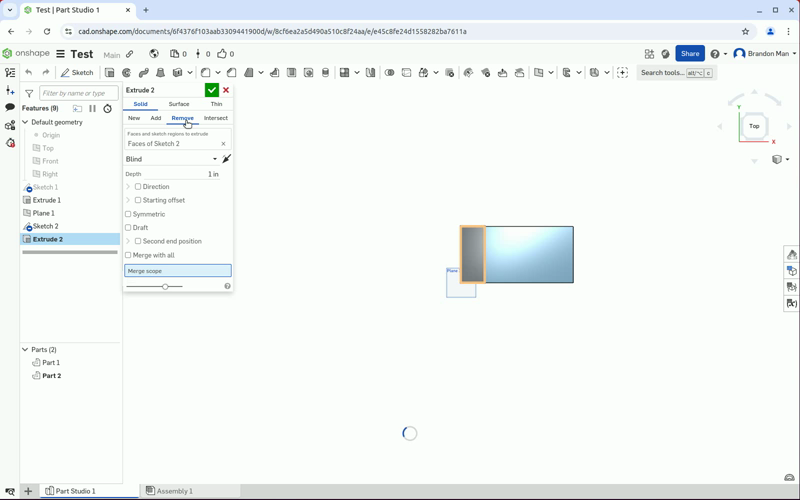
key(tab, 4)
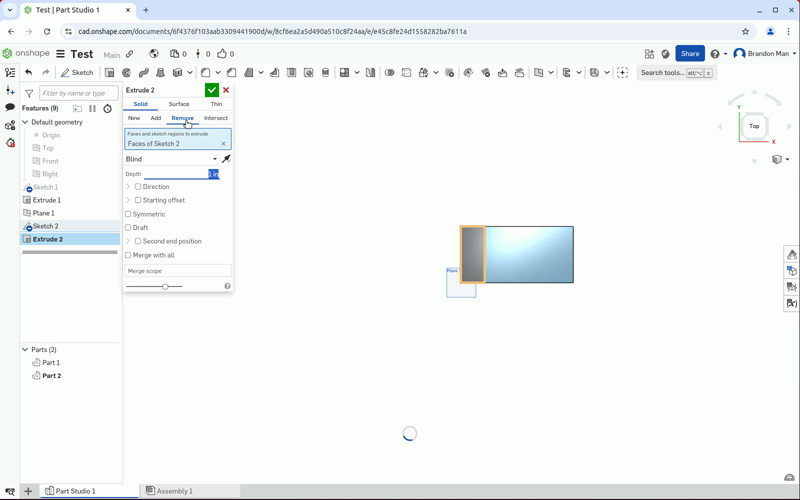
text(5.777)
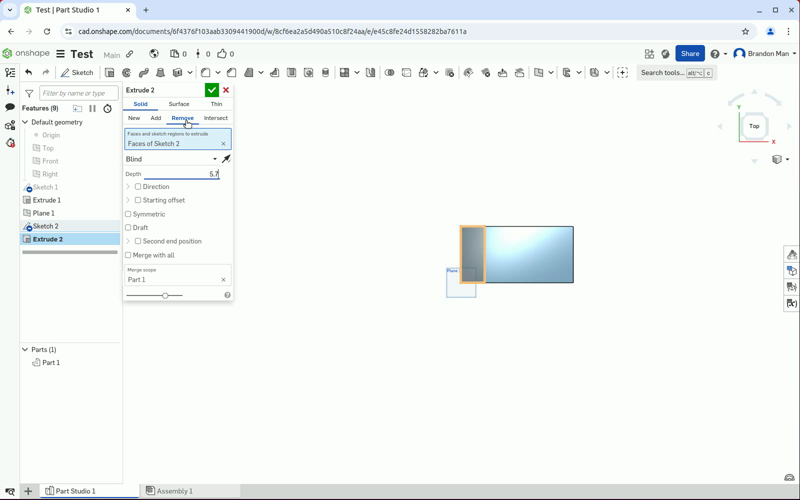
key(tab, 6)
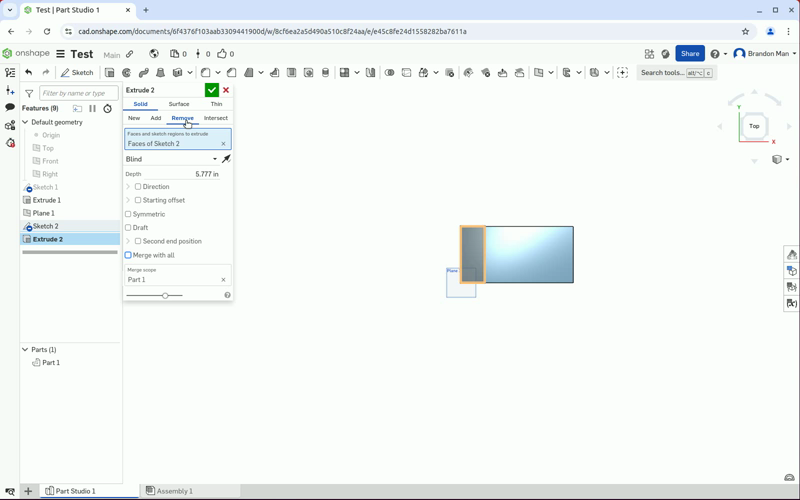
key(space)
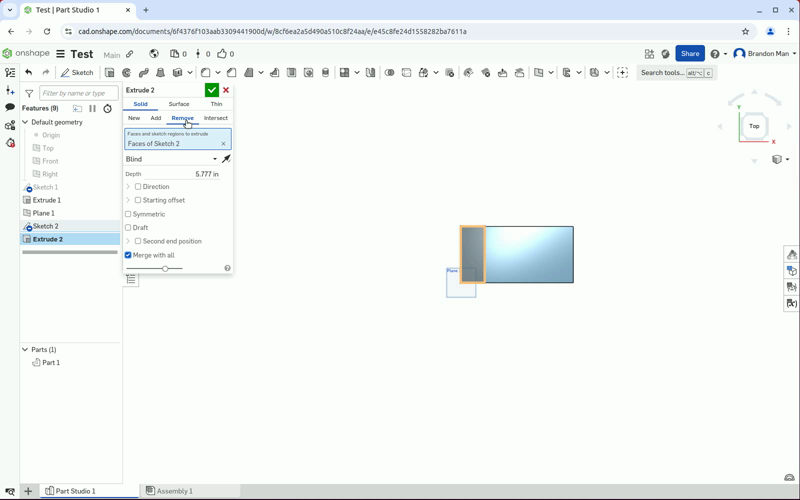
key(enter)
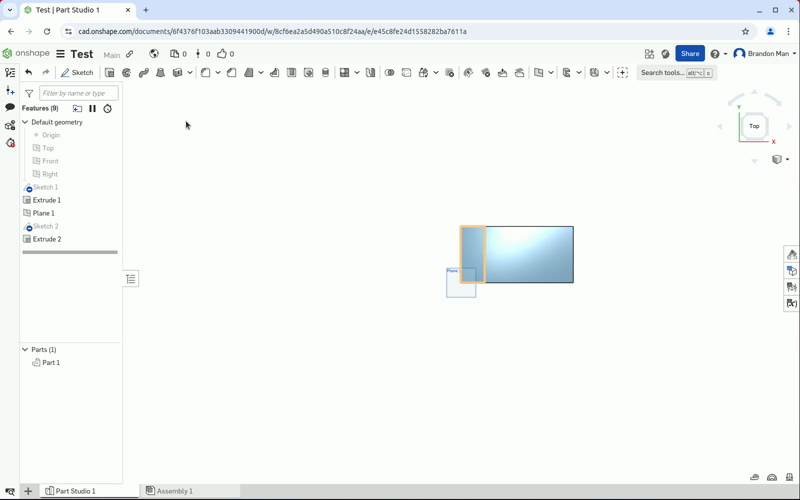
key(shift+h)
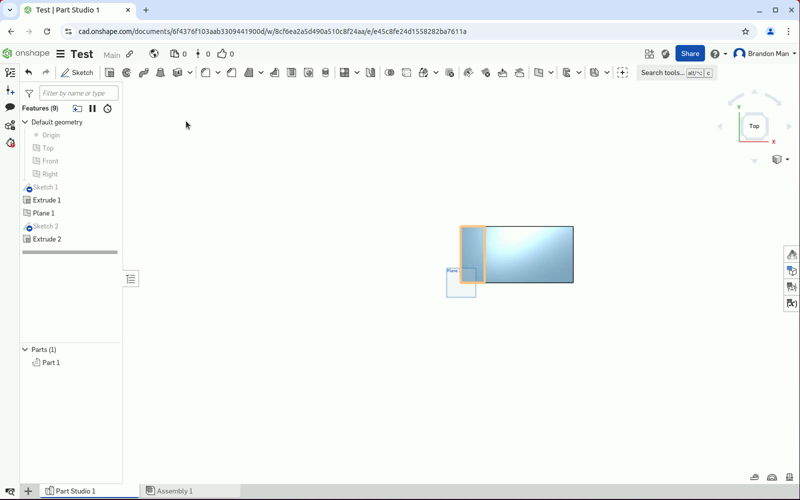
key(shift+h)
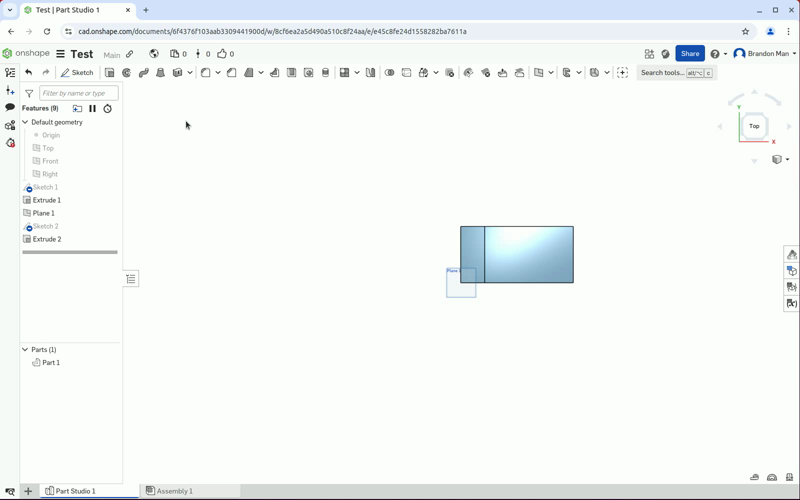
mouse_move(73, 189)
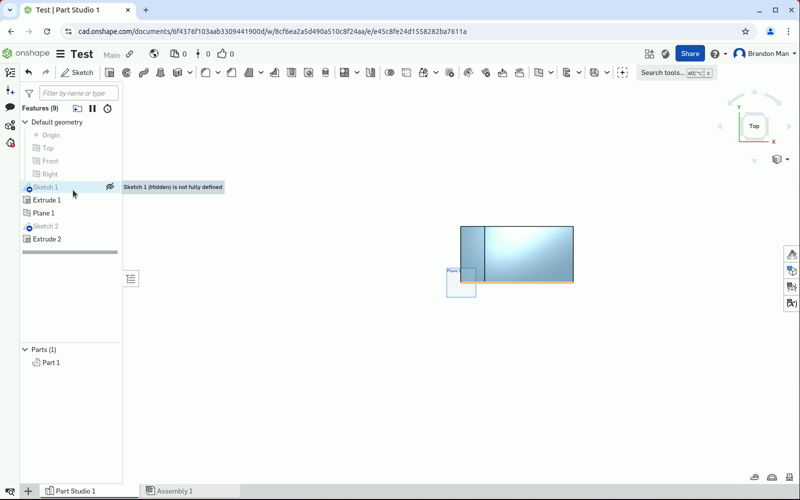
click(73, 189)
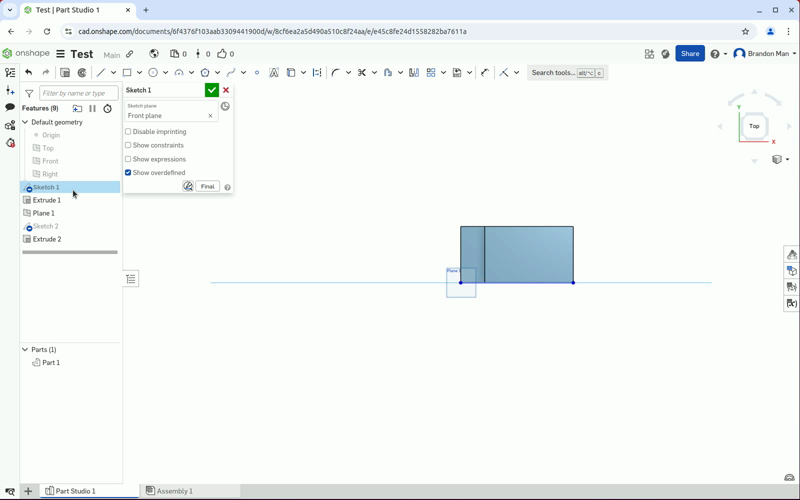
mouse_move(229, 92)
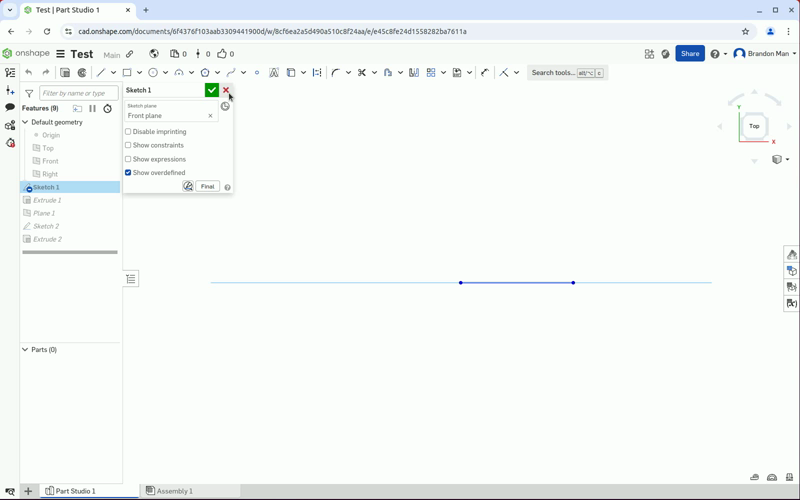
click(229, 92)
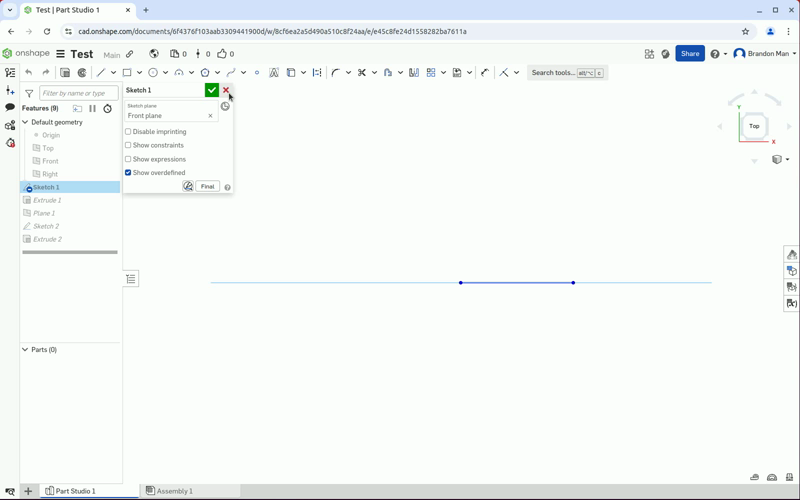
key(shift+s)
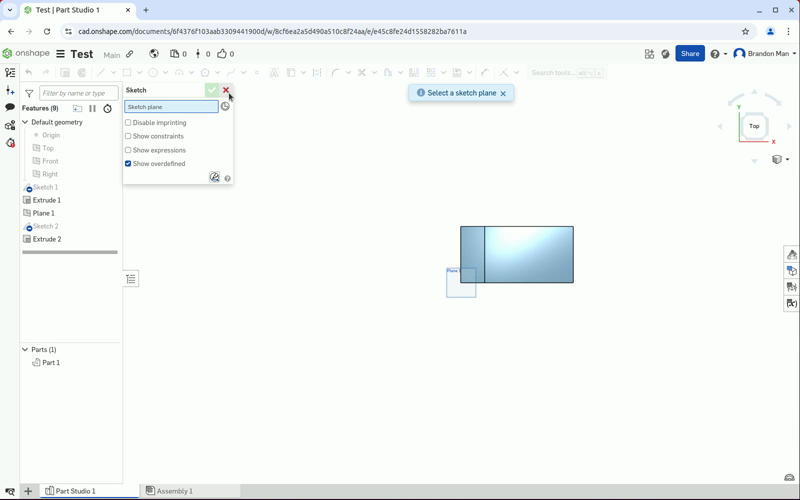
mouse_move(73, 215)
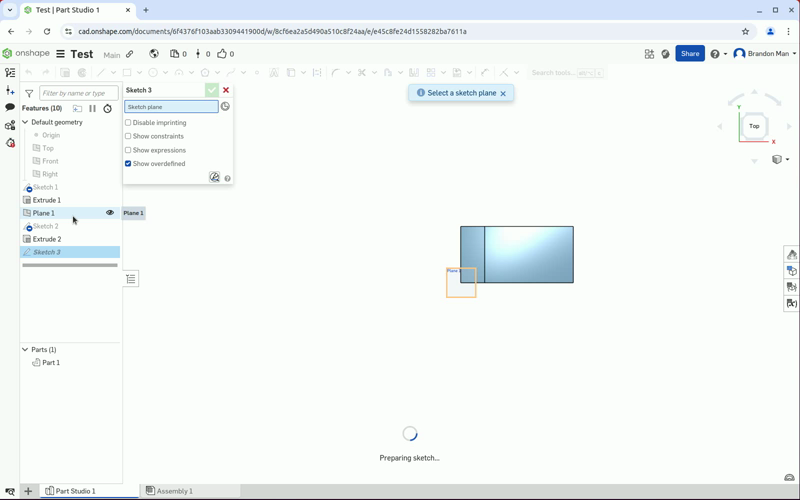
click(73, 215)
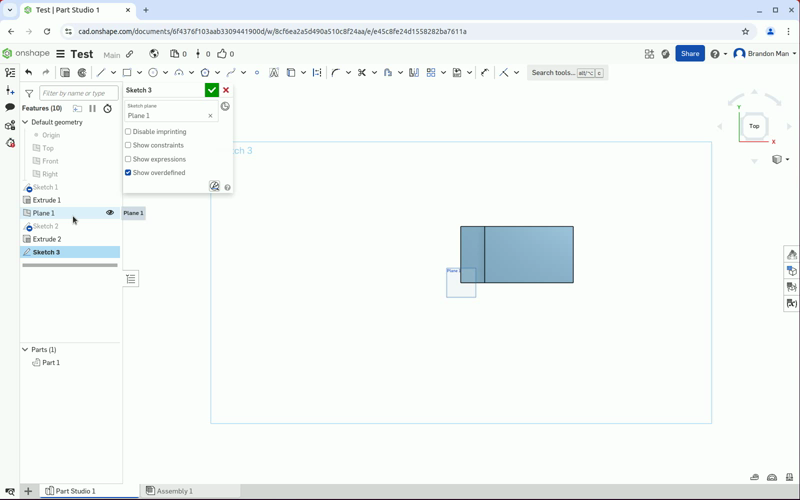
mouse_move(73, 352)
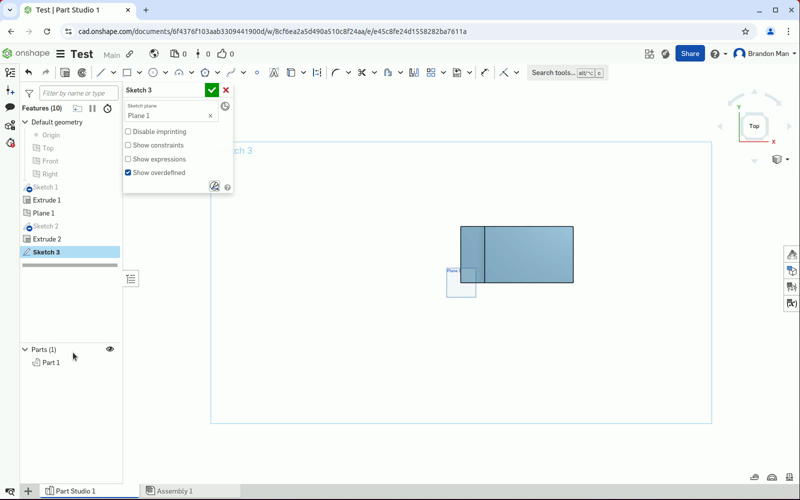
key(y)
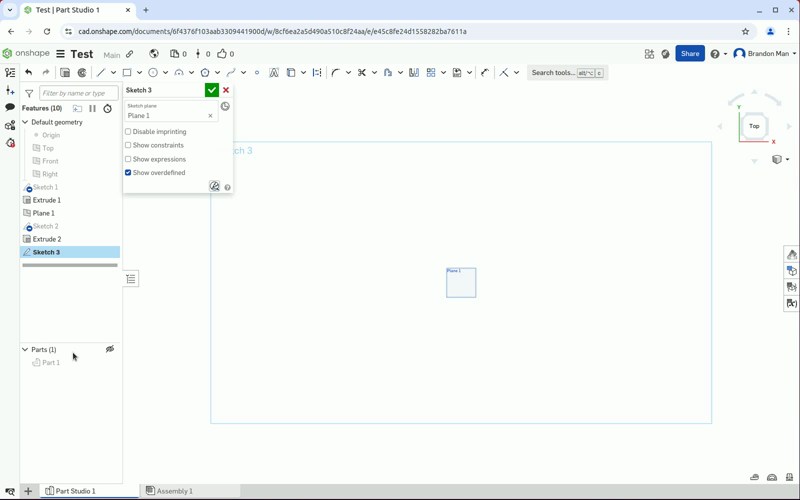
key(l)
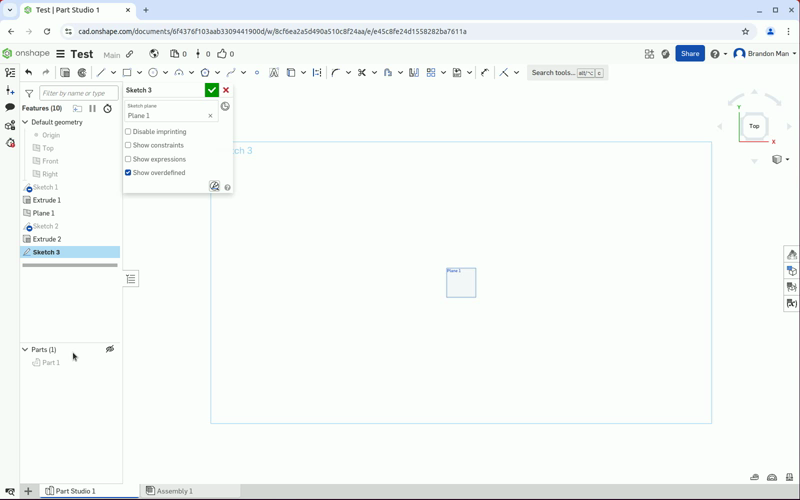
key_down(shift)
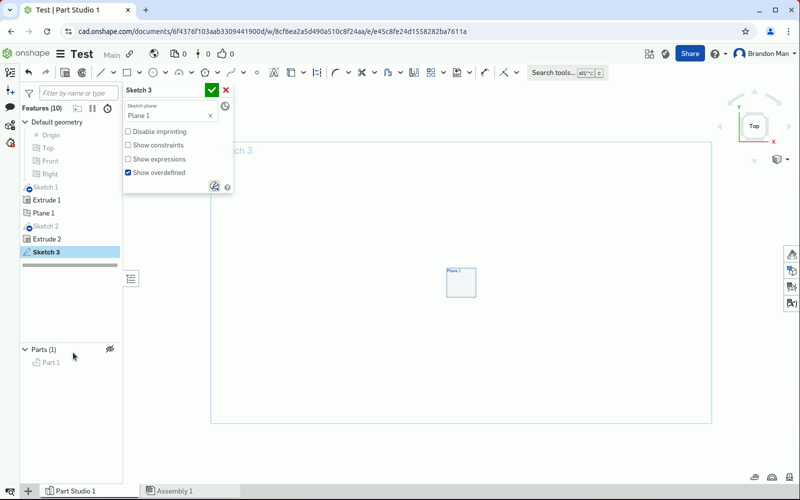
mouse_move(549, 282)
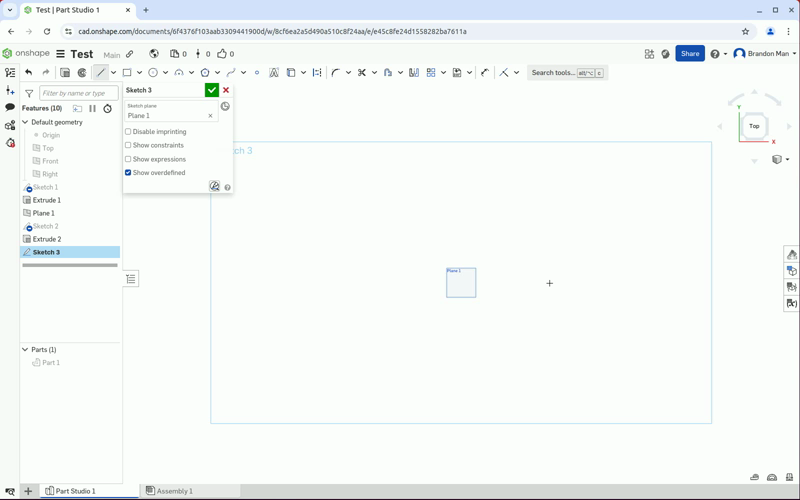
click(549, 282)
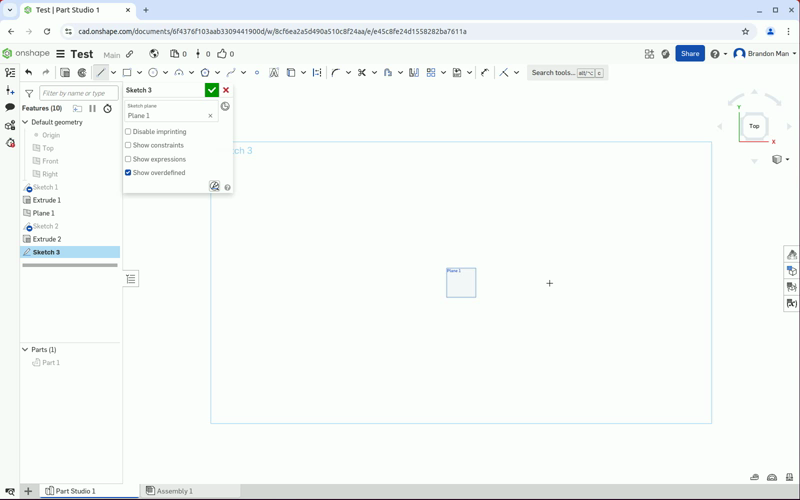
key_up(shift)
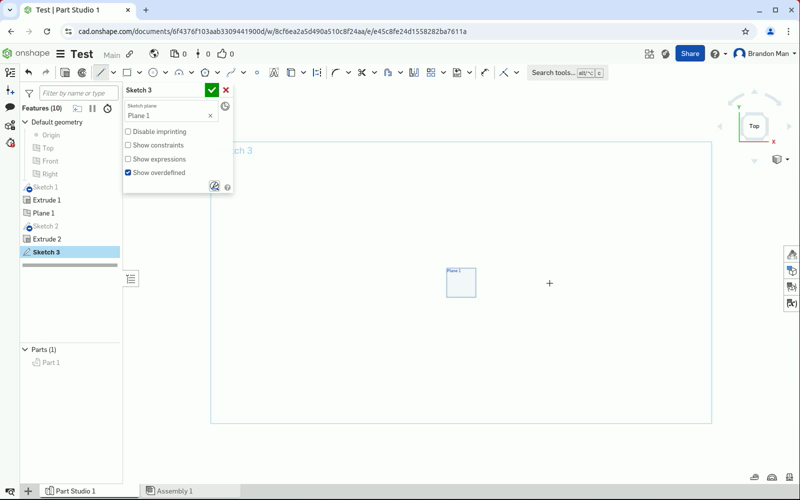
key_down(shift)
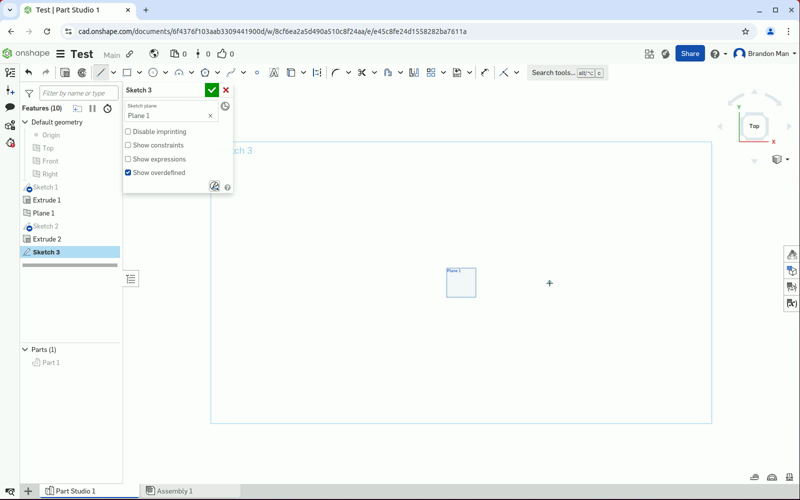
mouse_move(579, 282)
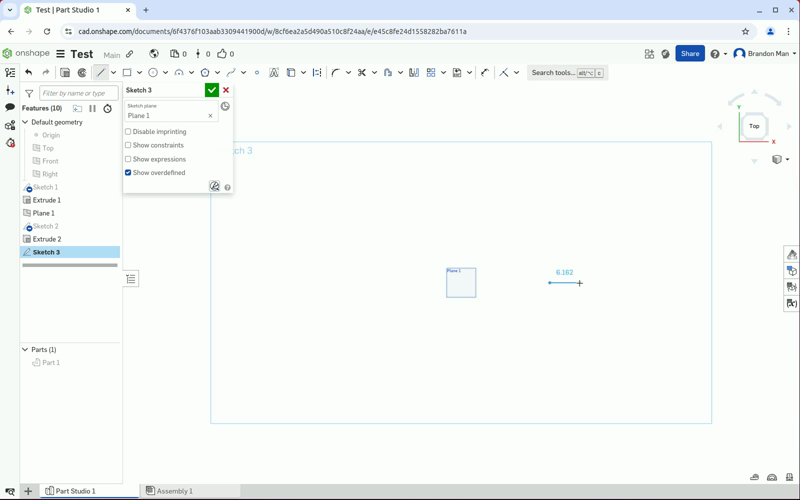
mouse_move(573, 282)
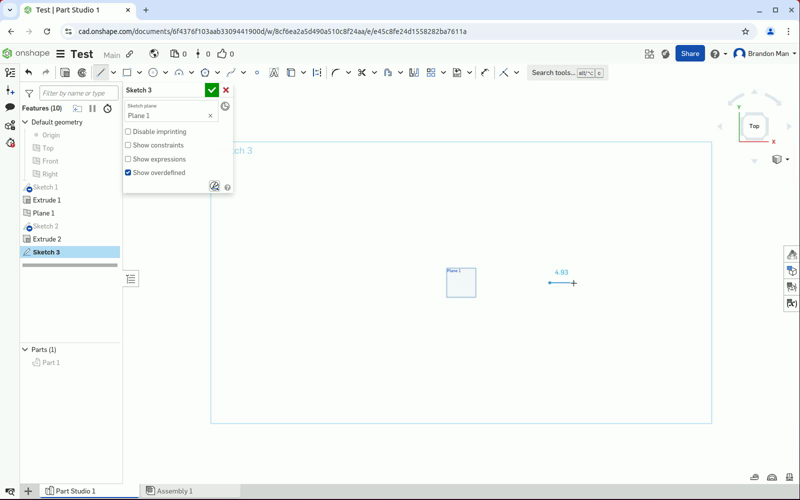
click(573, 282)
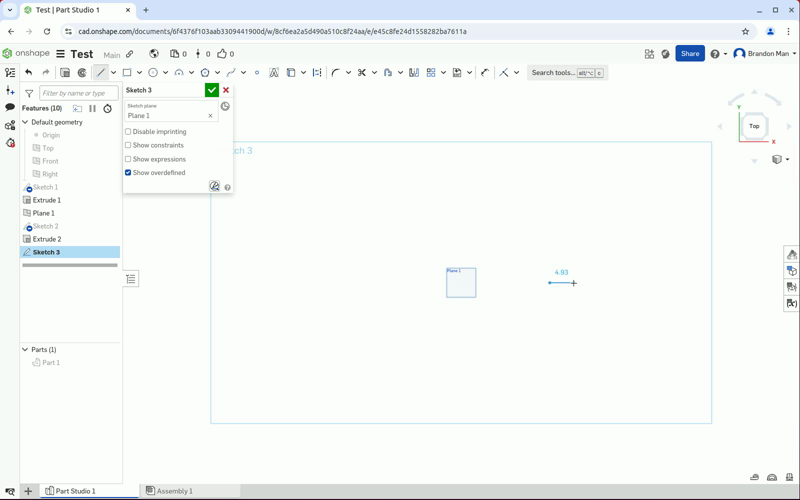
key_up(shift)
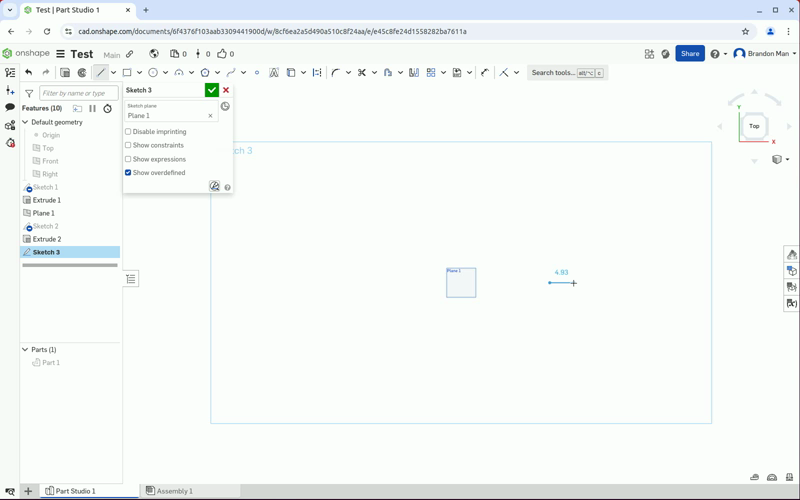
key_down(shift)
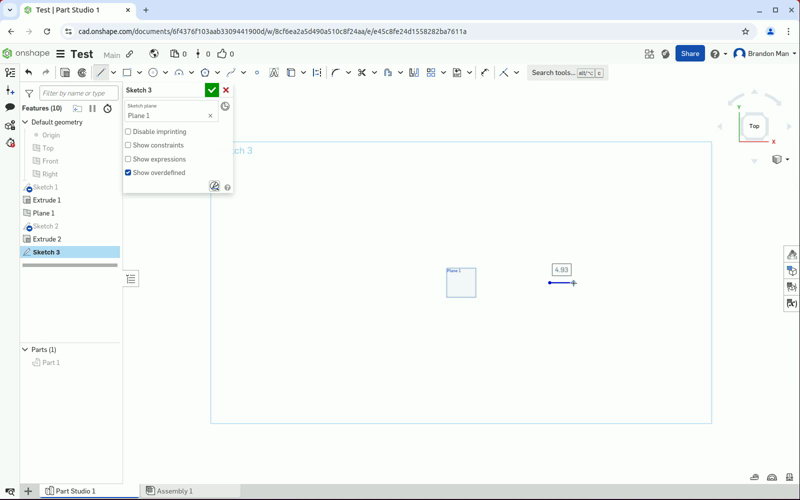
mouse_move(589, 282)
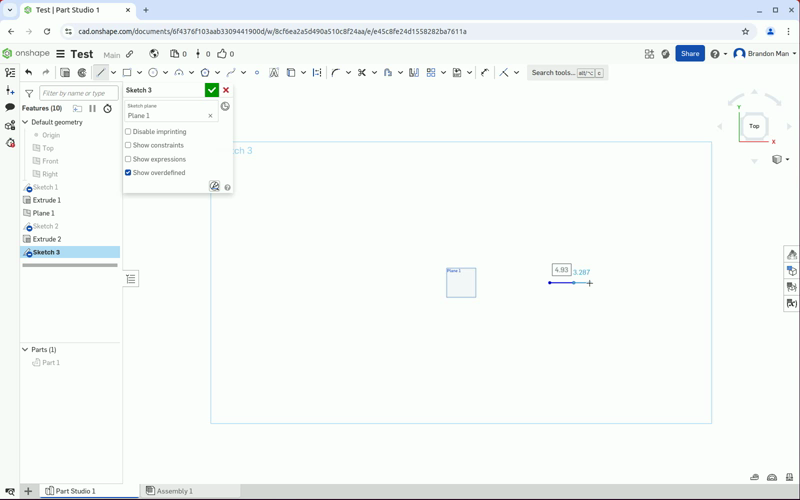
mouse_move(573, 226)
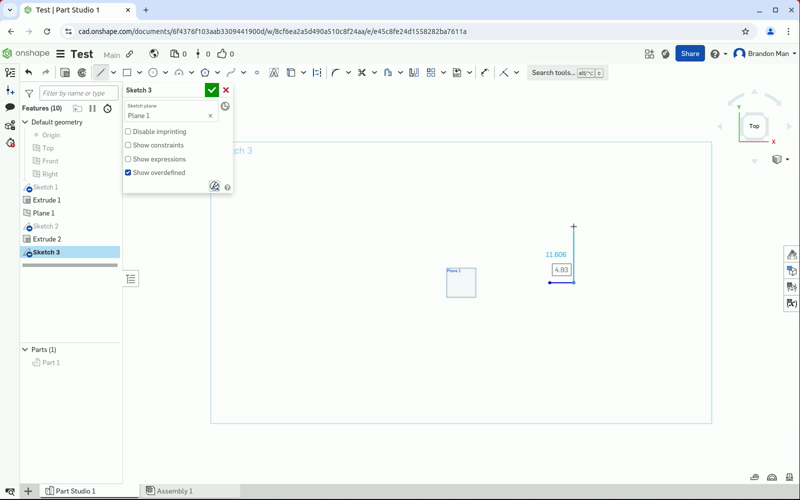
click(573, 226)
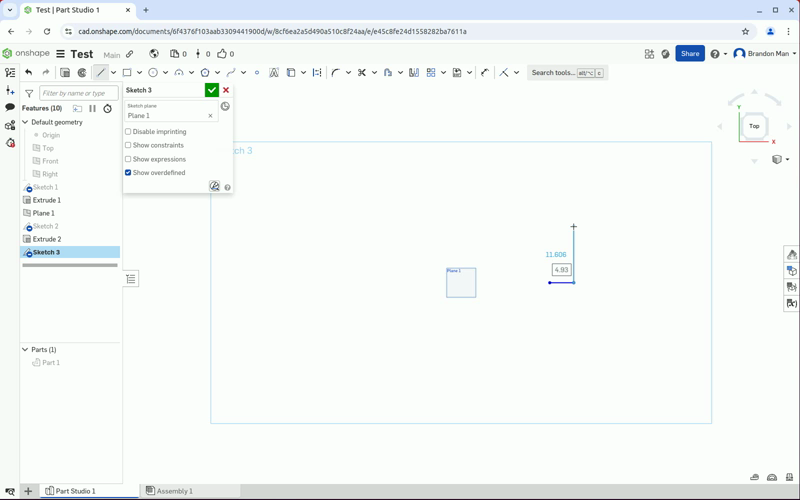
key_up(shift)
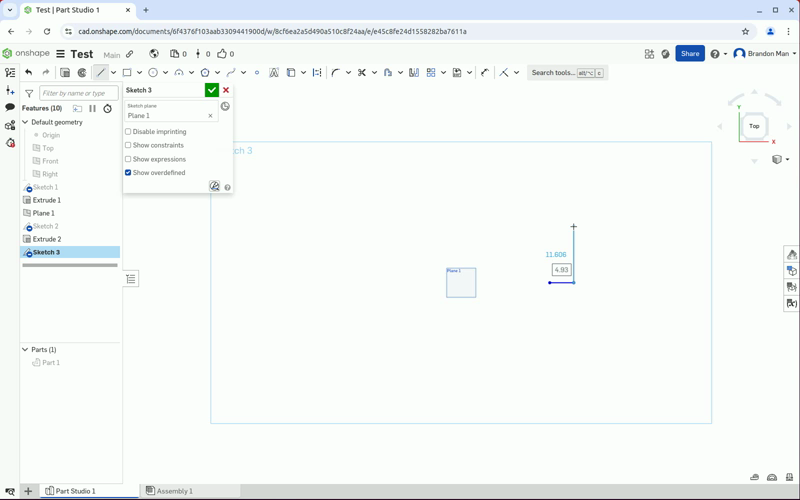
key_down(shift)
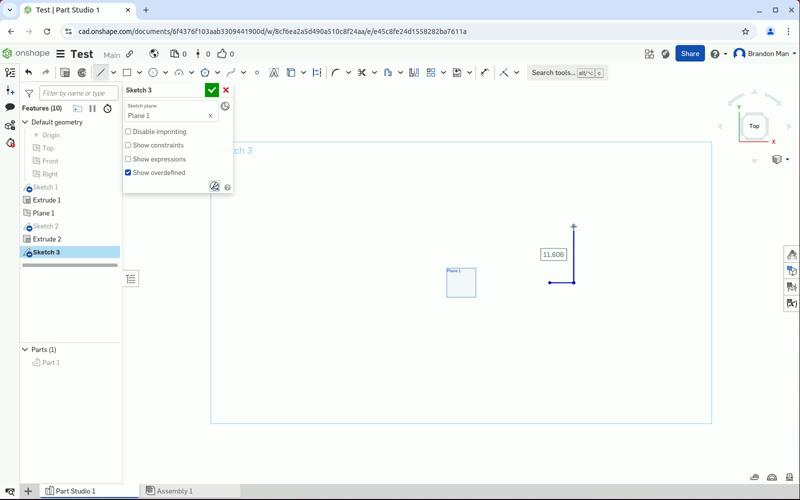
mouse_move(589, 226)
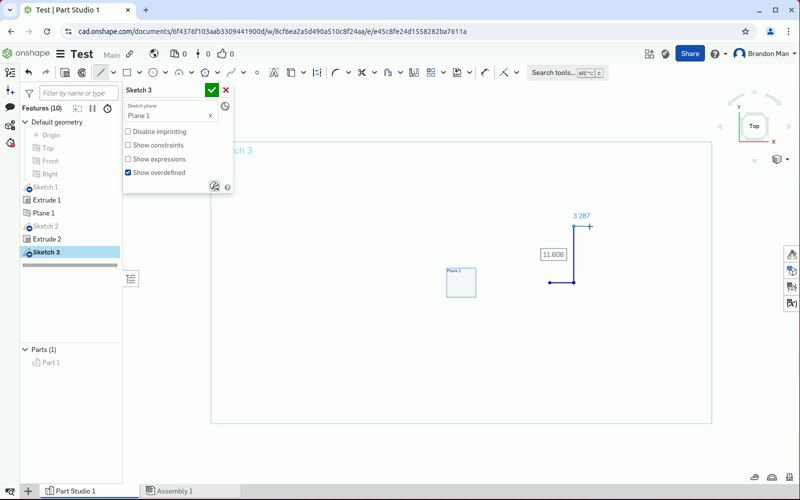
mouse_move(549, 226)
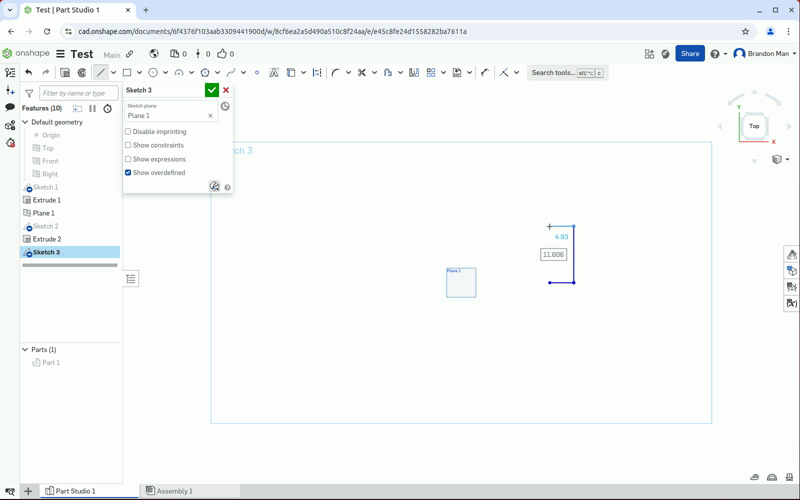
click(549, 226)
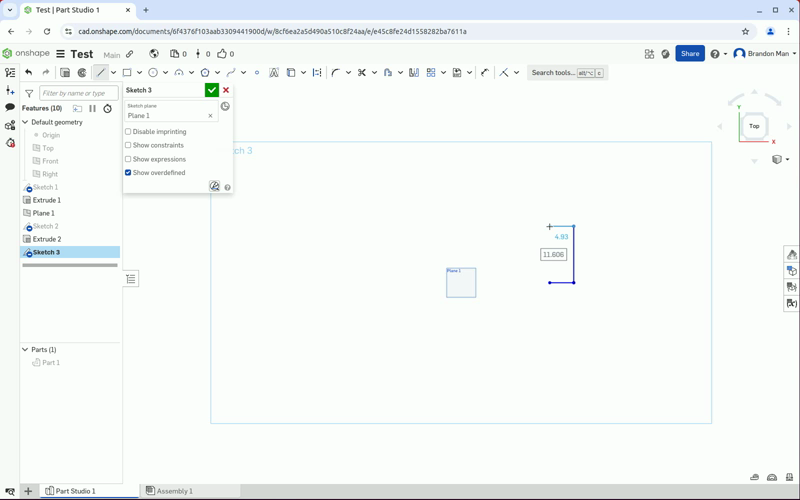
key_up(shift)
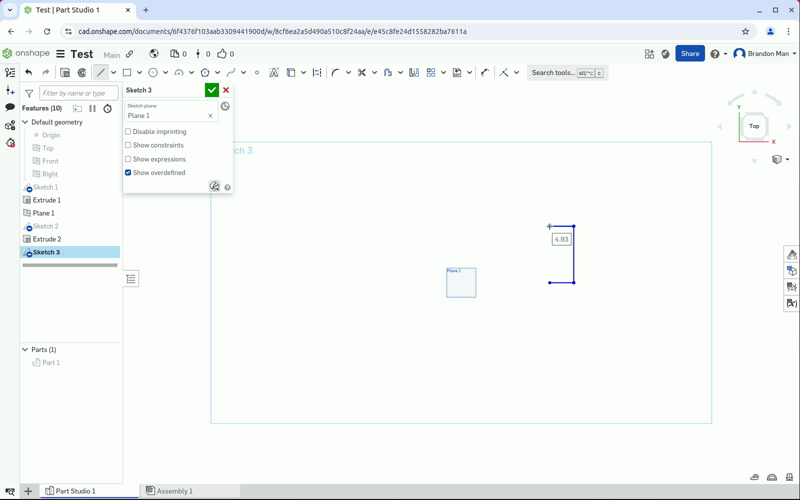
mouse_move(579, 226)
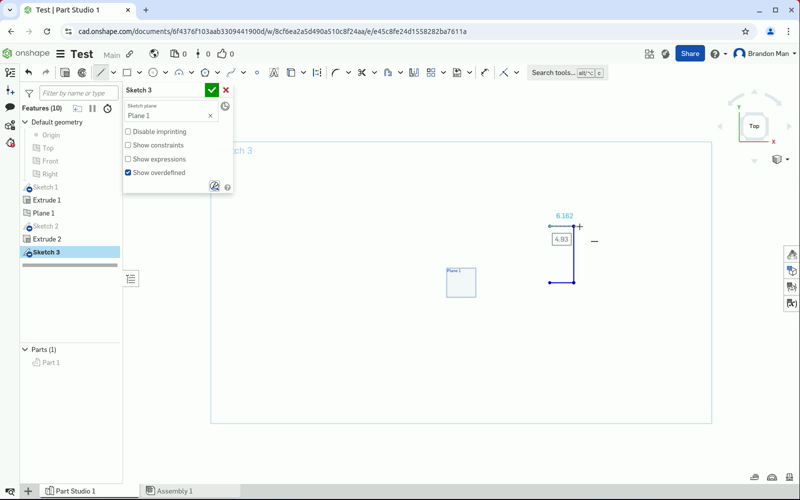
key_down(shift)
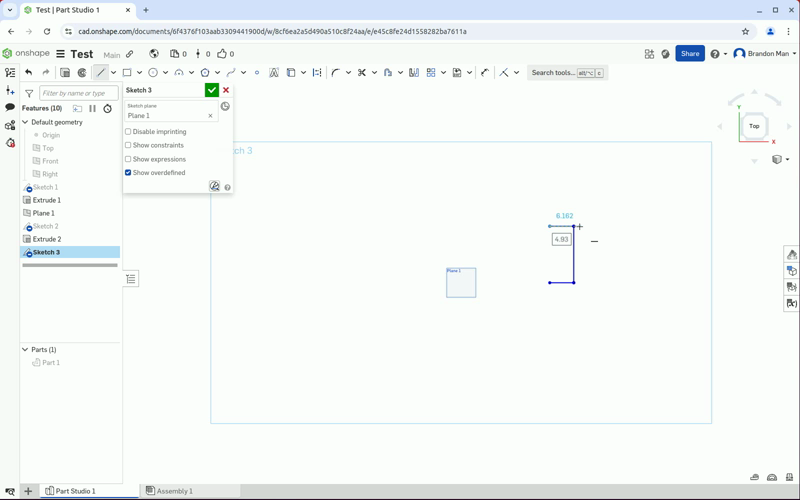
mouse_move(549, 282)
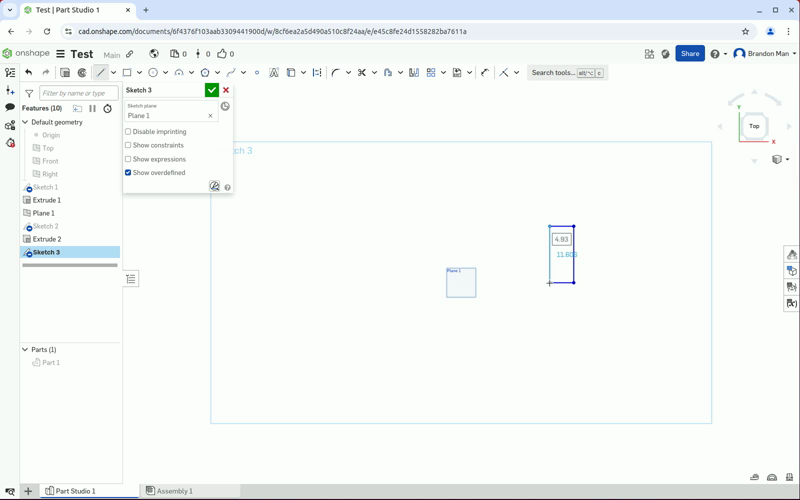
key_up(shift)
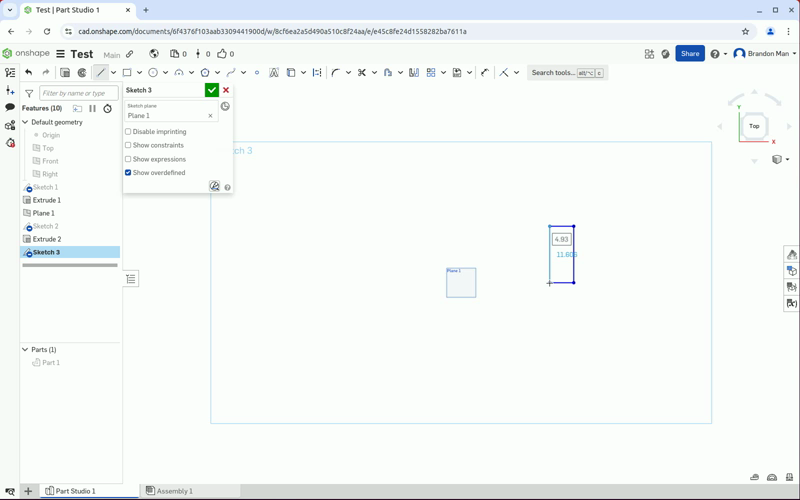
click(549, 282)
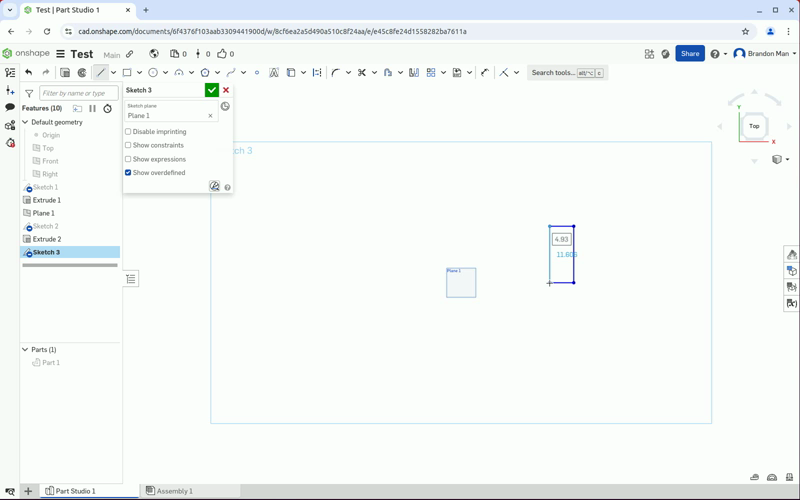
key(esc)
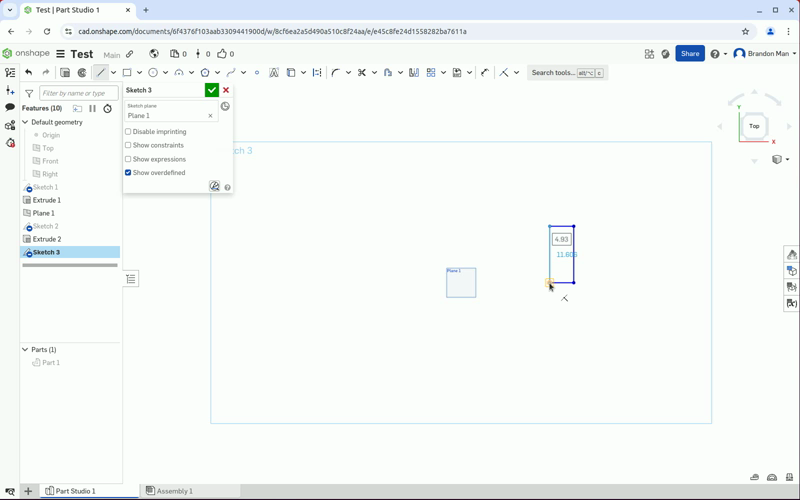
mouse_move(558, 276)
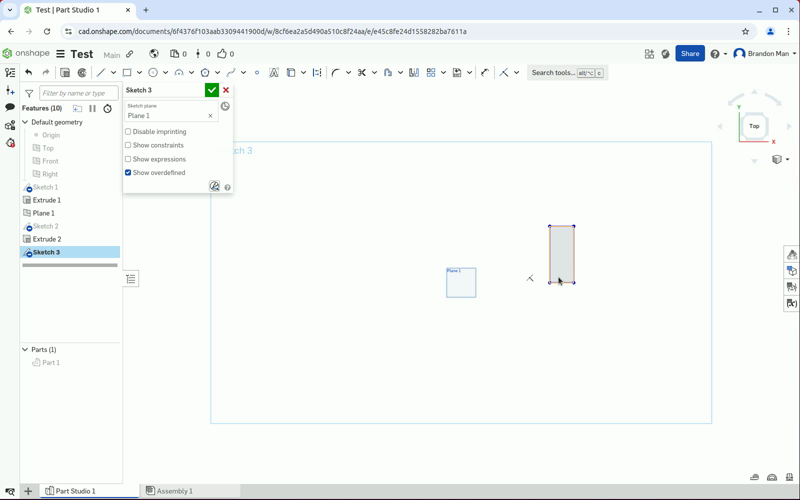
scroll(6)
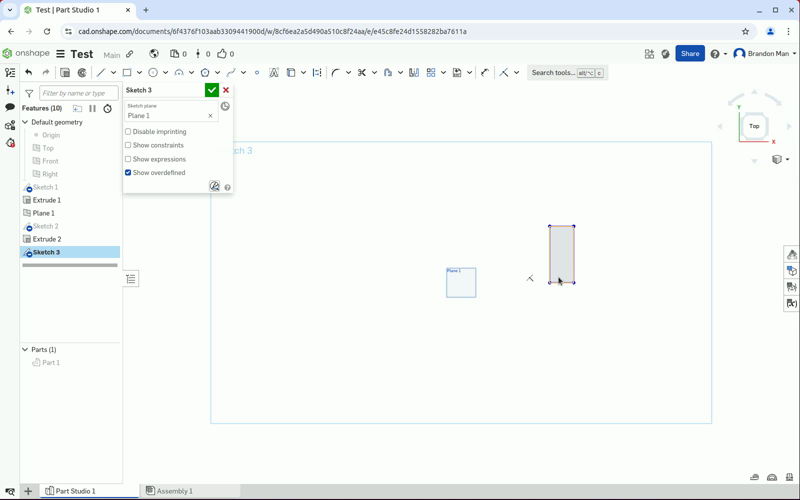
scroll(6)
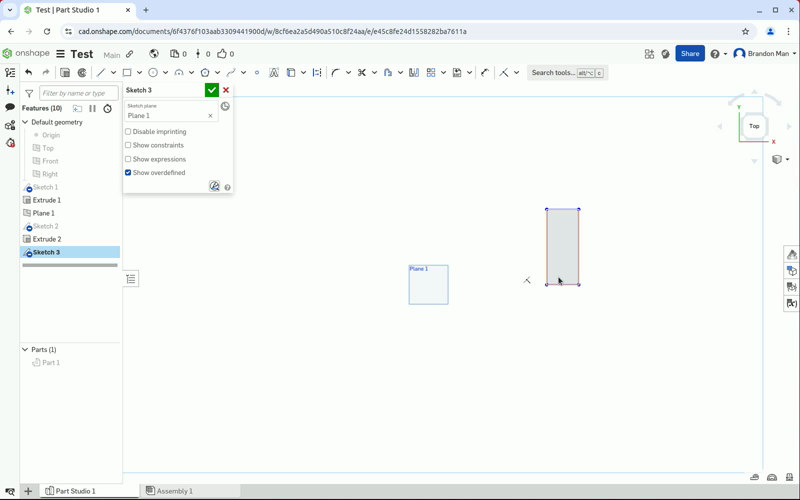
scroll(6)
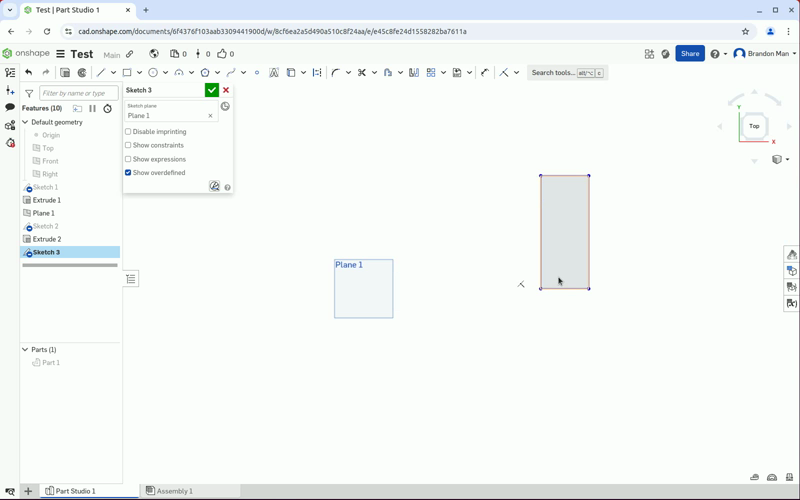
scroll(6)
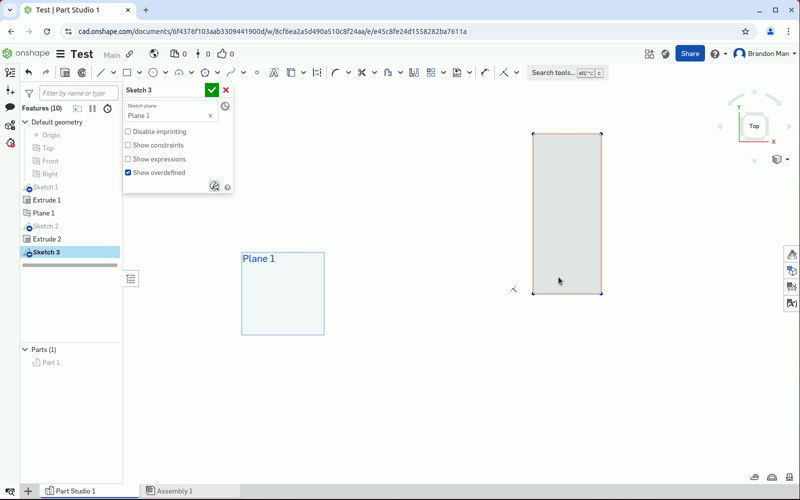
scroll(6)
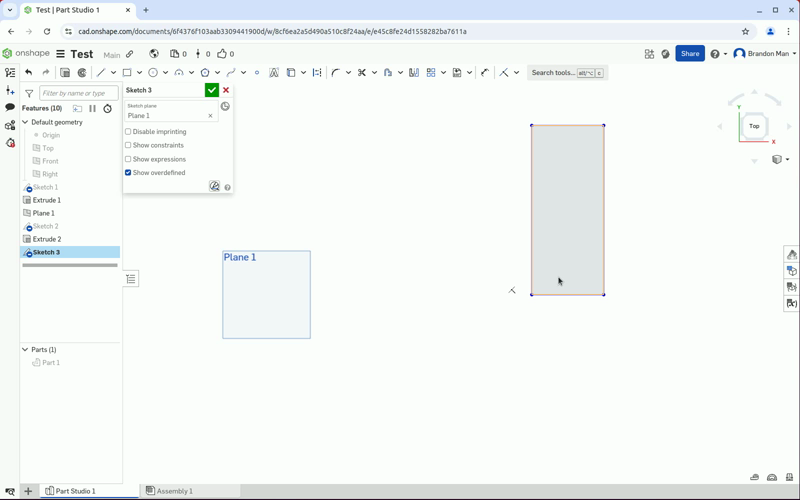
scroll(6)
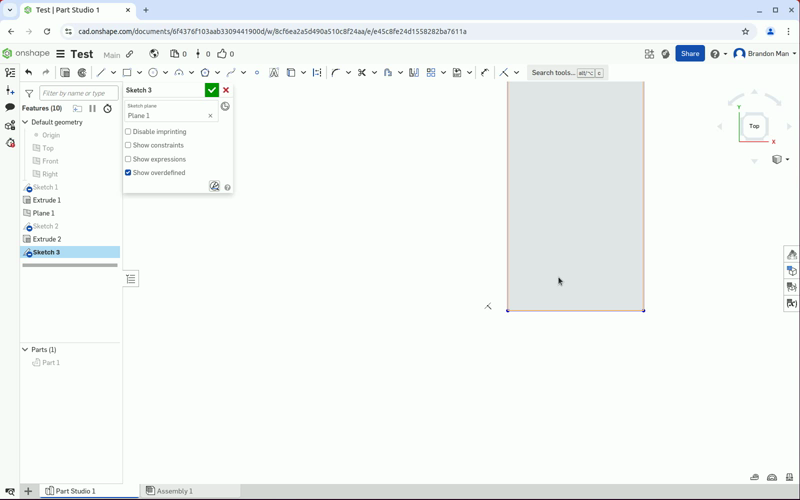
scroll(6)
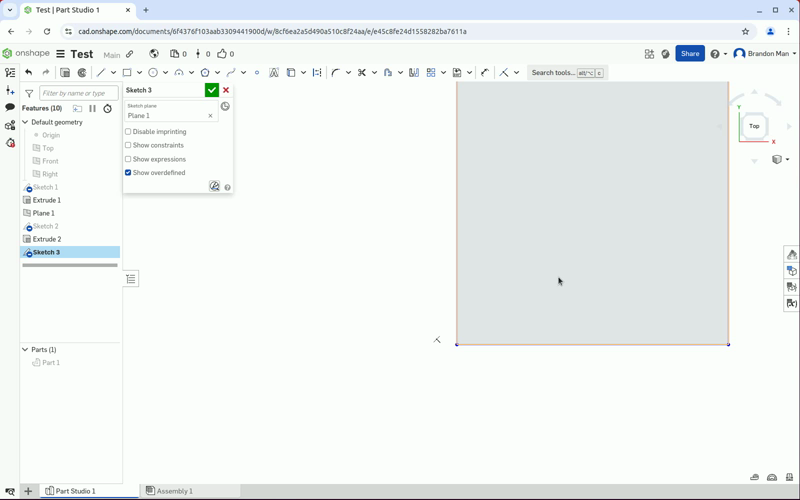
click(558, 276)
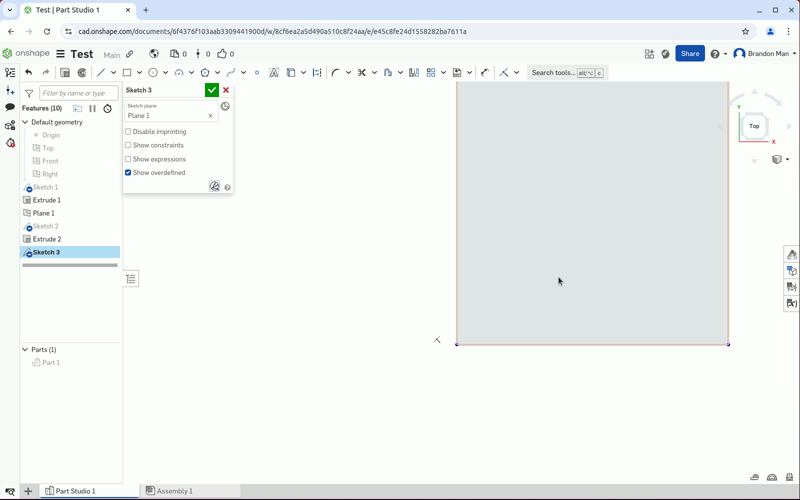
scroll(-6)
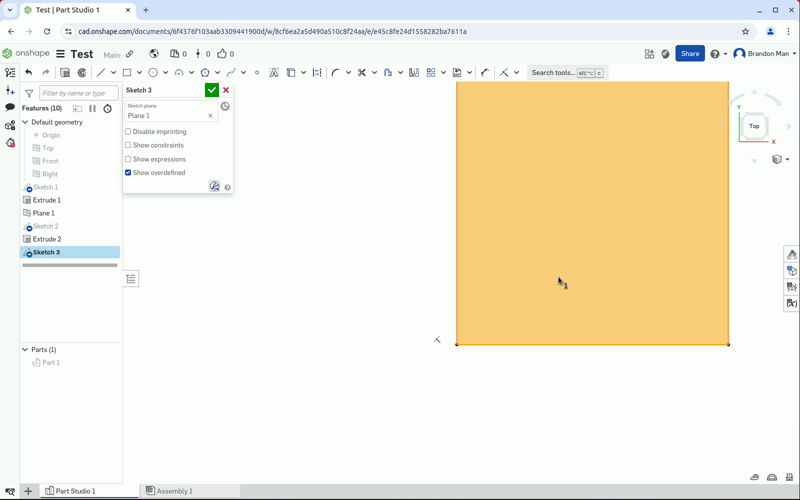
scroll(-6)
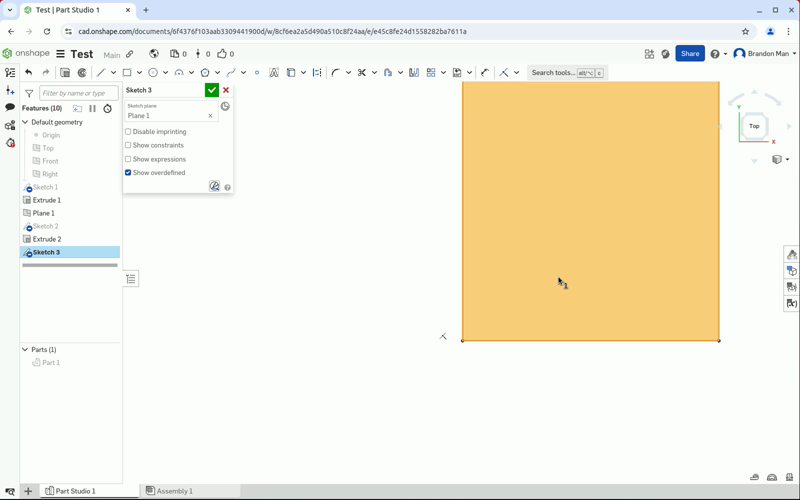
scroll(-6)
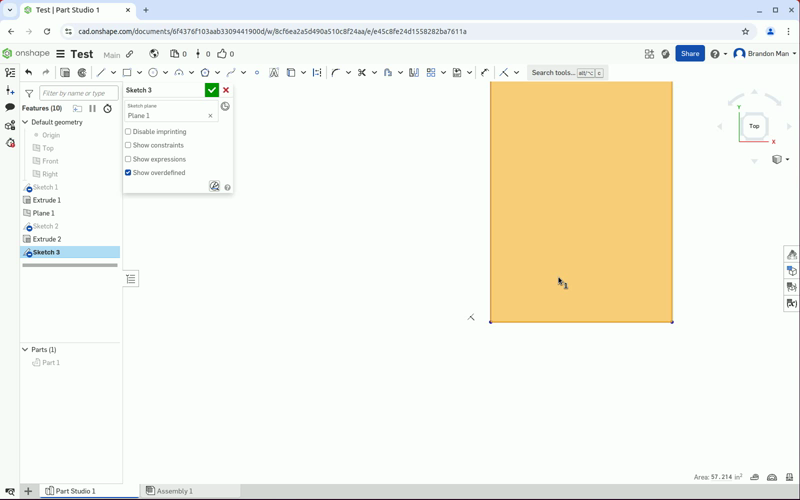
scroll(-6)
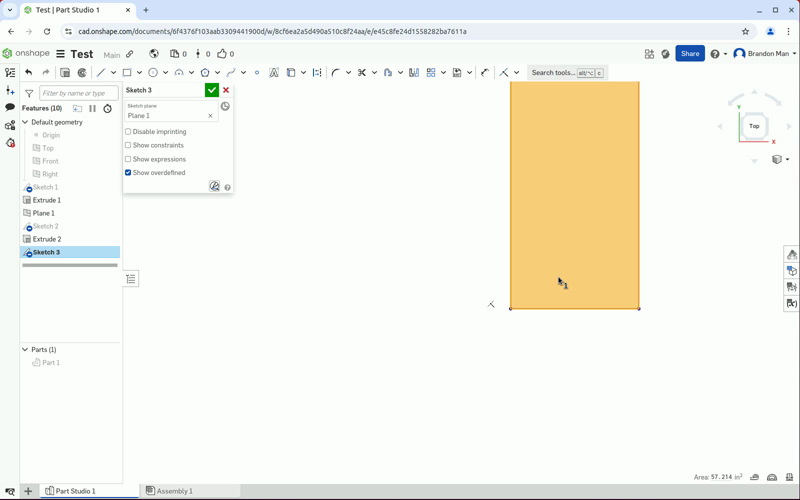
scroll(-6)
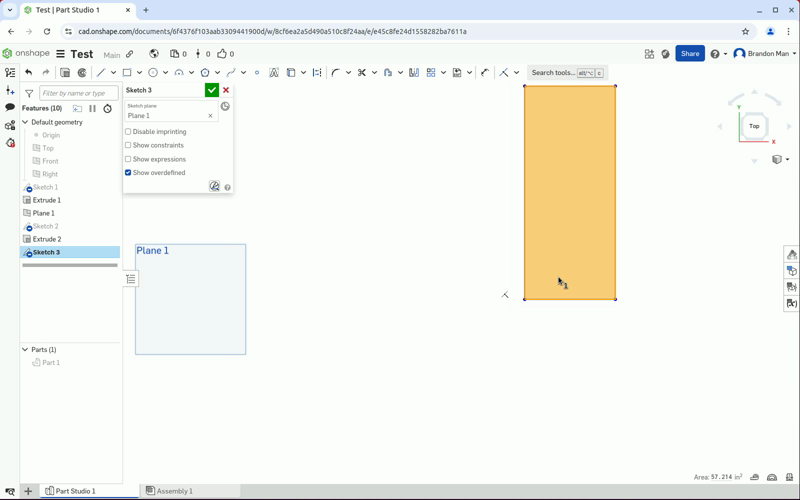
scroll(-6)
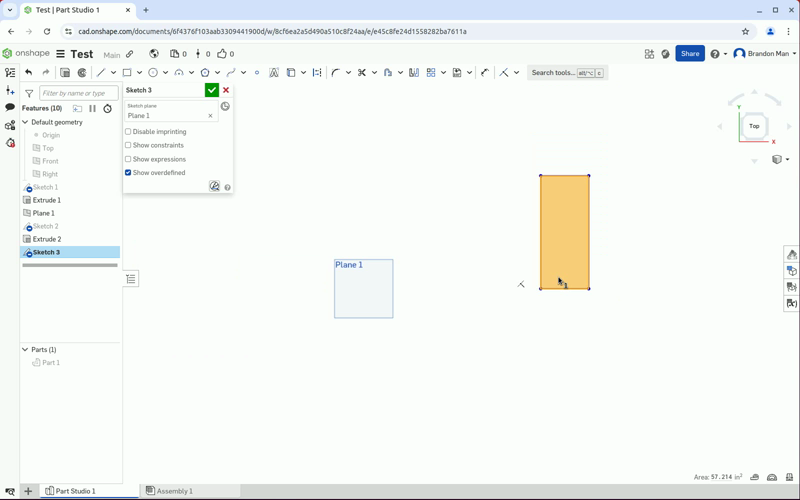
scroll(-6)
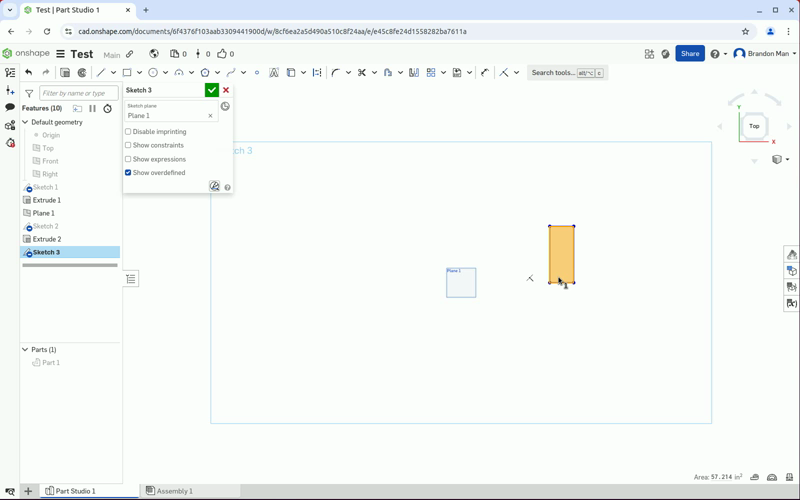
mouse_move(73, 352)
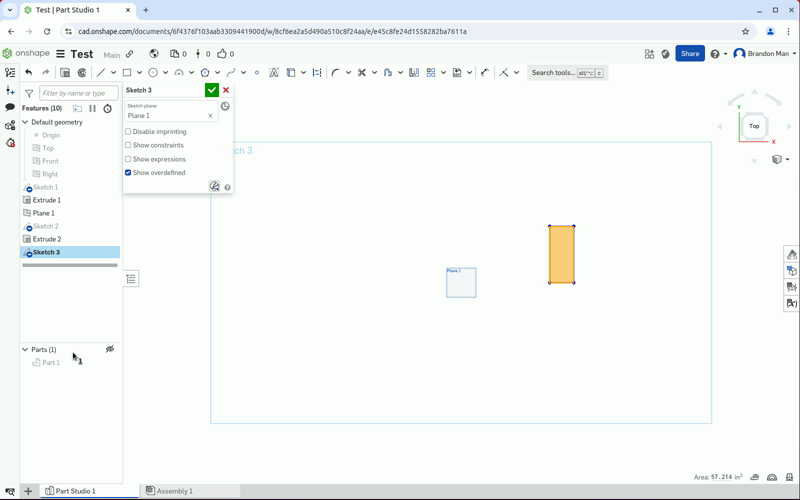
key(shift+y)
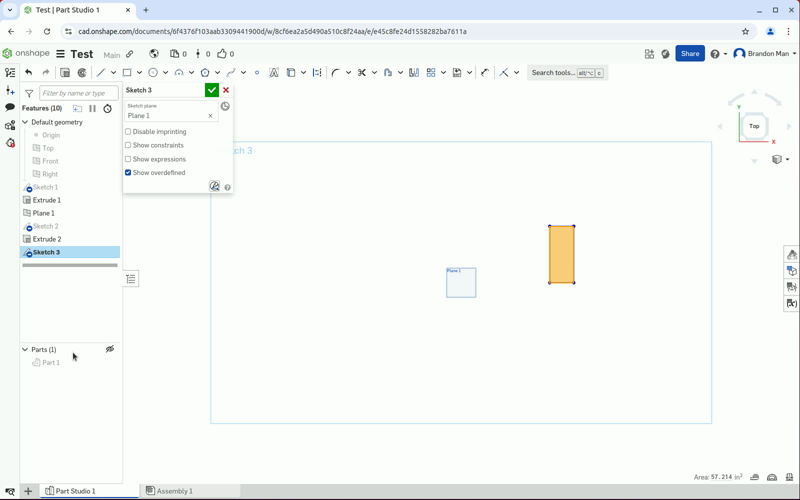
key(shift+e)
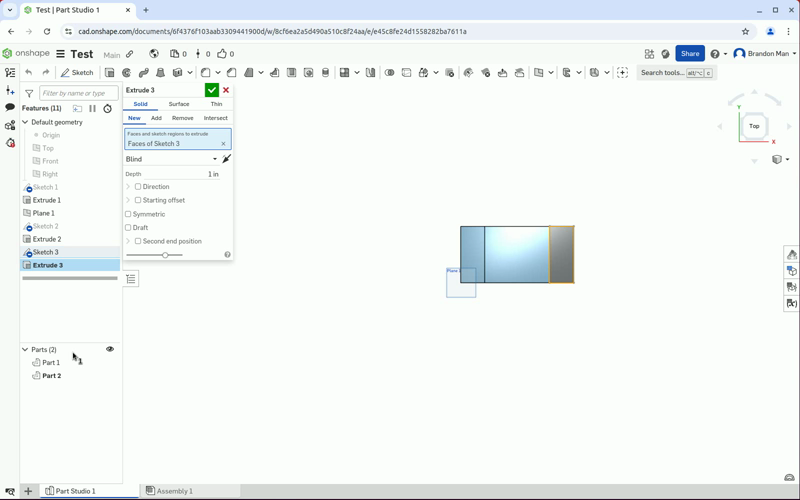
mouse_move(143, 106)
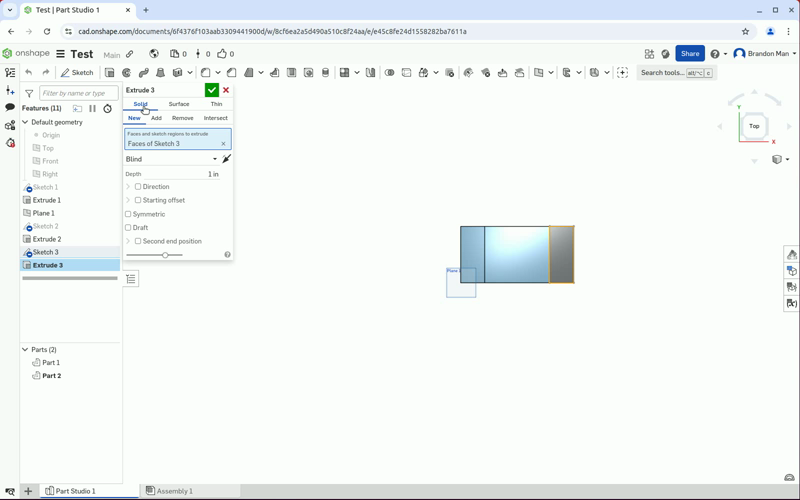
click(143, 106)
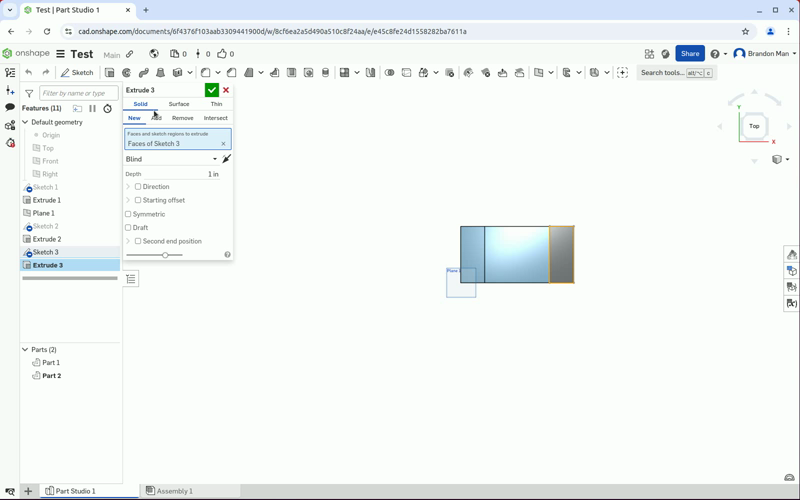
mouse_move(186, 120)
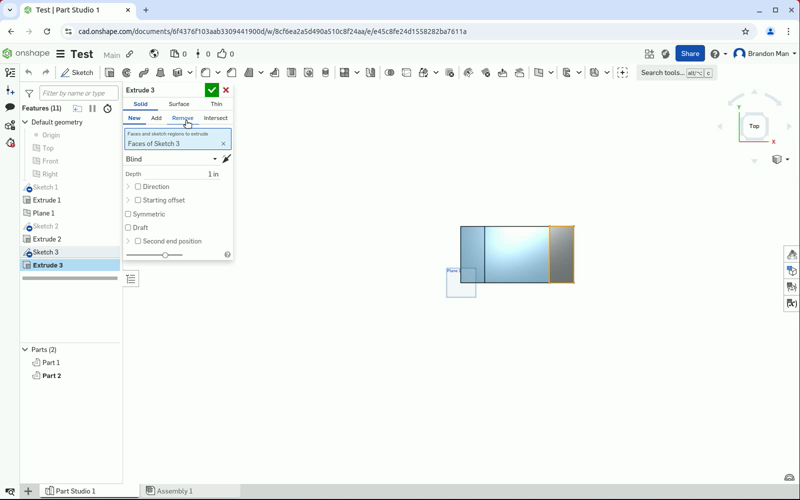
click(186, 120)
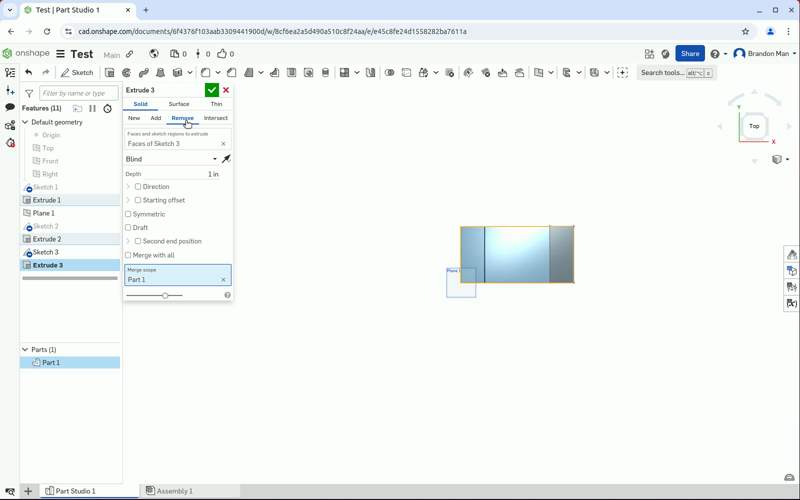
key(tab, 4)
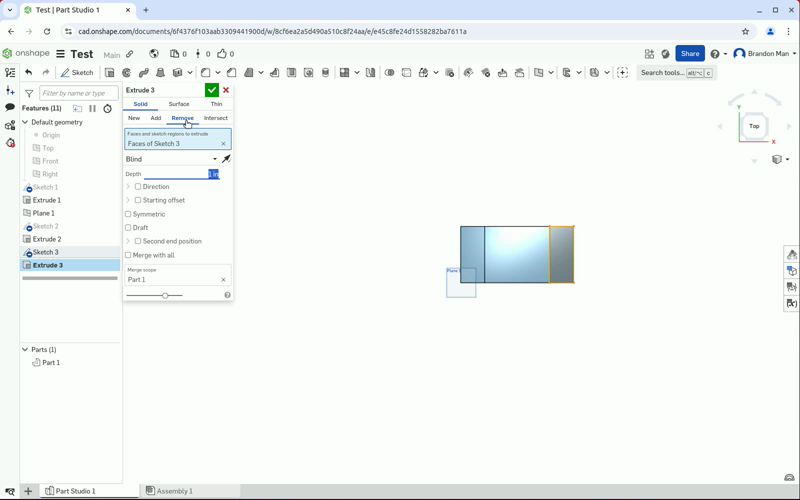
text(5.777)
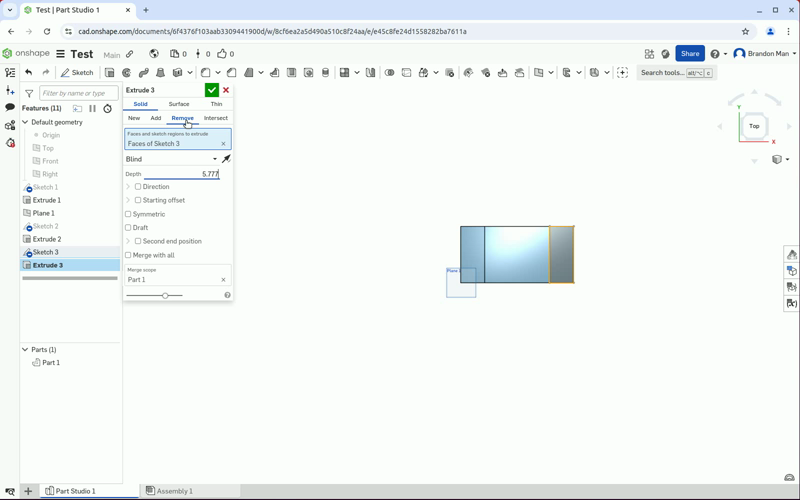
key(tab, 6)
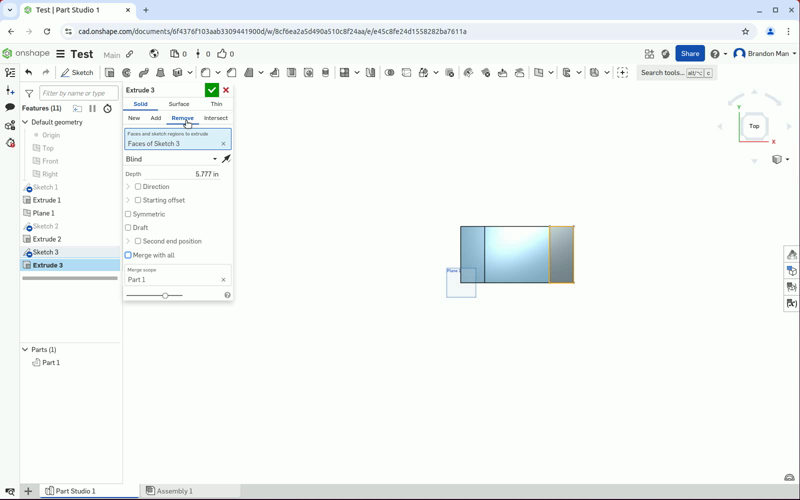
key(space)
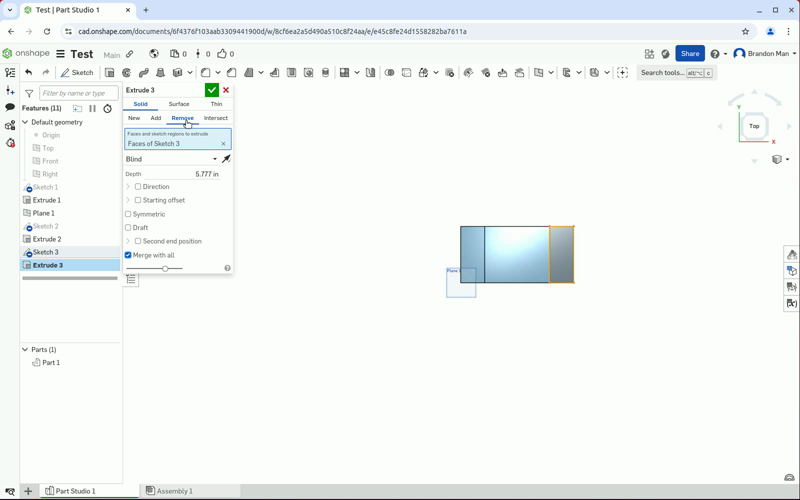
key(enter)
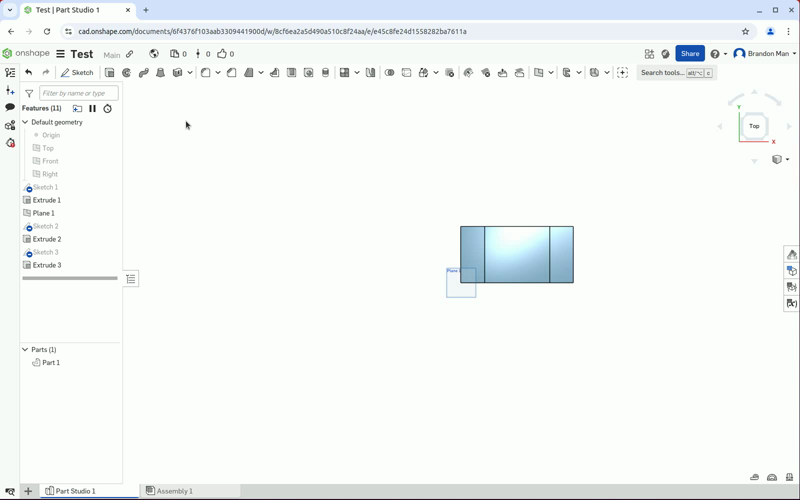
key(shift+h)
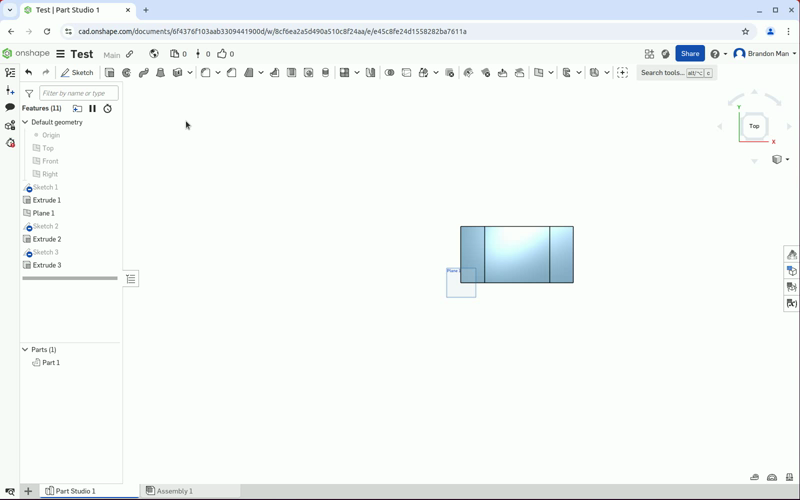
key(shift+h)
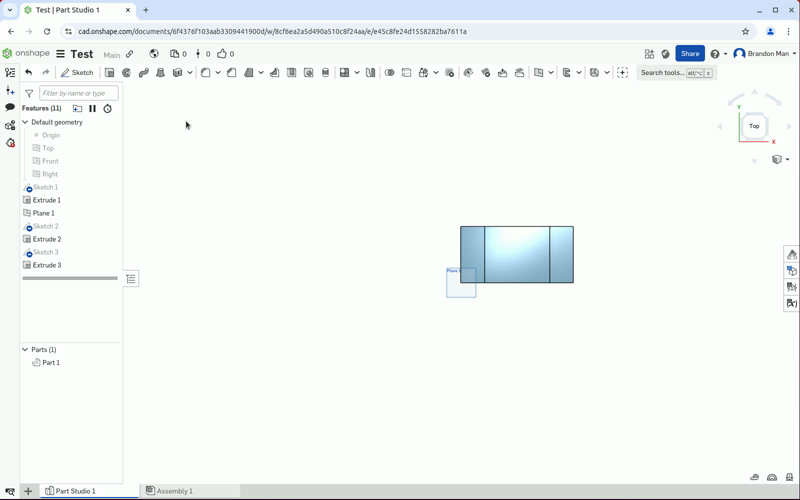
mouse_move(73, 189)
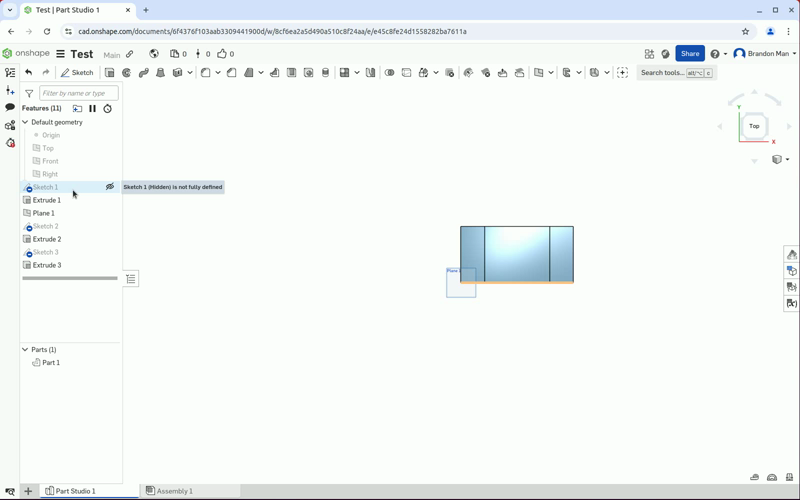
click(73, 189)
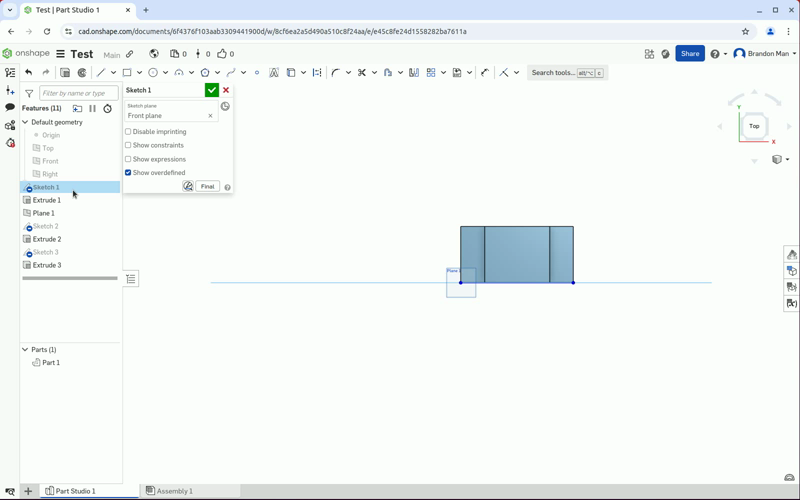
mouse_move(229, 92)
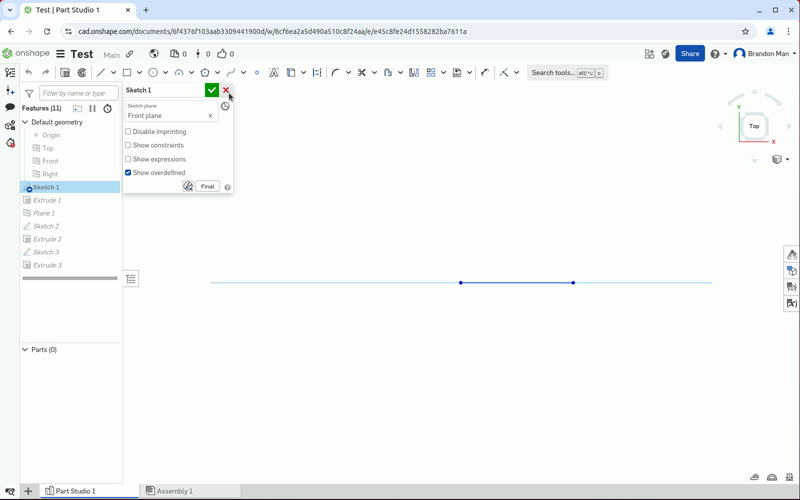
click(229, 92)
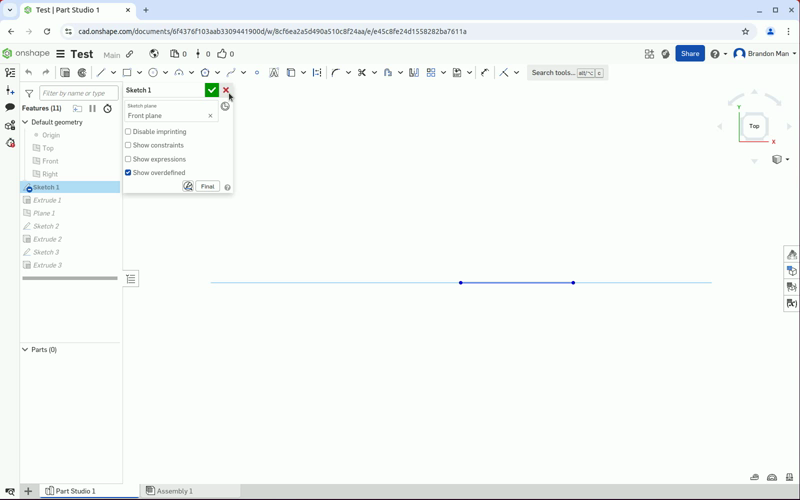
key(shift+s)
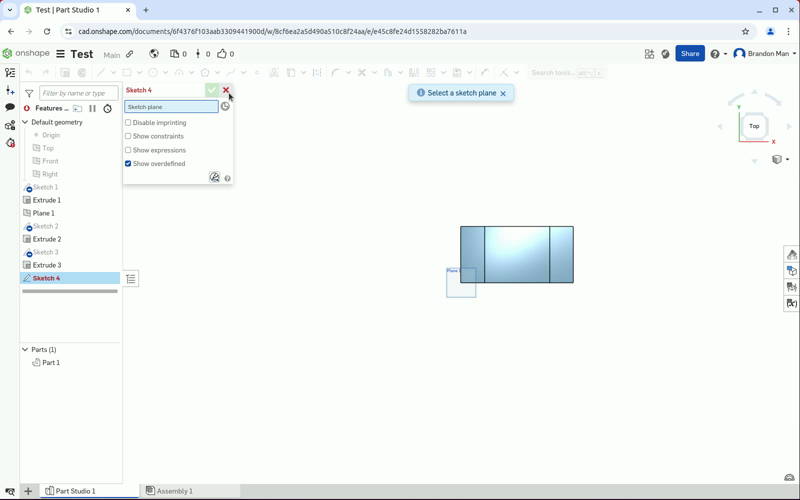
mouse_move(73, 215)
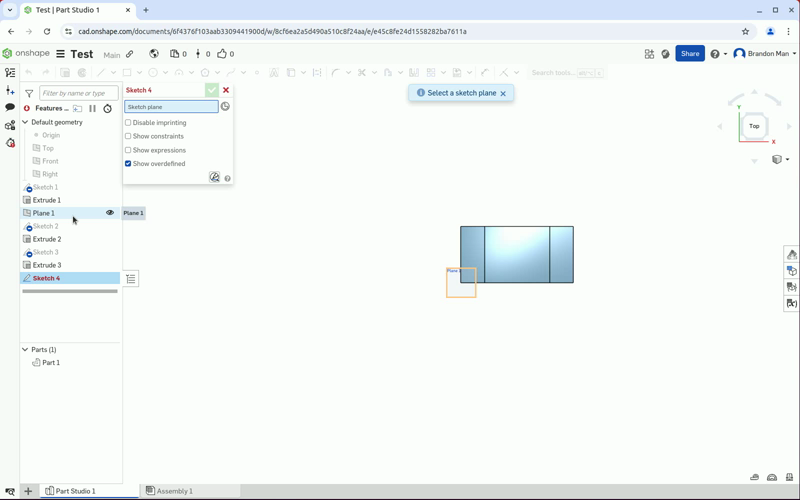
click(73, 215)
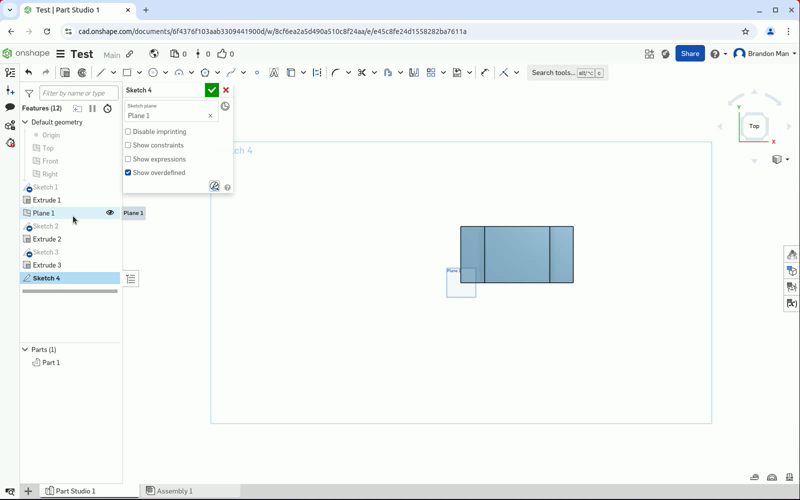
mouse_move(73, 352)
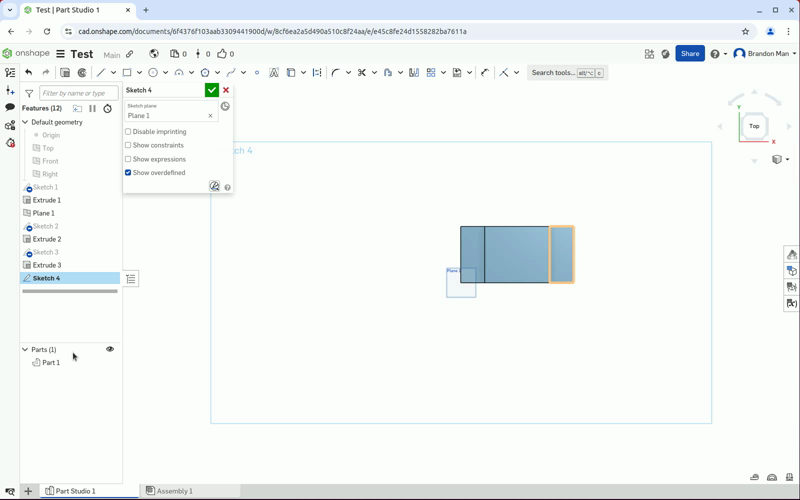
key(y)
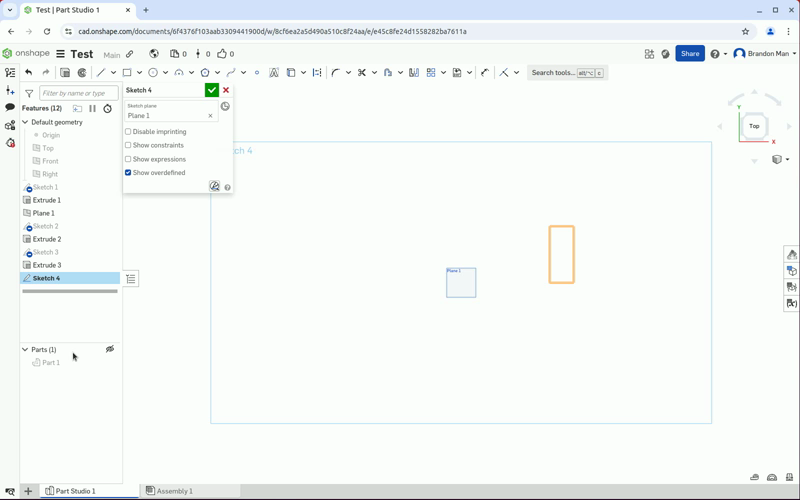
key(l)
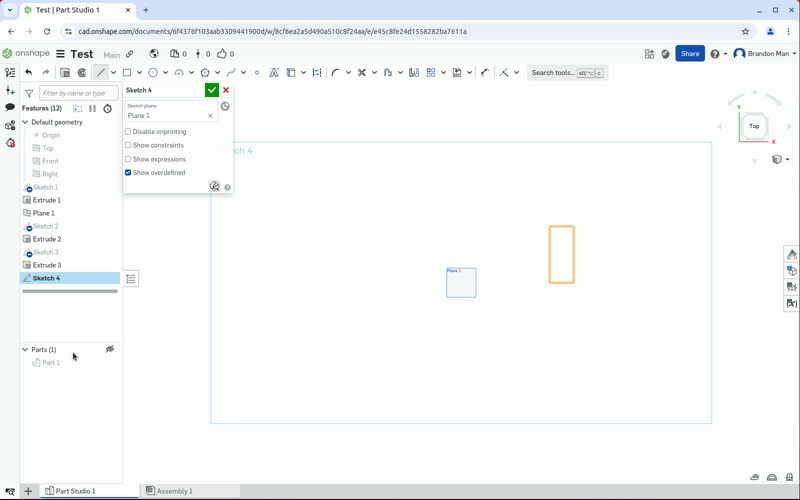
key_down(shift)
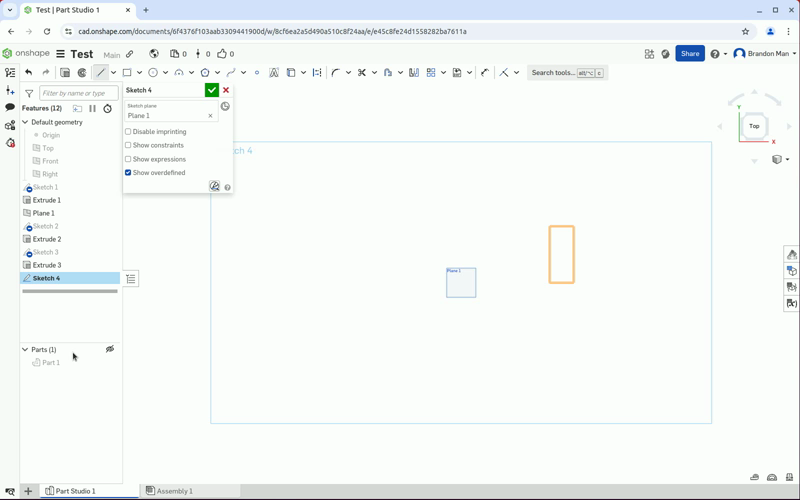
mouse_move(512, 282)
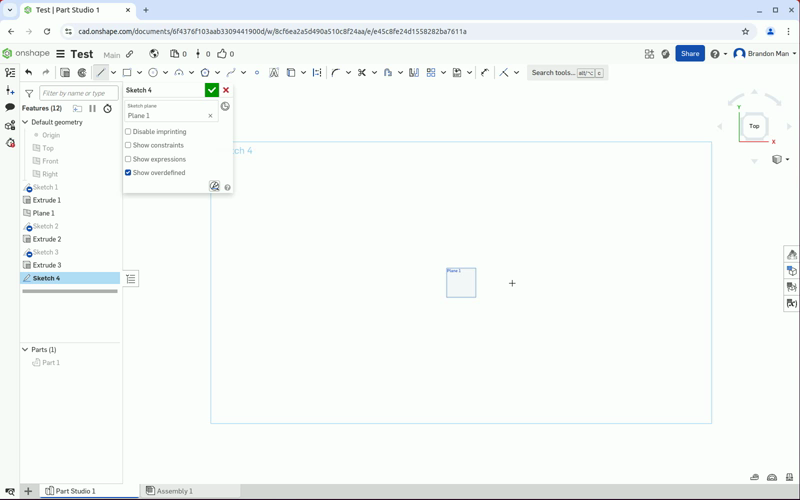
click(512, 282)
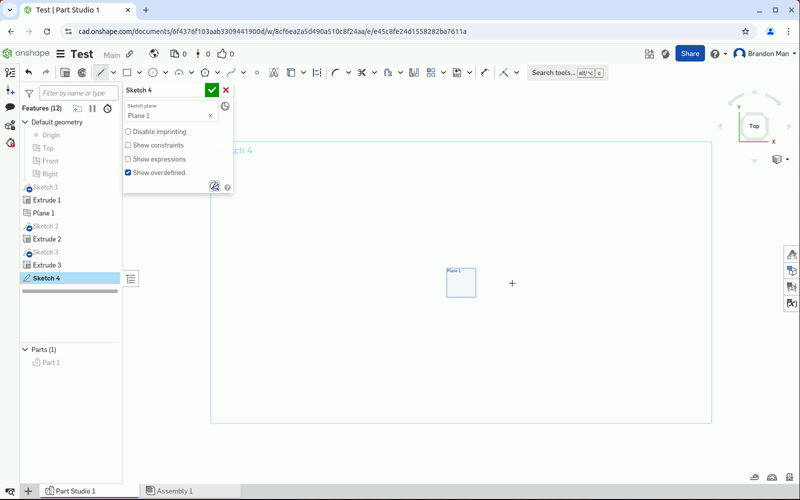
key_up(shift)
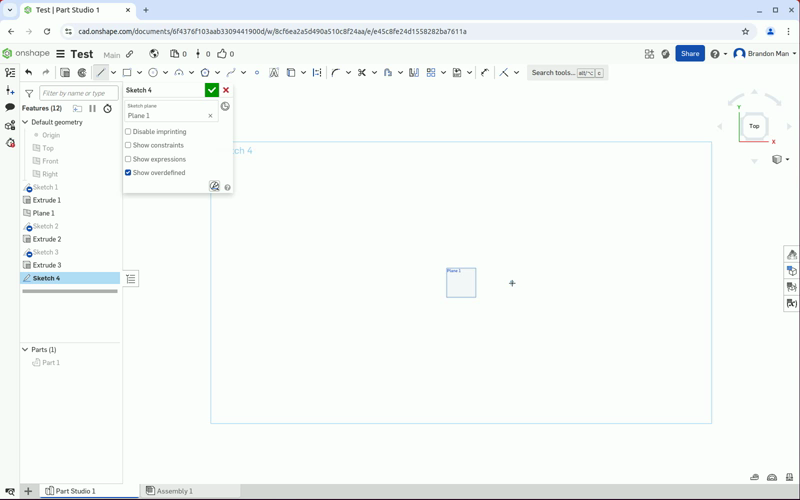
key_down(shift)
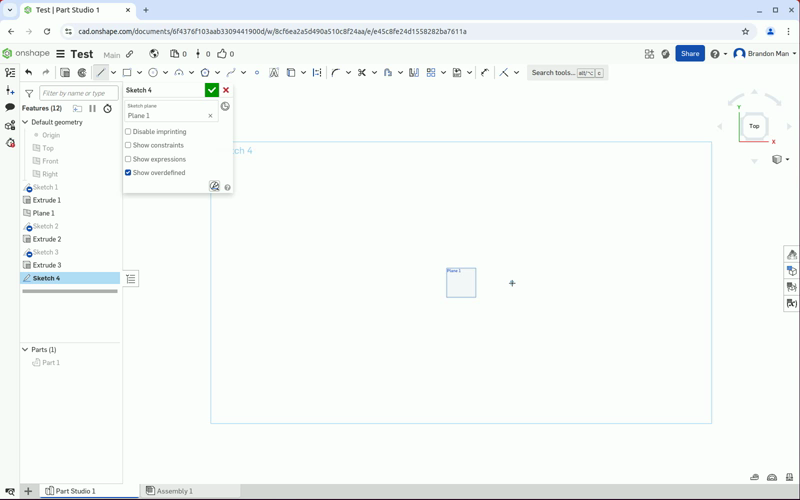
mouse_move(542, 282)
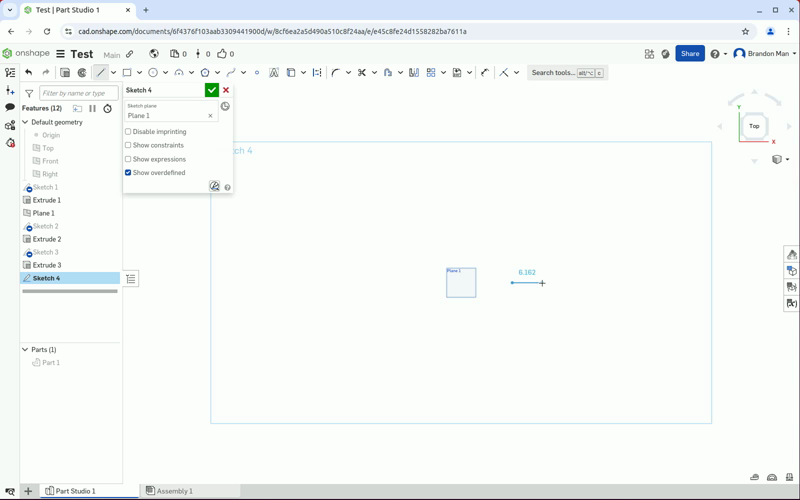
mouse_move(522, 282)
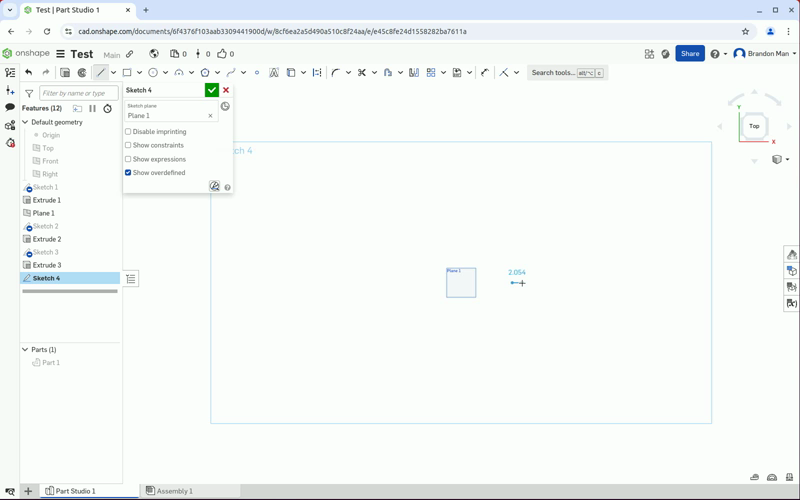
click(522, 282)
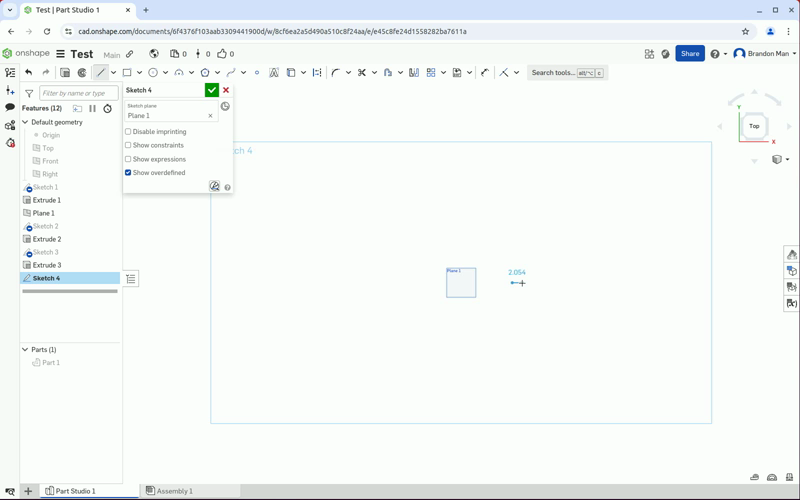
key_up(shift)
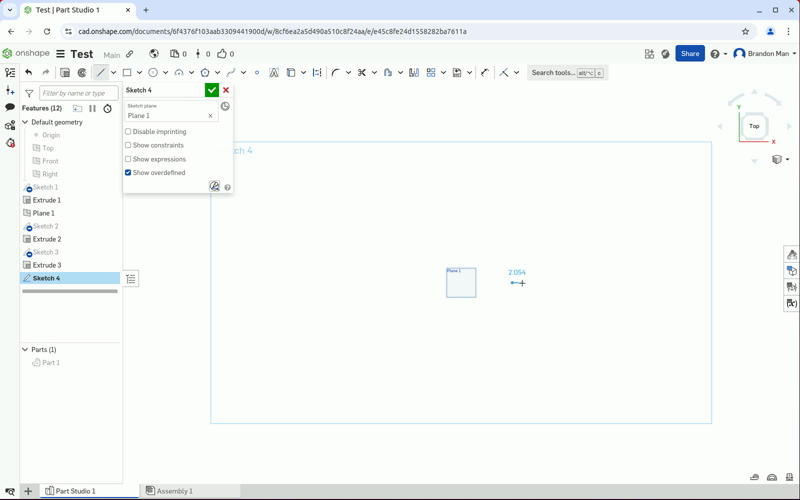
key_down(shift)
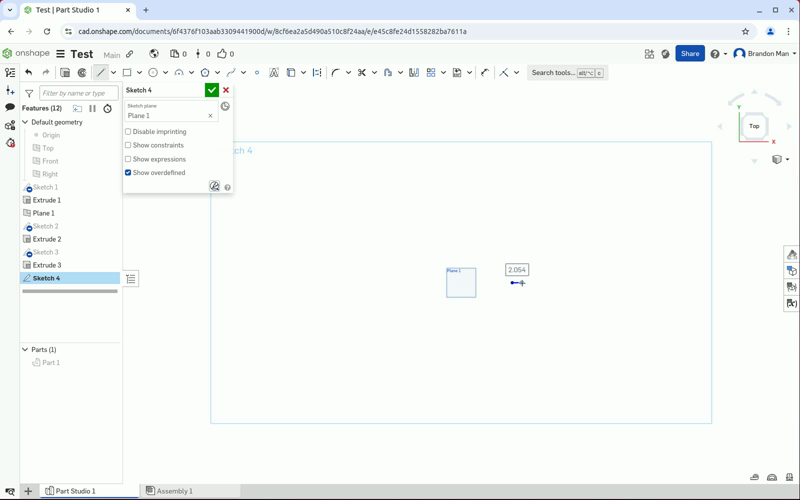
mouse_move(552, 282)
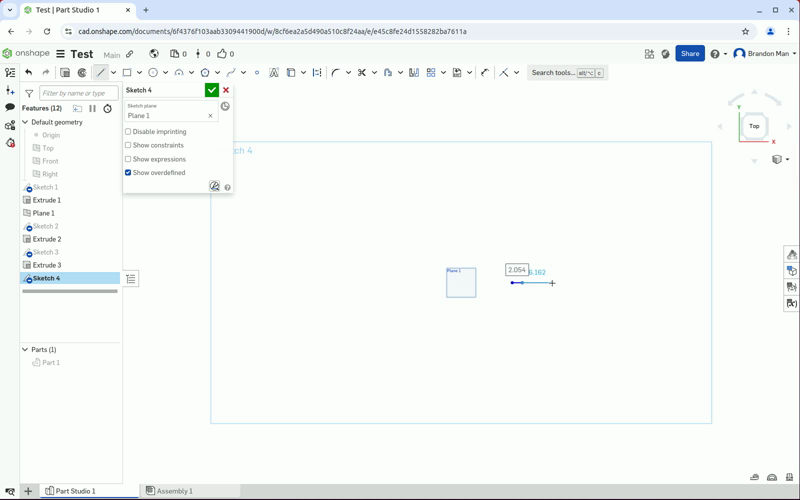
mouse_move(522, 226)
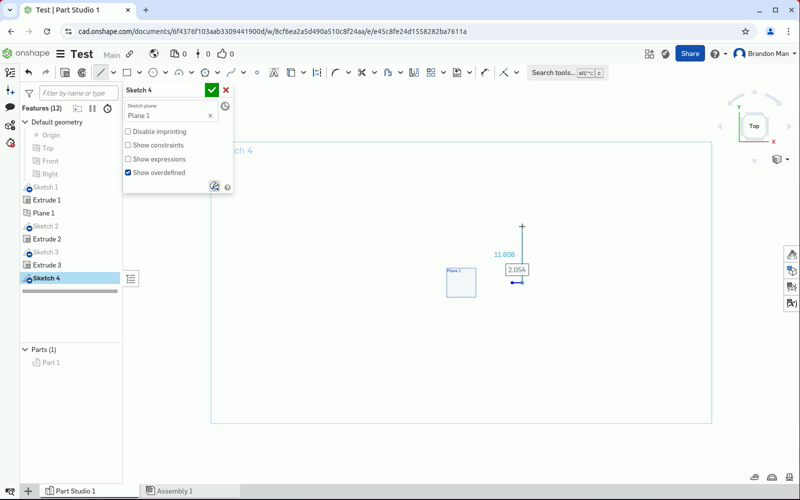
click(522, 226)
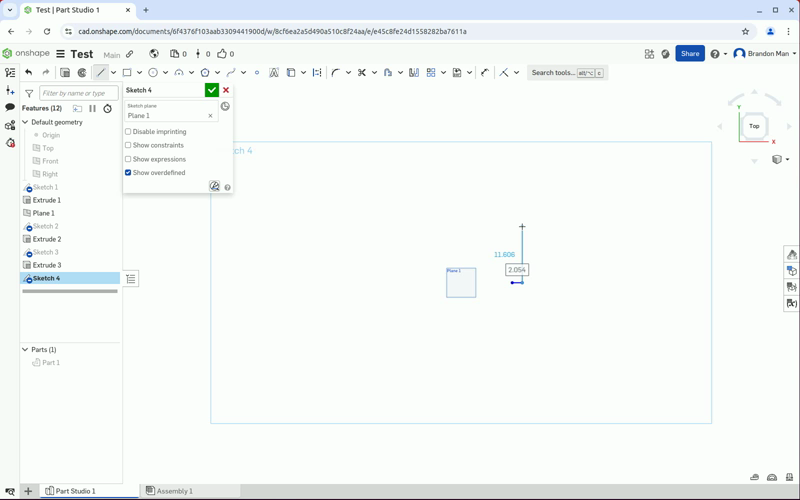
key_up(shift)
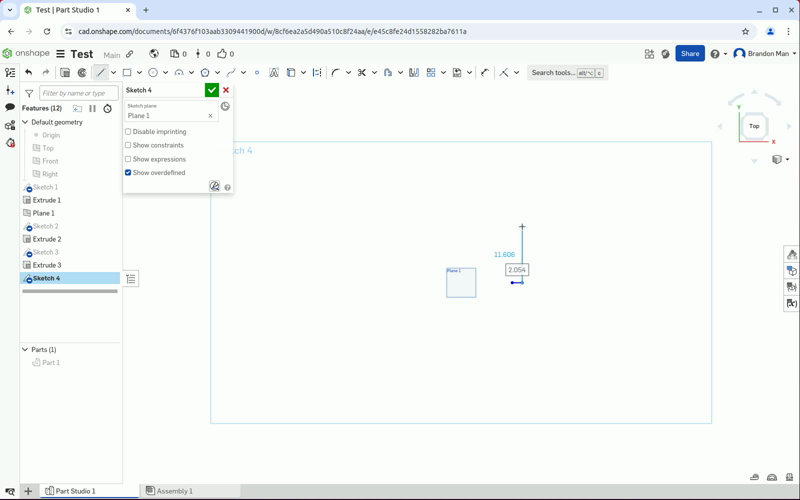
key_down(shift)
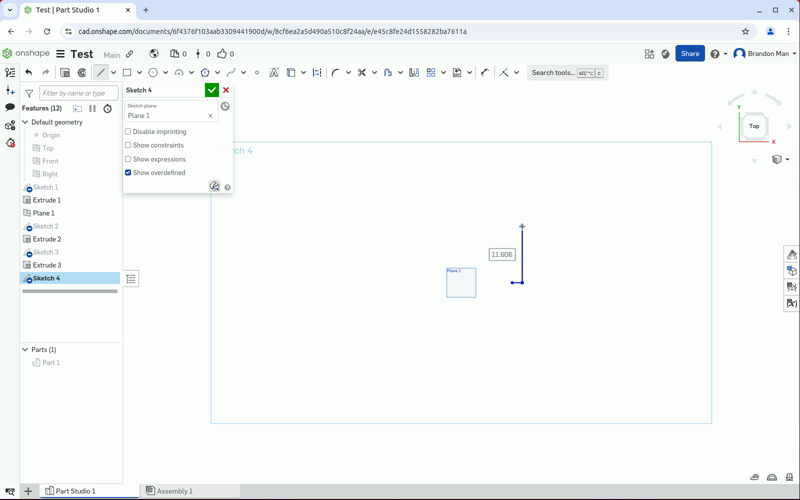
mouse_move(552, 226)
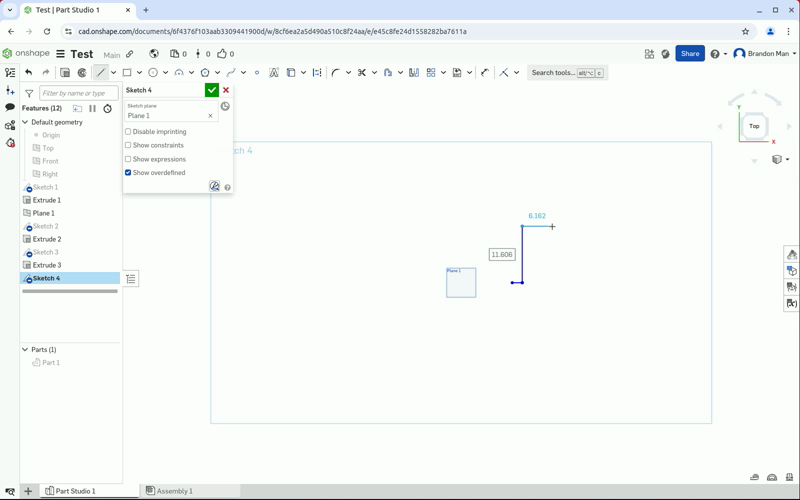
mouse_move(512, 226)
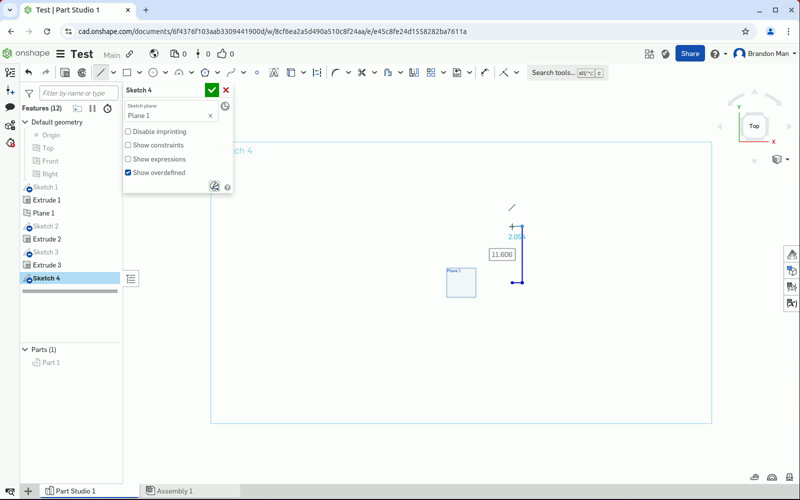
click(512, 226)
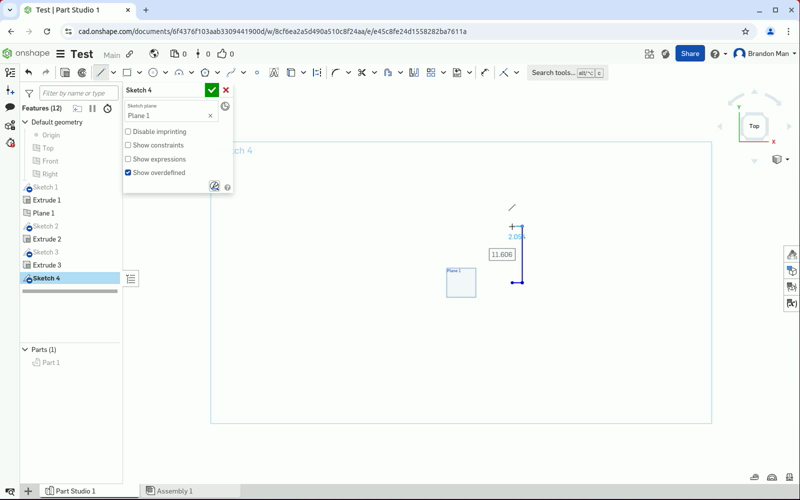
key_up(shift)
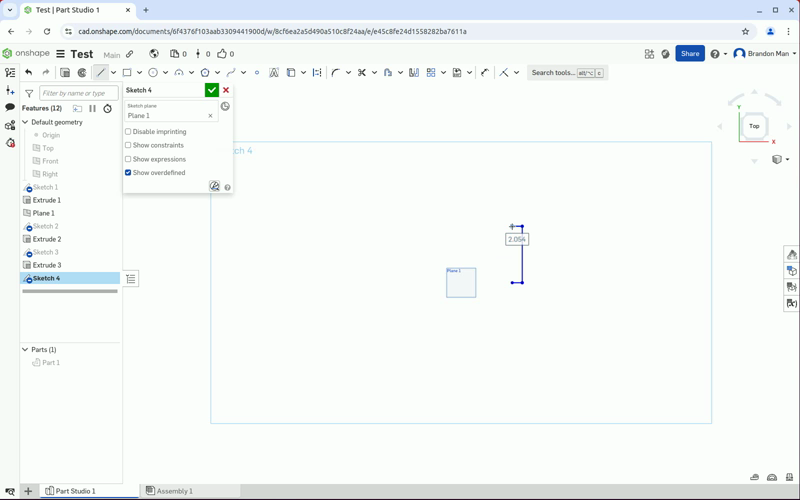
mouse_move(542, 226)
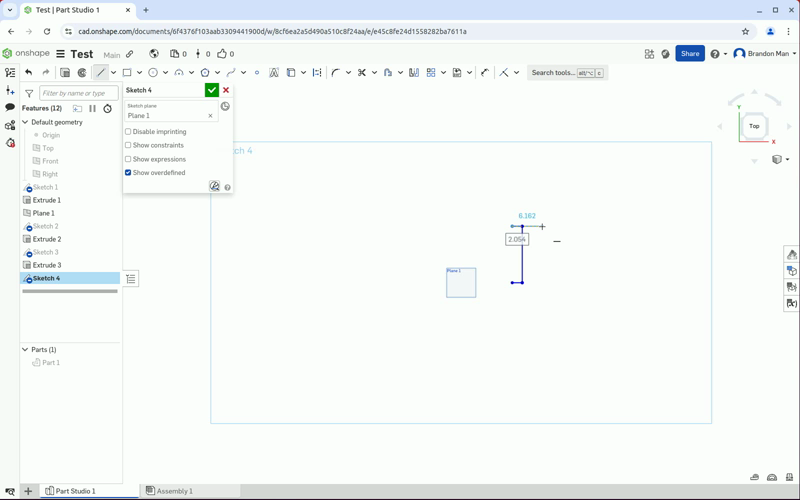
key_down(shift)
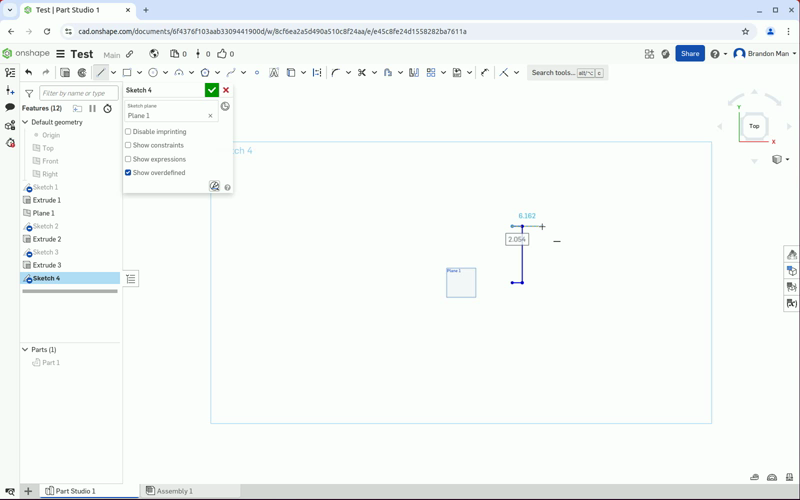
mouse_move(512, 282)
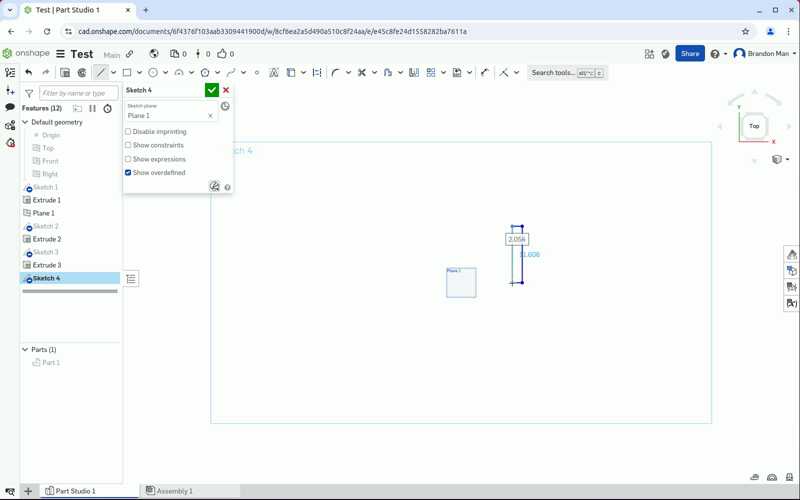
key_up(shift)
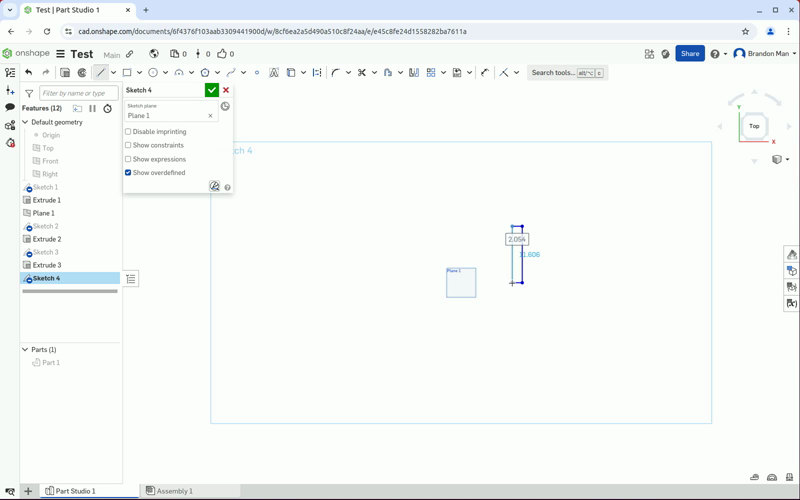
click(512, 282)
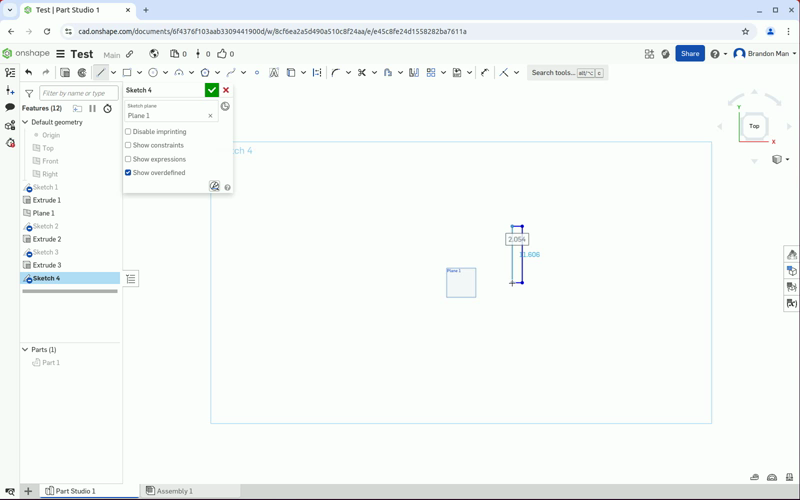
key(esc)
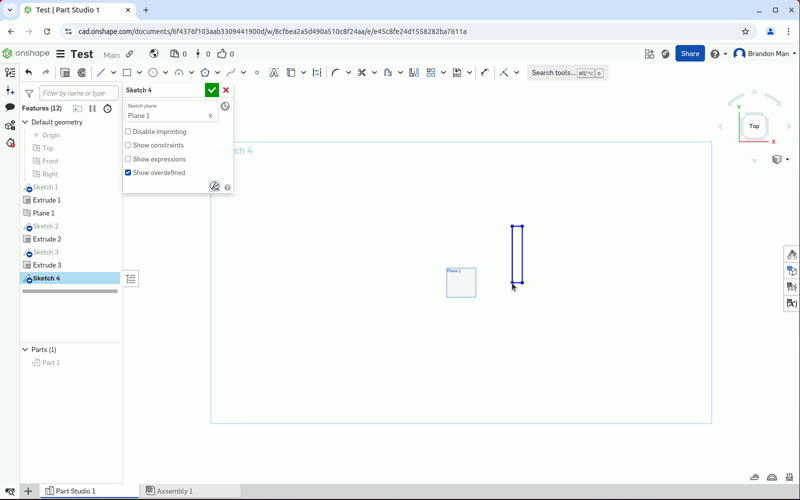
mouse_move(519, 259)
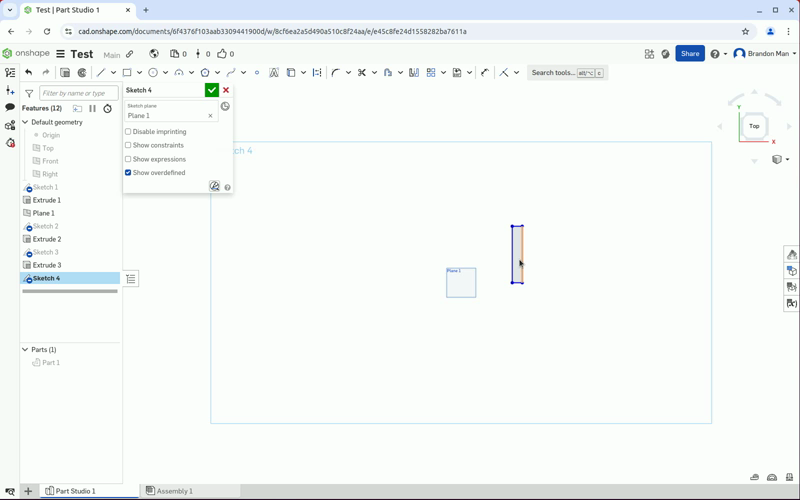
scroll(6)
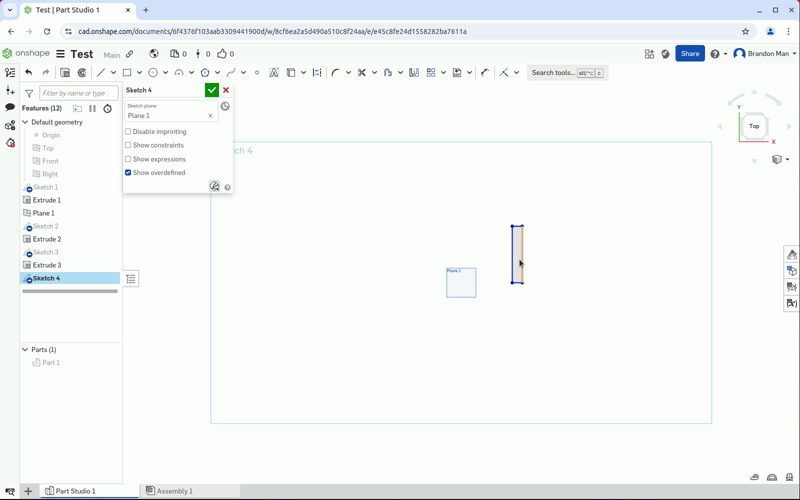
scroll(6)
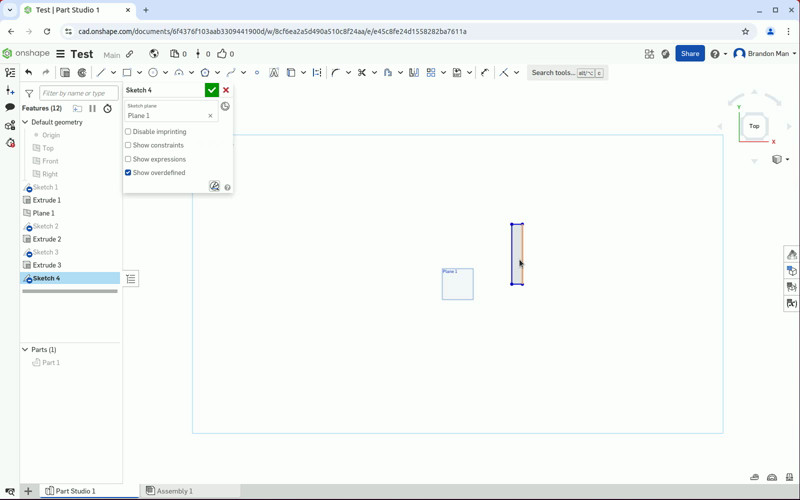
scroll(6)
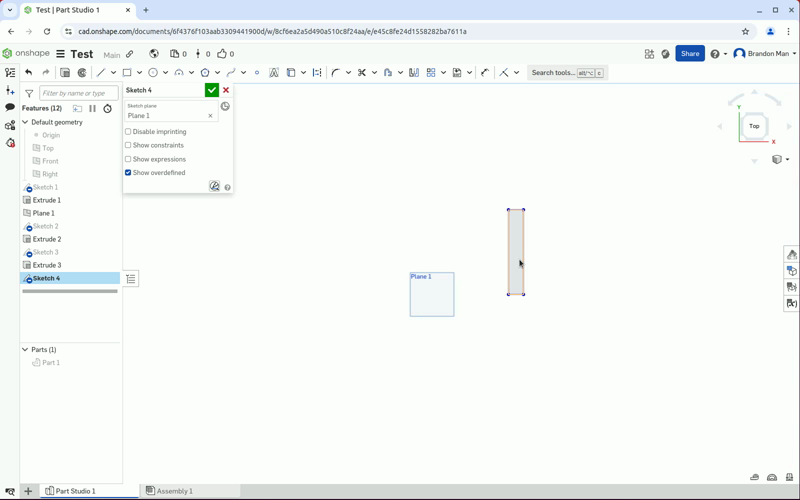
scroll(6)
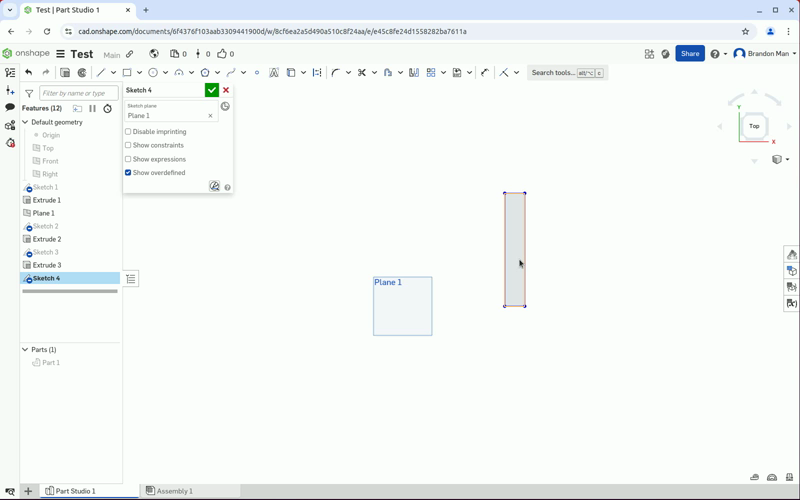
scroll(6)
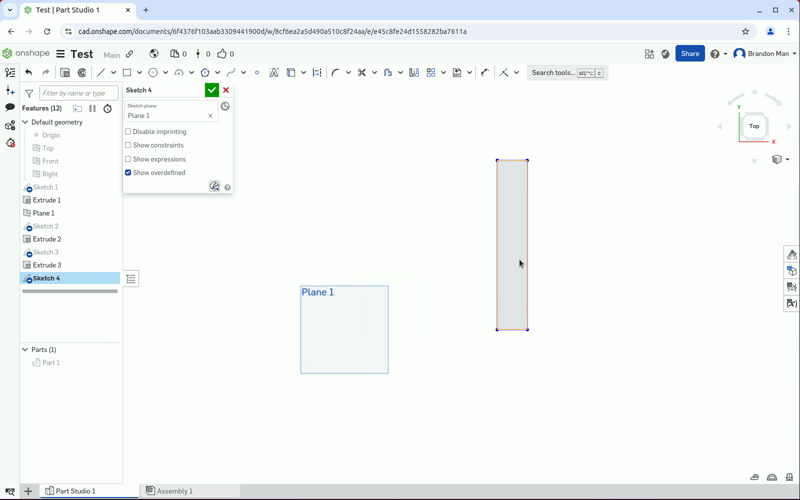
scroll(6)
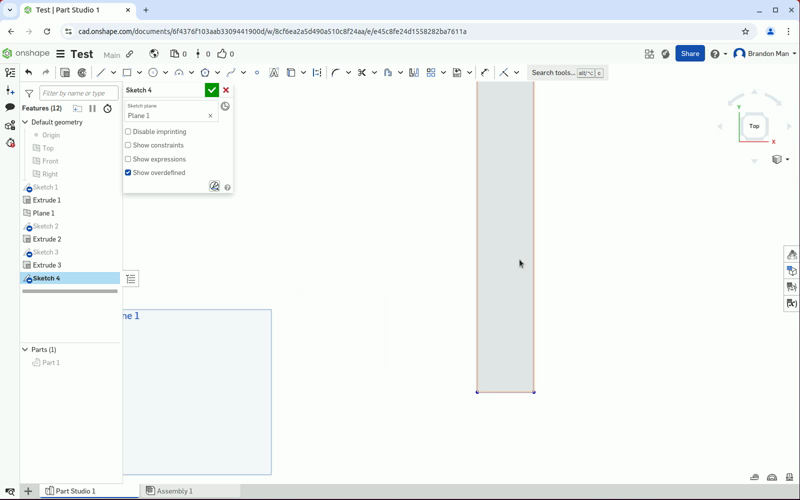
scroll(6)
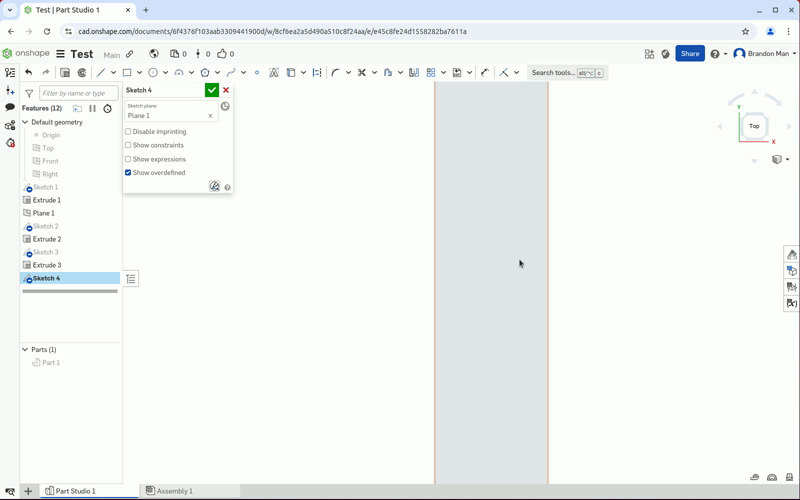
click(519, 259)
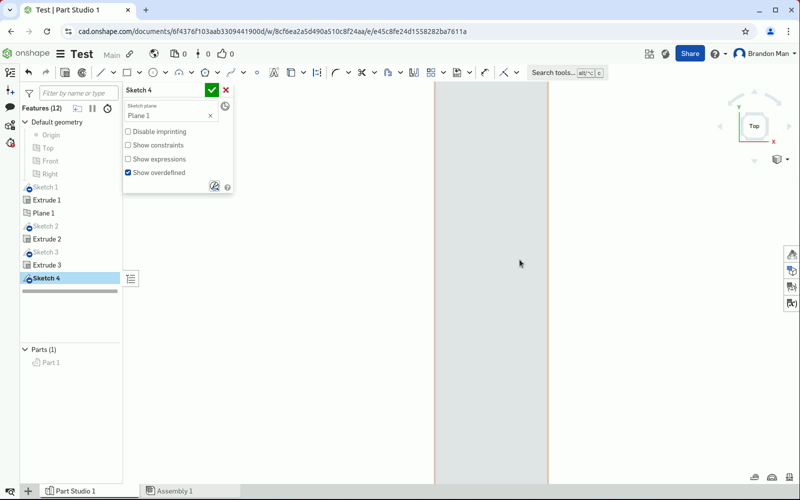
scroll(-6)
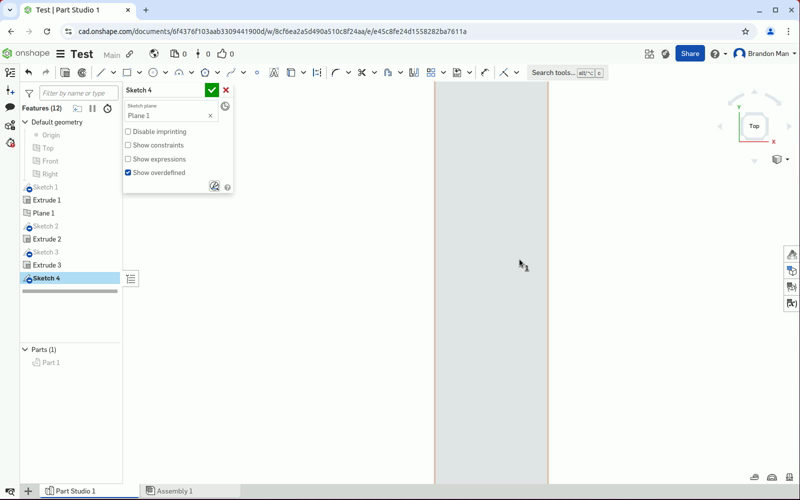
scroll(-6)
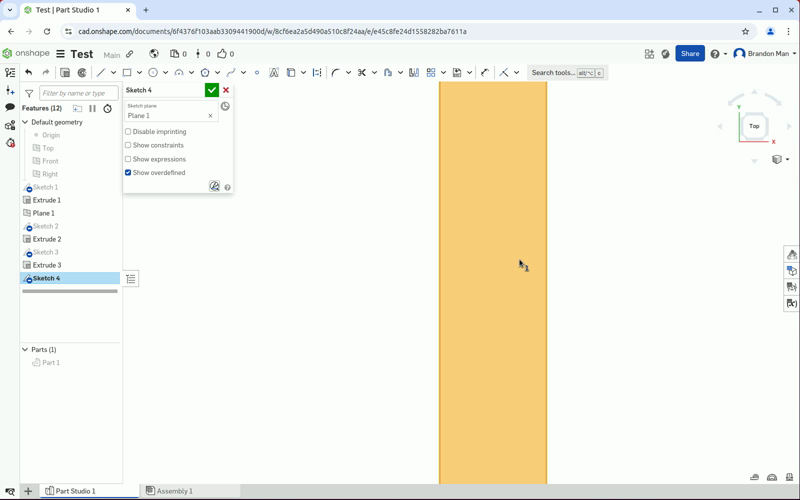
scroll(-6)
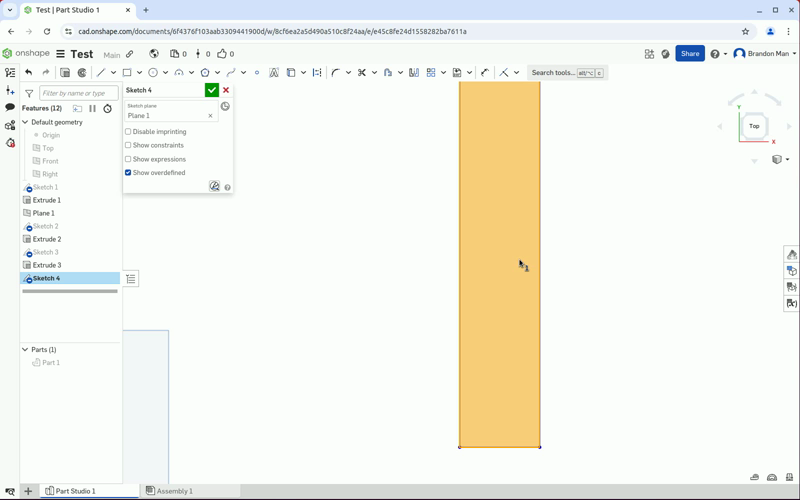
scroll(-6)
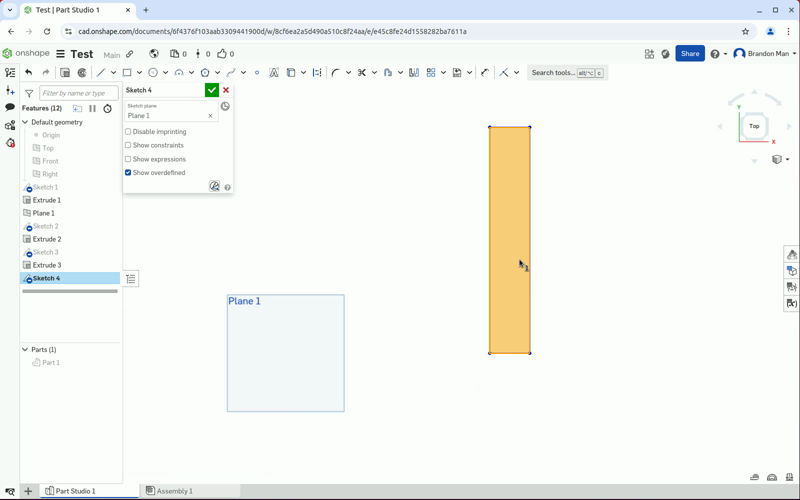
scroll(-6)
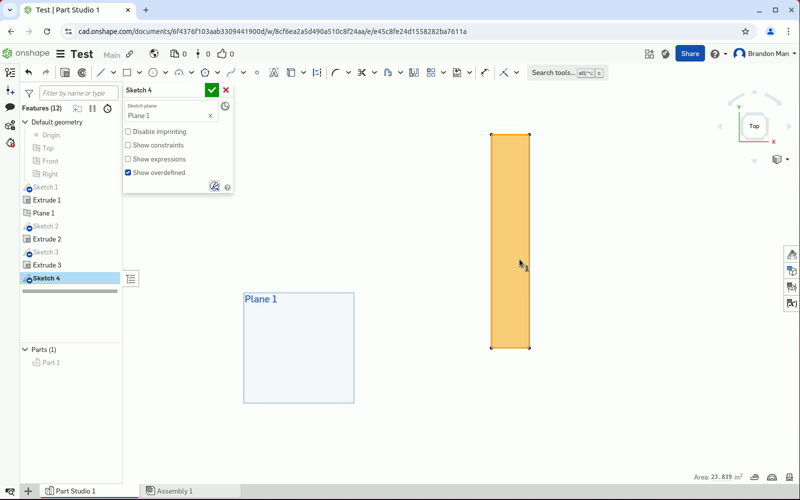
scroll(-6)
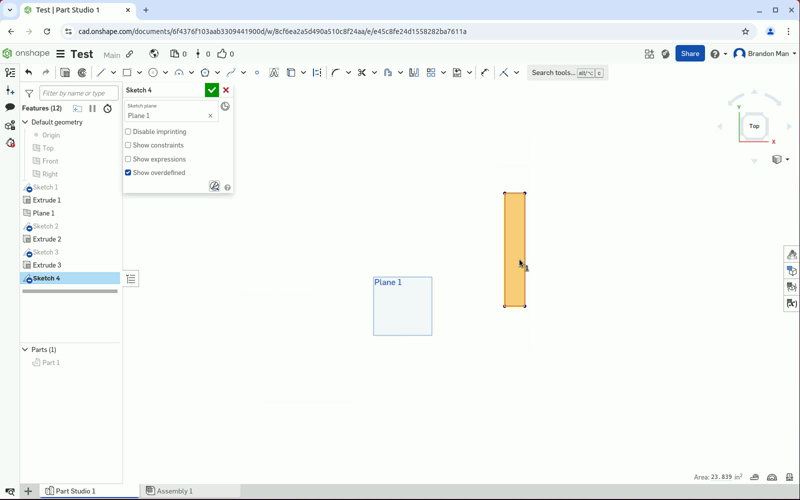
scroll(-6)
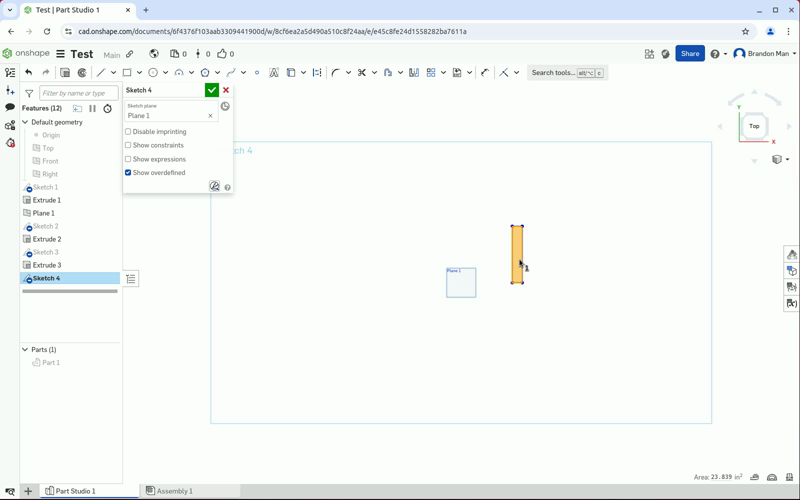
mouse_move(73, 352)
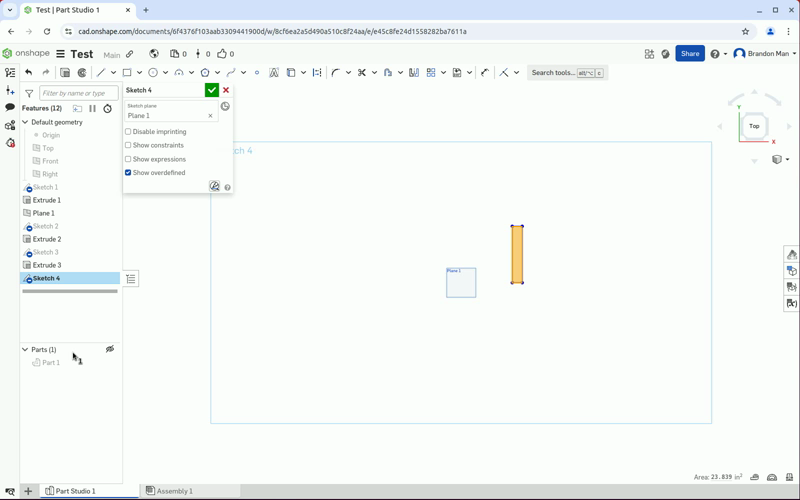
key(shift+y)
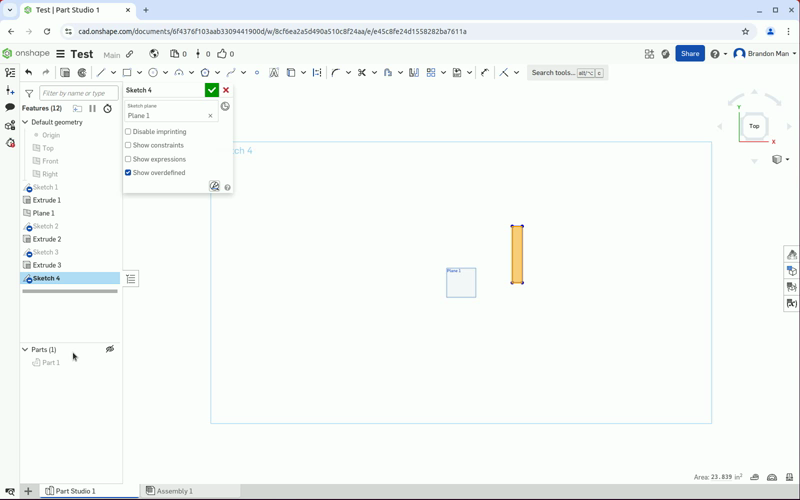
key(shift+e)
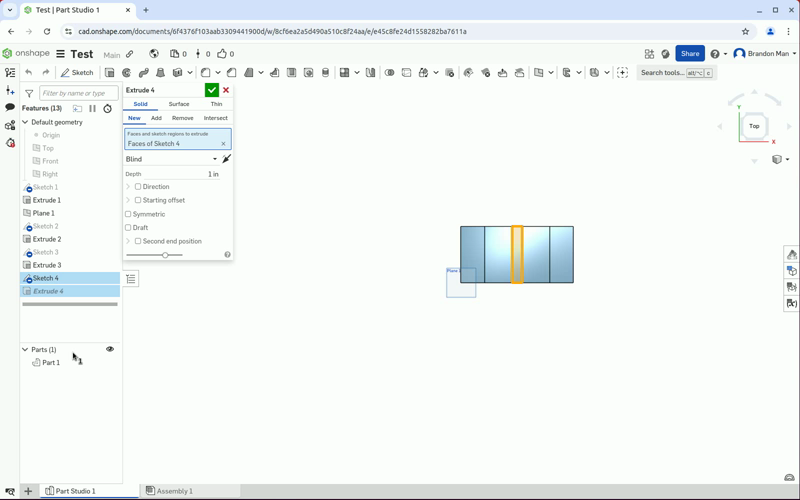
mouse_move(143, 106)
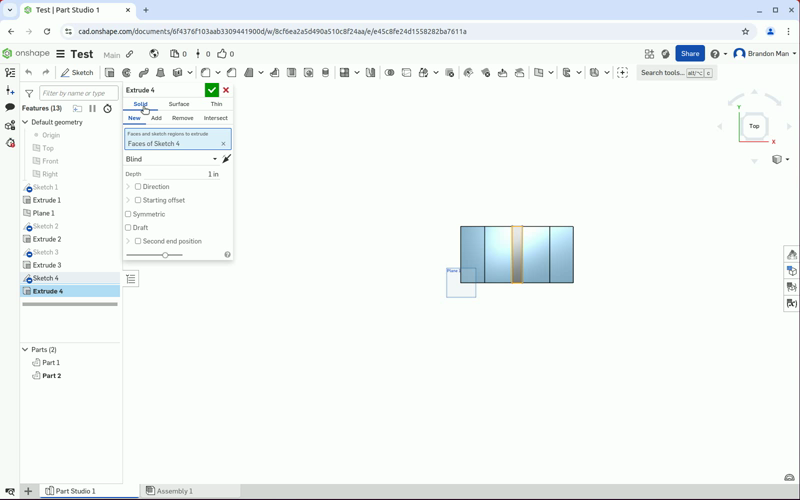
click(143, 106)
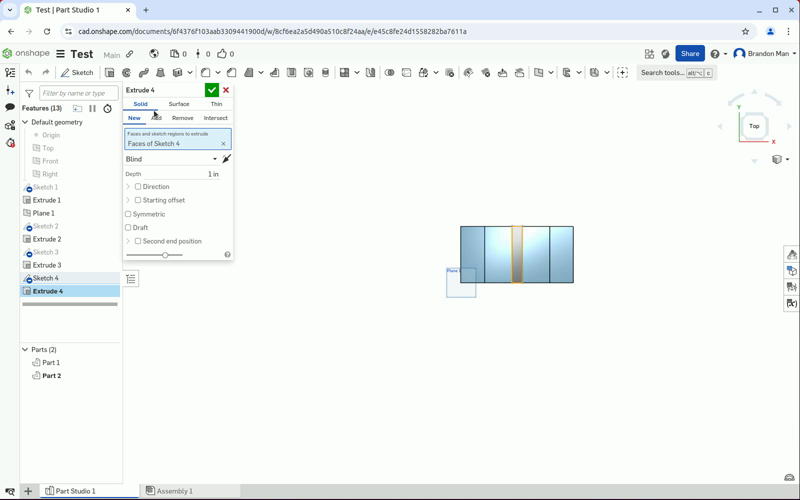
mouse_move(186, 120)
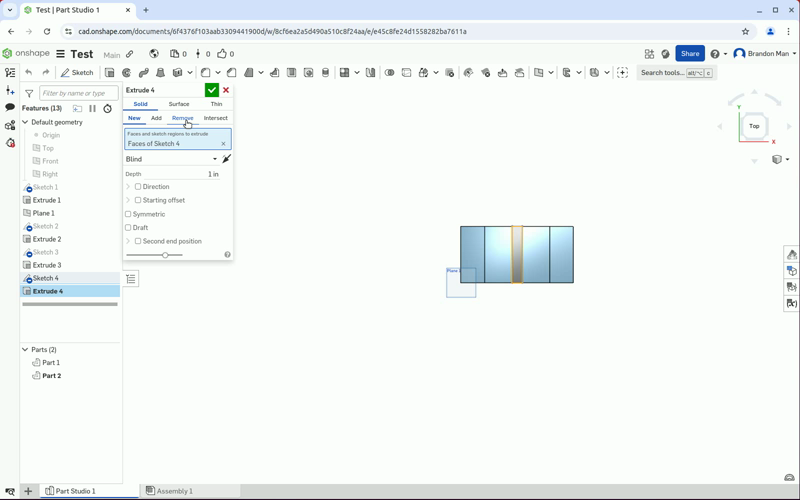
click(186, 120)
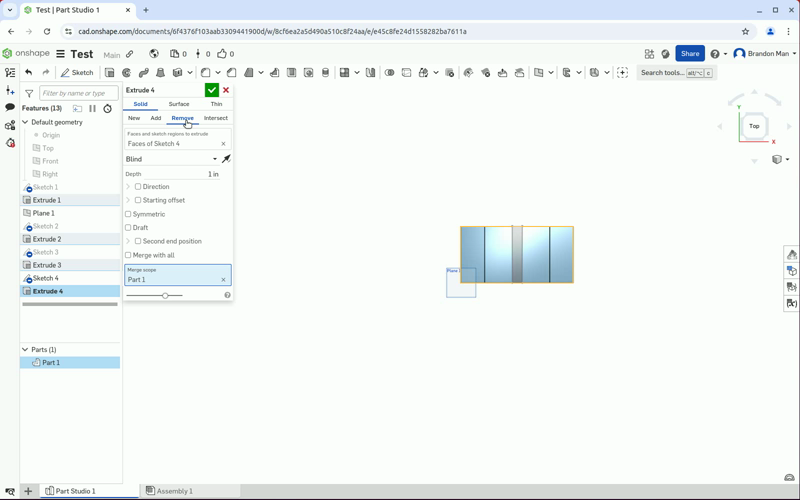
key(tab, 4)
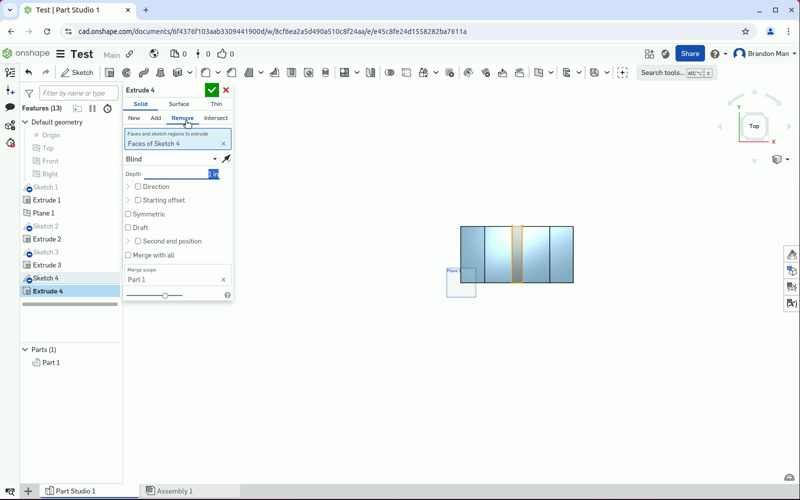
text(5.777)
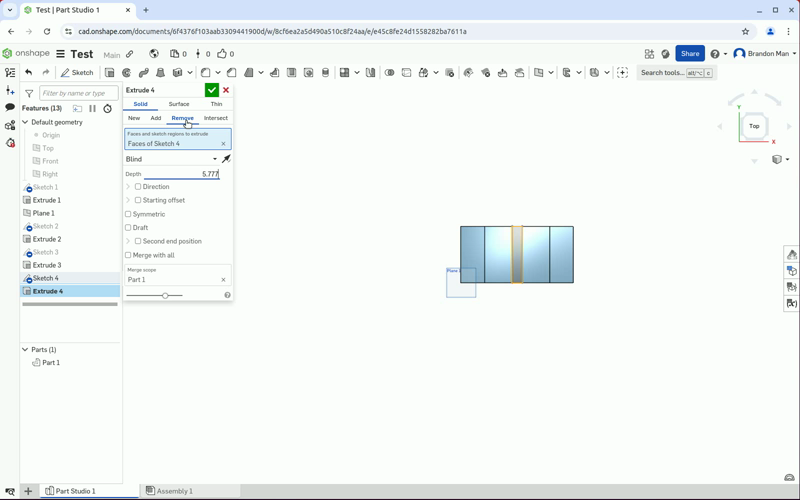
key(tab, 6)
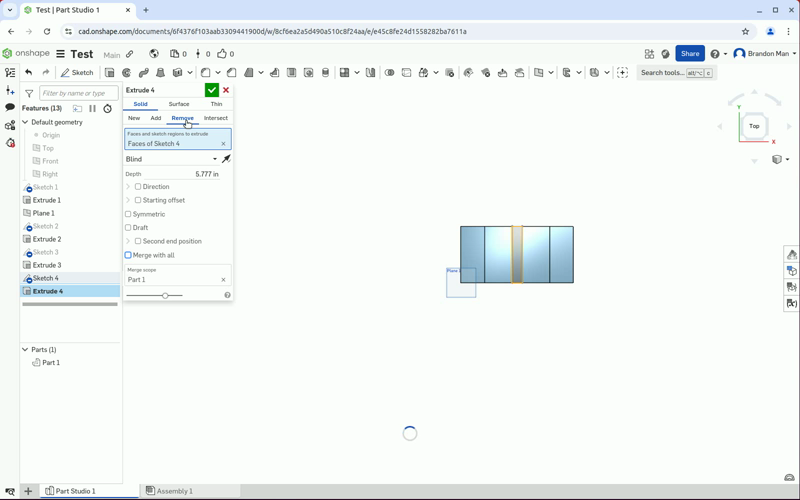
key(space)
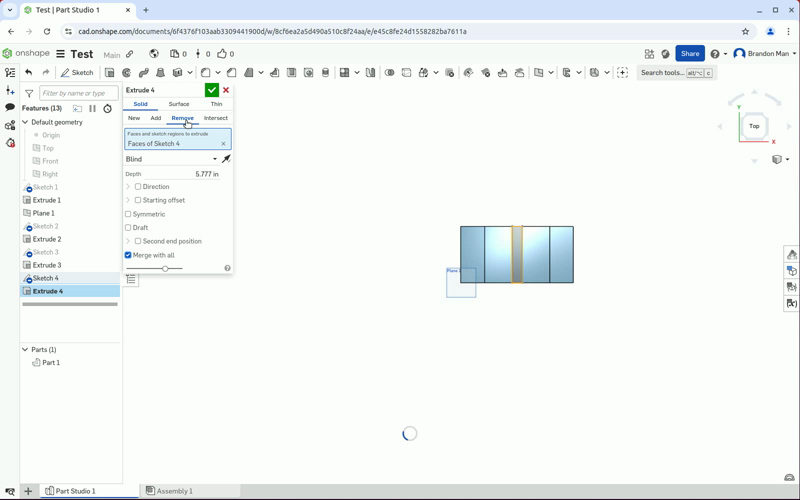
key(enter)
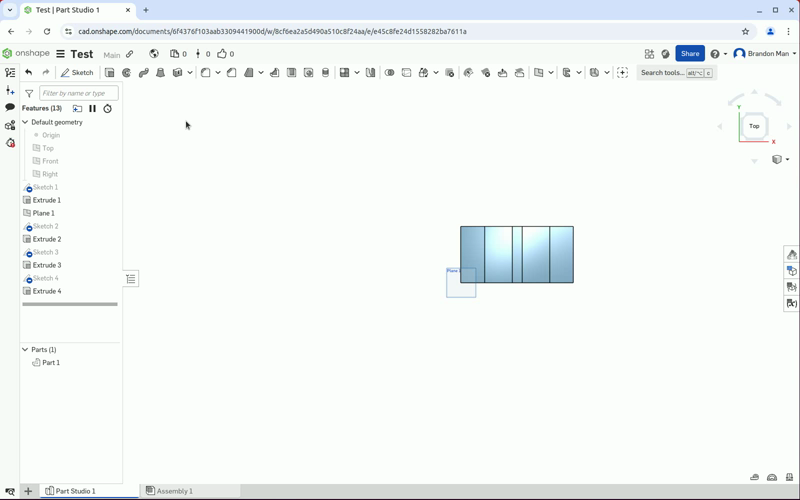
key(shift+h)
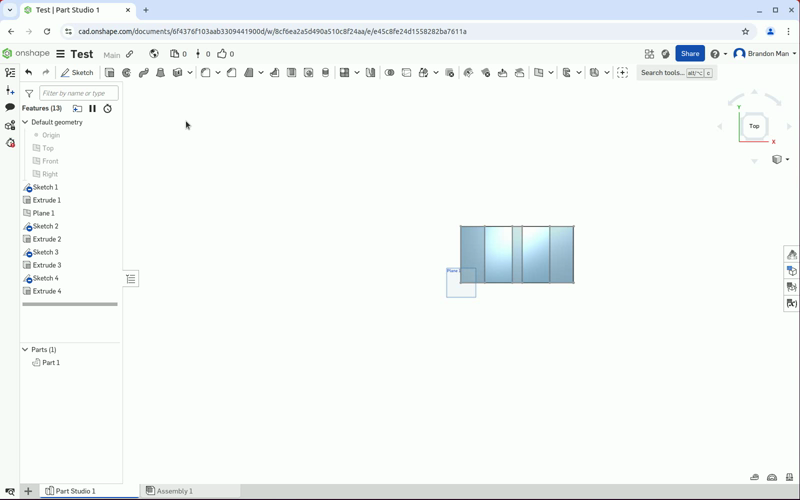
key(shift+h)
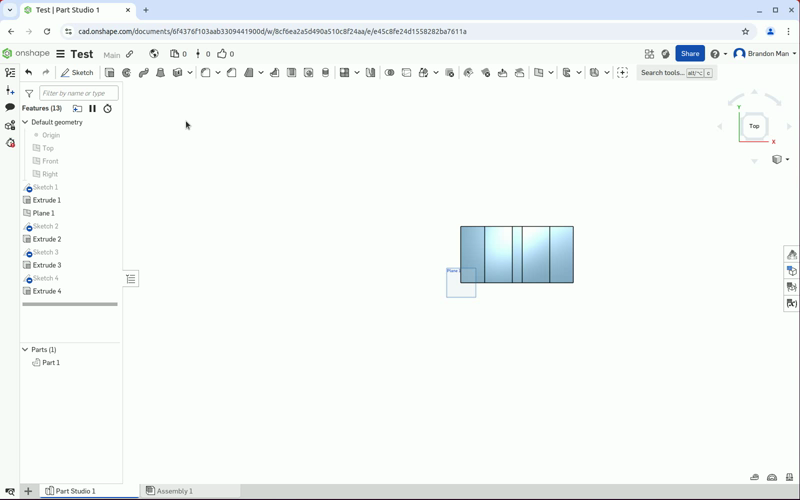
mouse_move(73, 189)
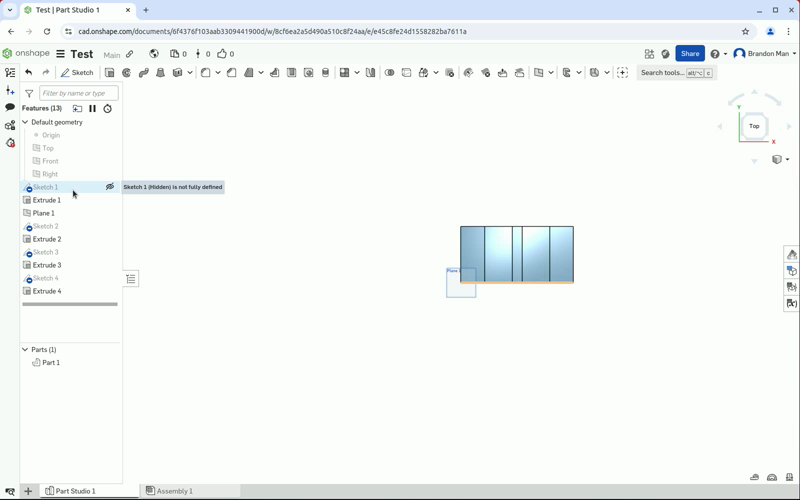
click(73, 189)
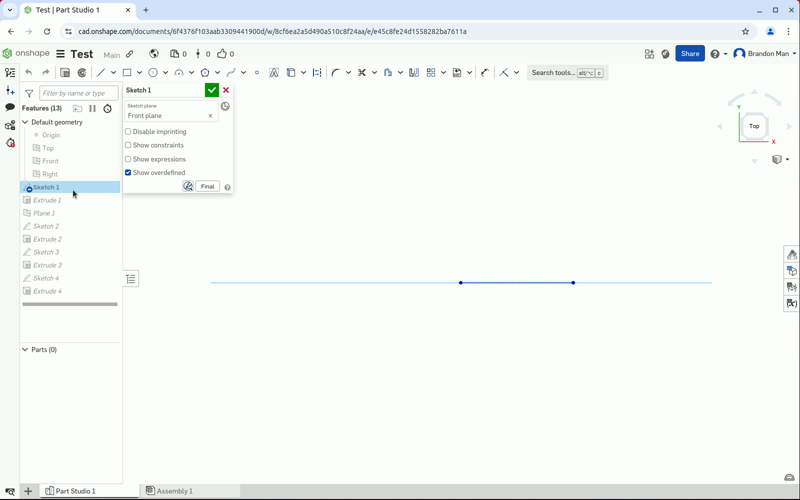
mouse_move(229, 92)
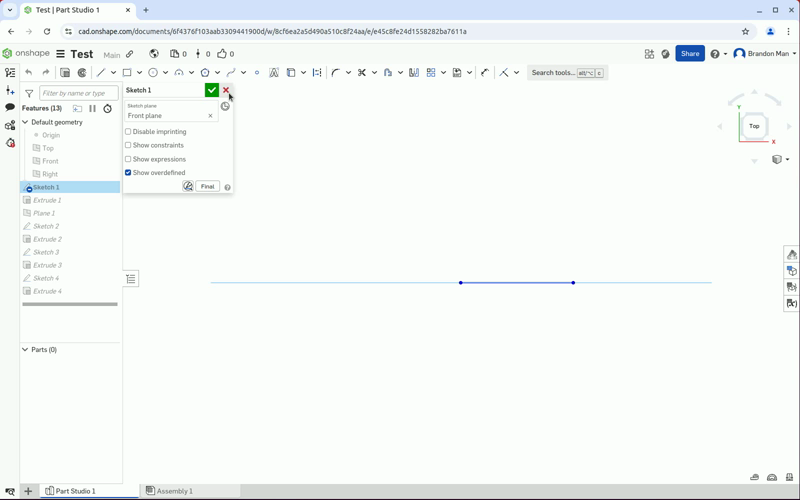
click(229, 92)
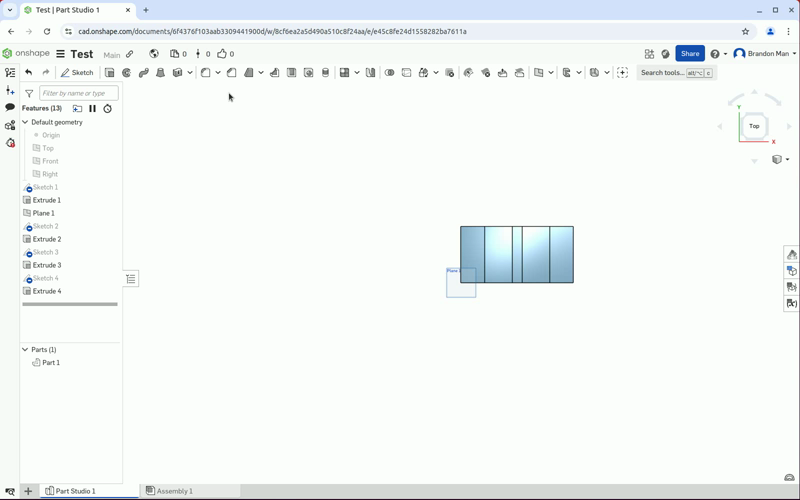
mouse_move(73, 352)
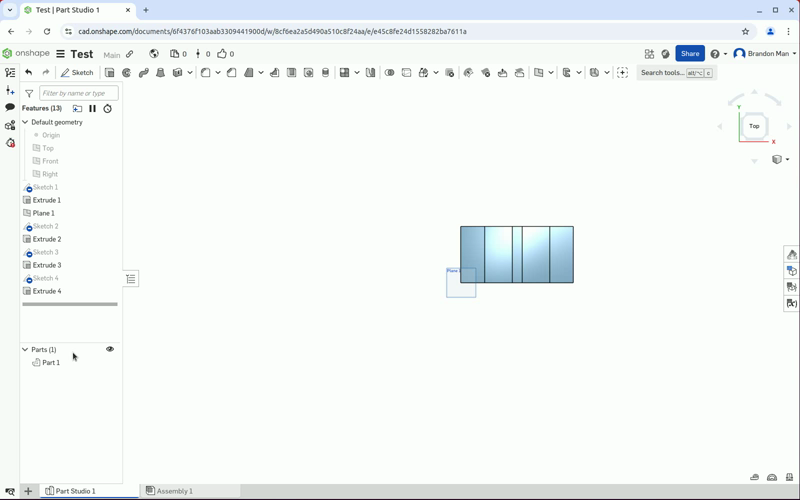
key(y)
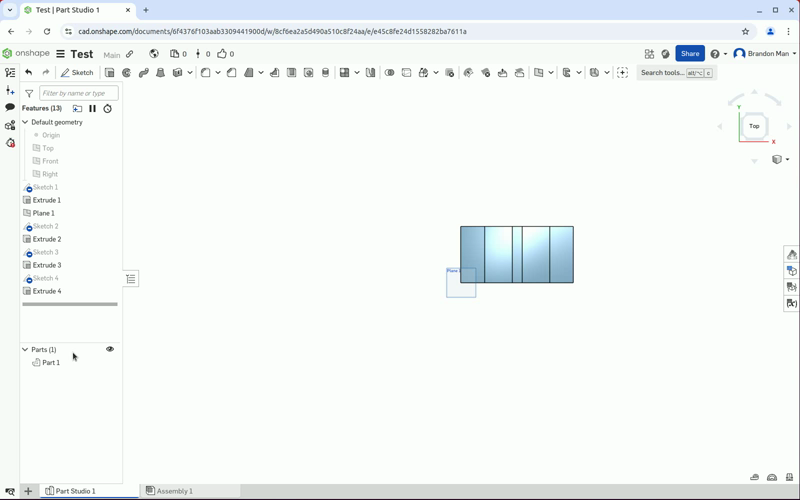
key(shift+p)
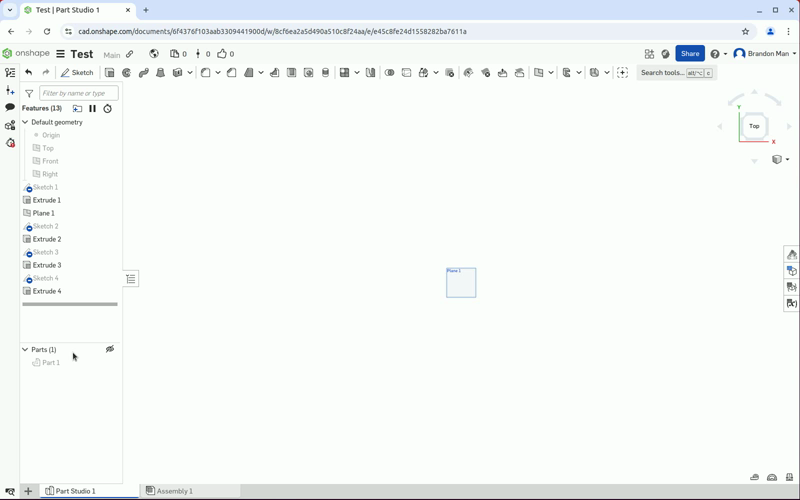
key(space)
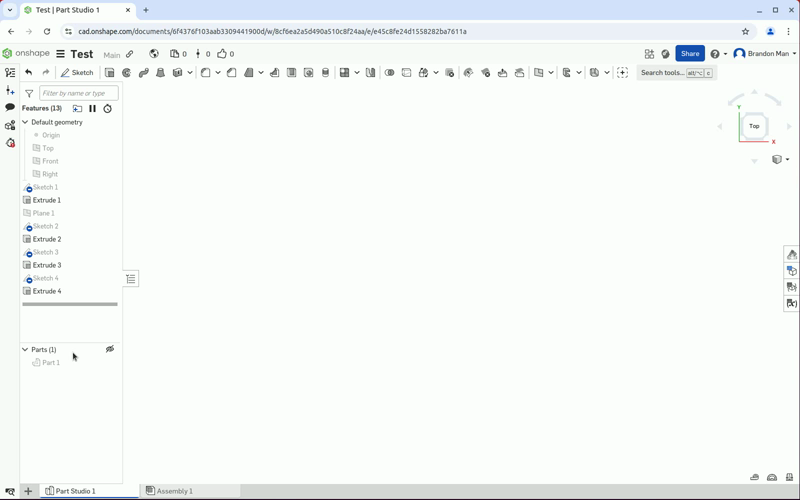
key_down(shift)
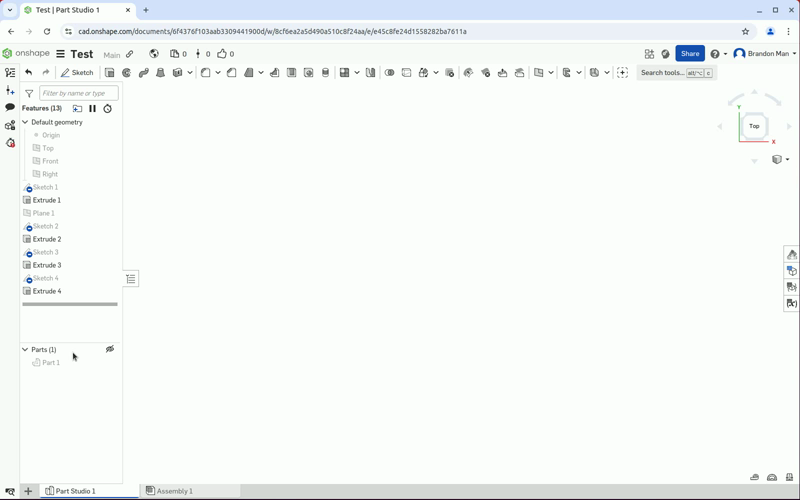
key(up)
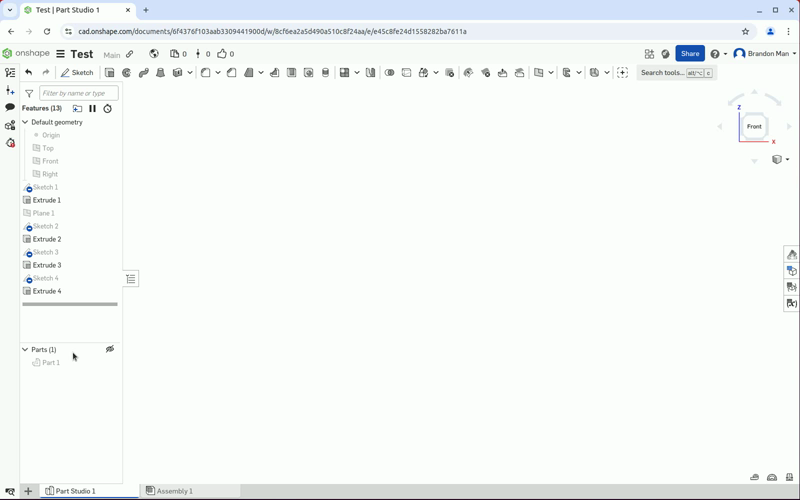
key_up(shift)
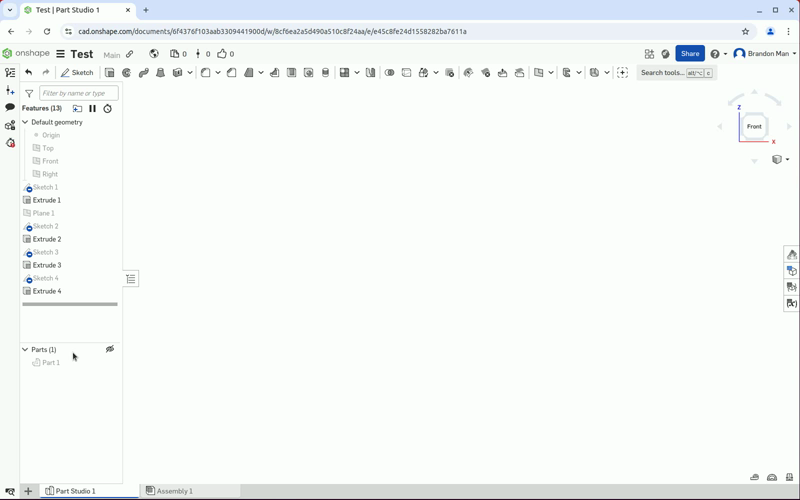
mouse_move(73, 352)
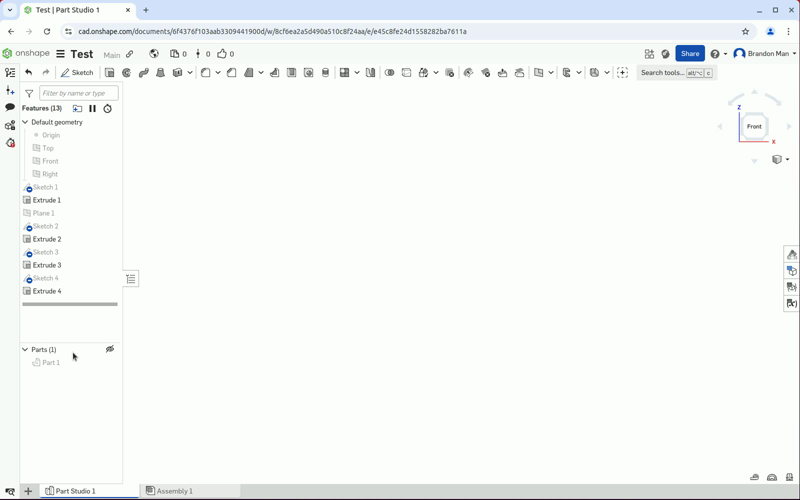
key(shift+y)
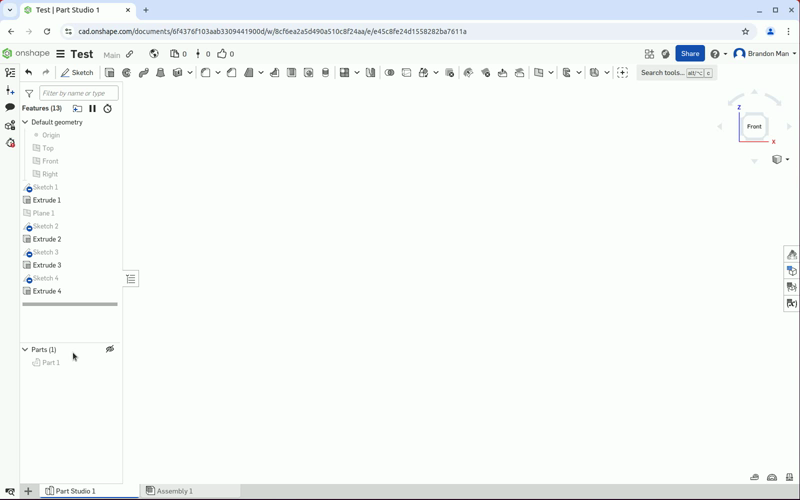
key(shift+s)
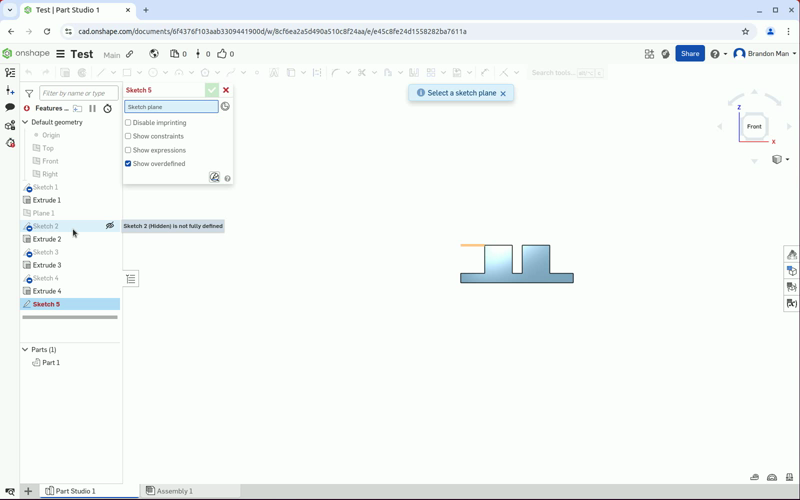
scroll(3)
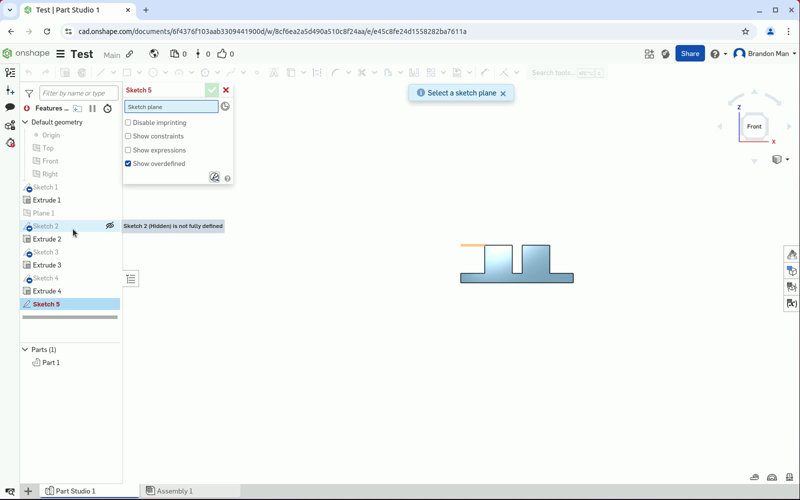
mouse_move(73, 163)
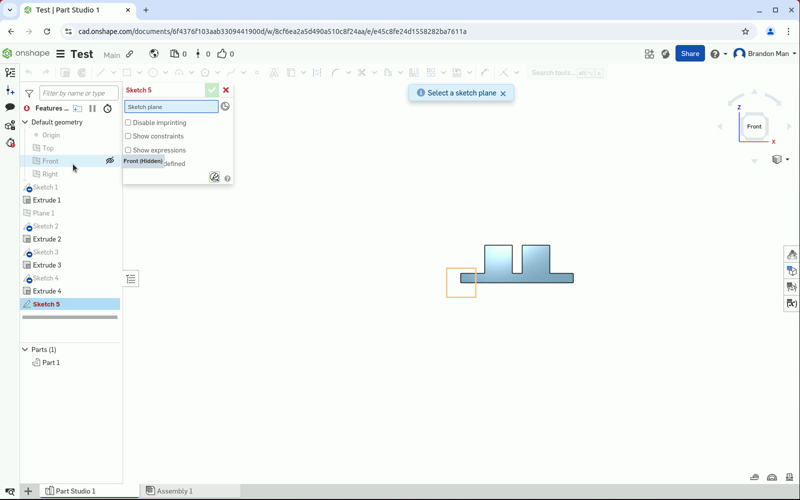
click(73, 163)
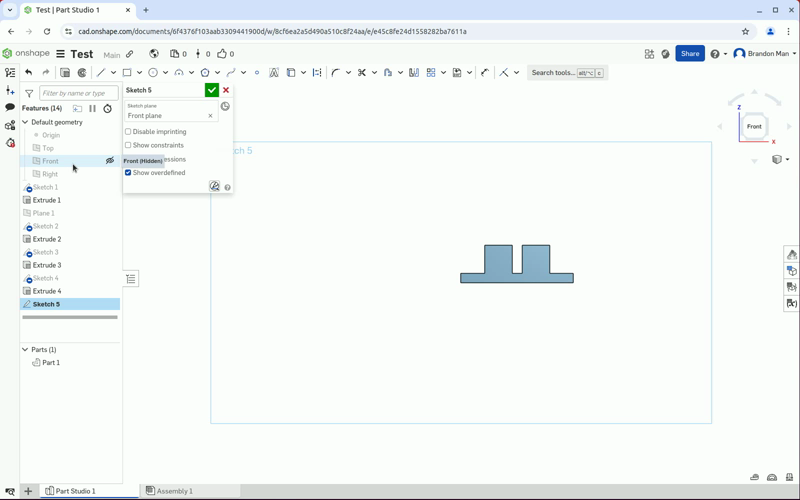
mouse_move(73, 352)
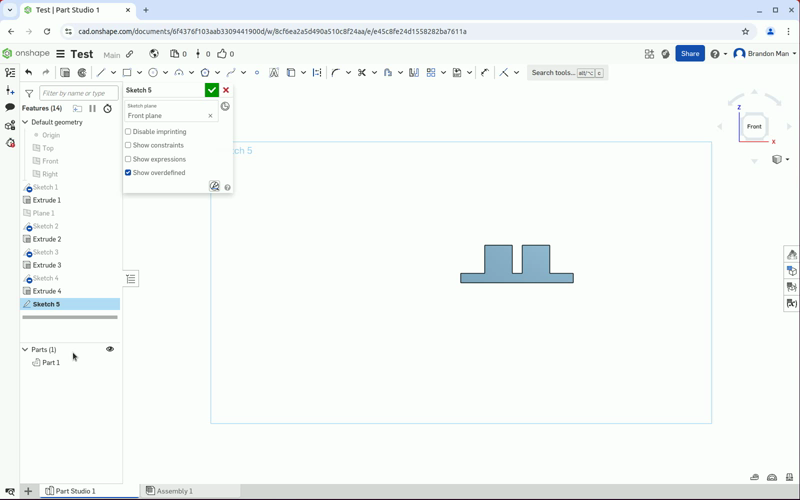
key(y)
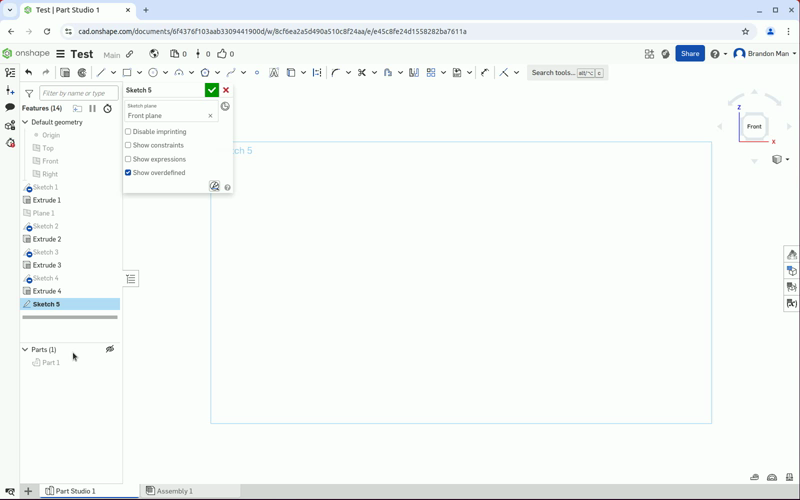
key(l)
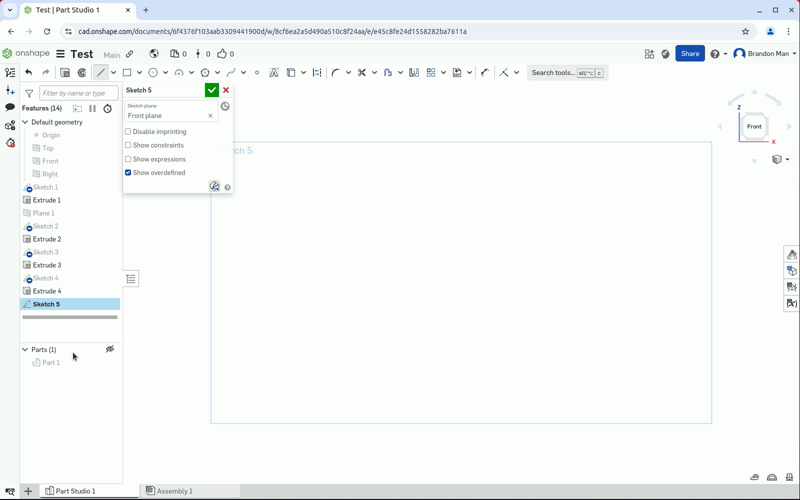
key_down(shift)
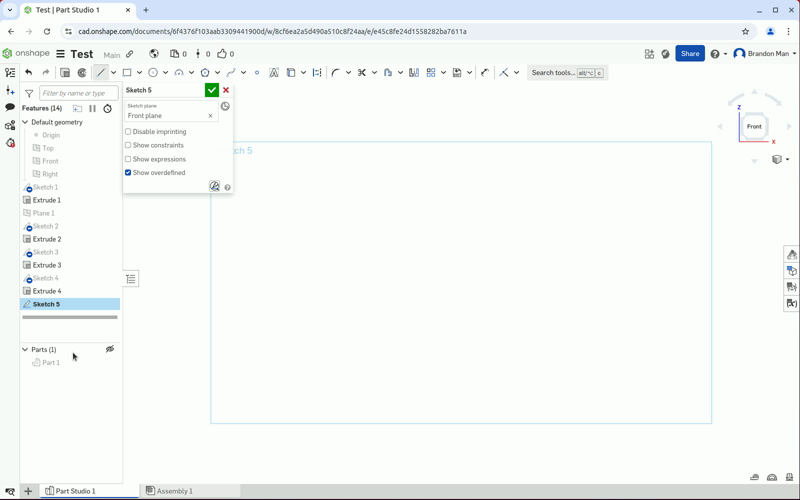
mouse_move(493, 245)
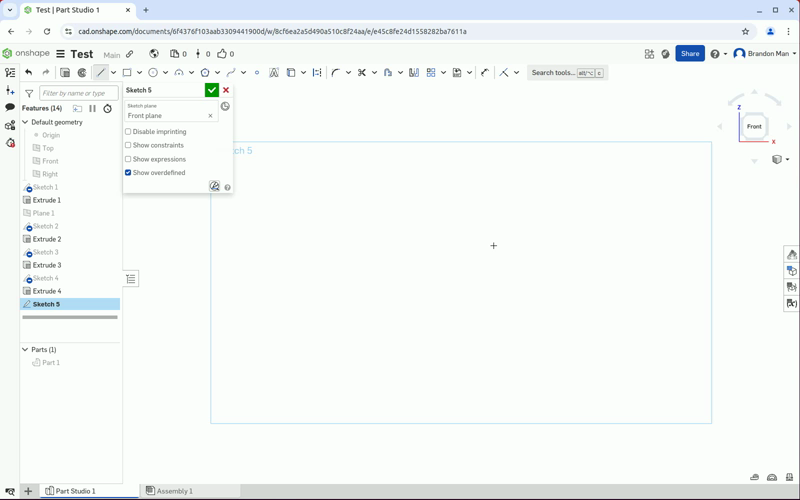
click(493, 245)
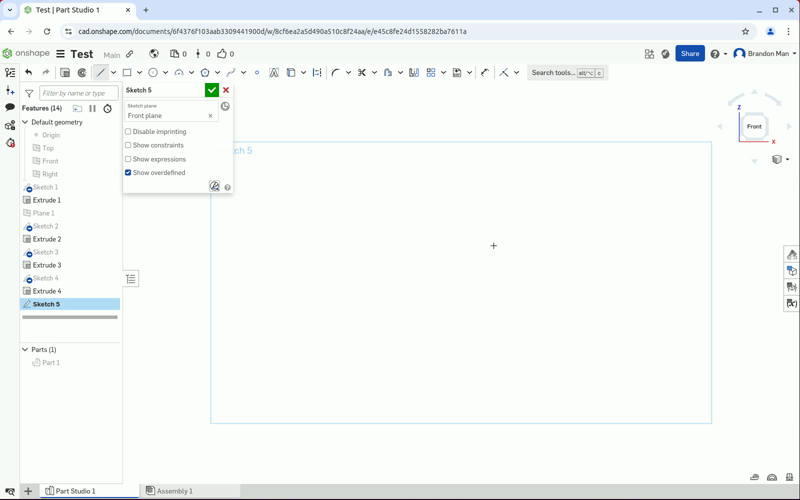
key_up(shift)
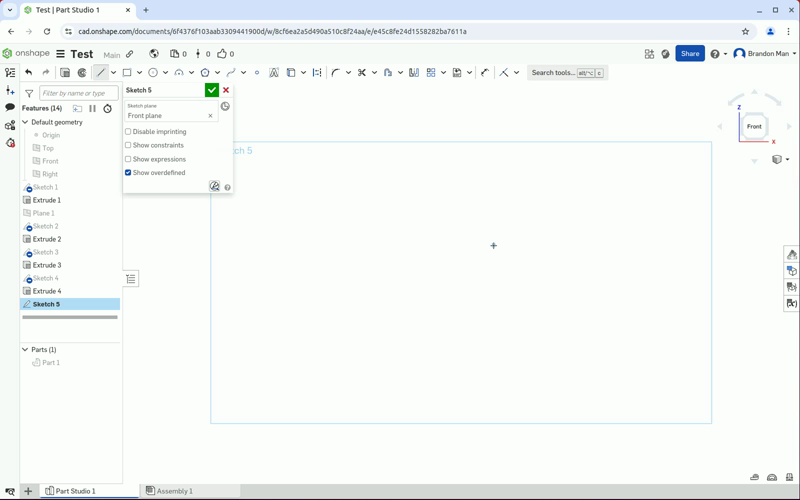
key_down(shift)
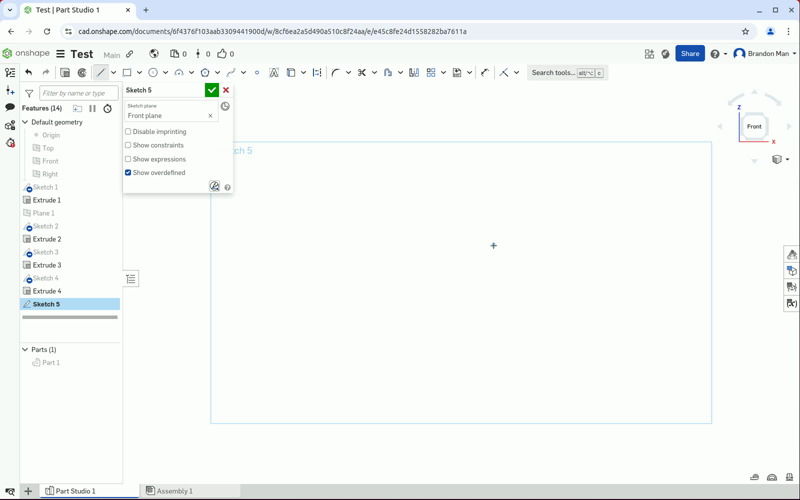
mouse_move(523, 245)
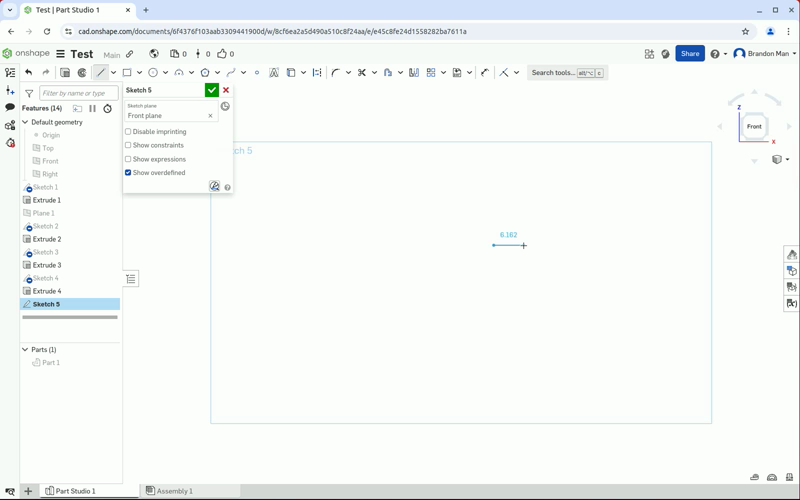
mouse_move(513, 265)
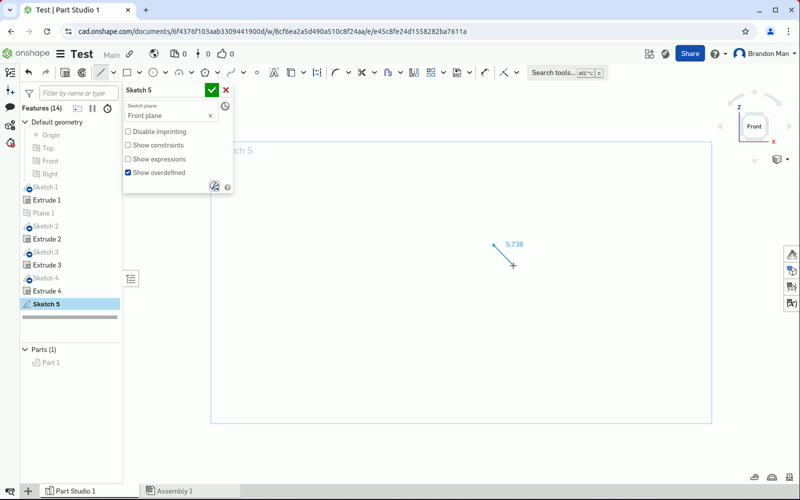
click(513, 265)
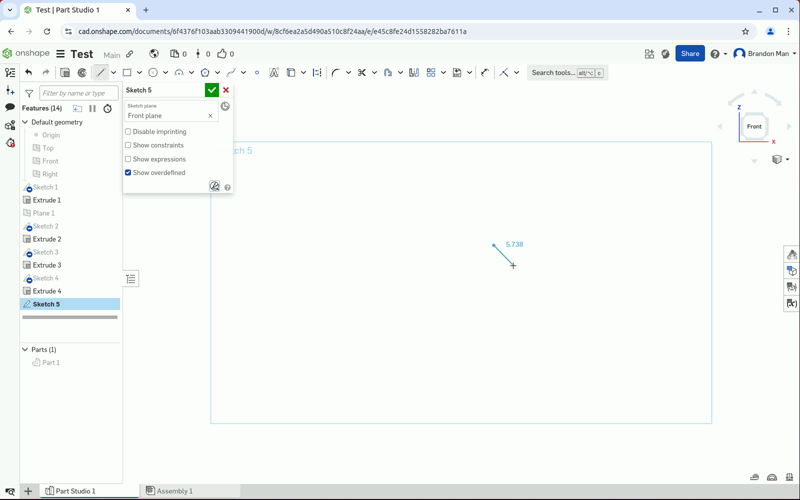
key_up(shift)
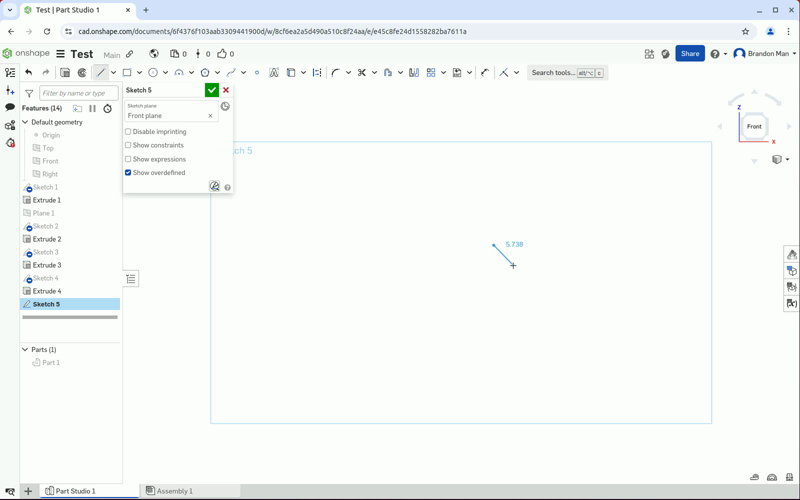
key_down(shift)
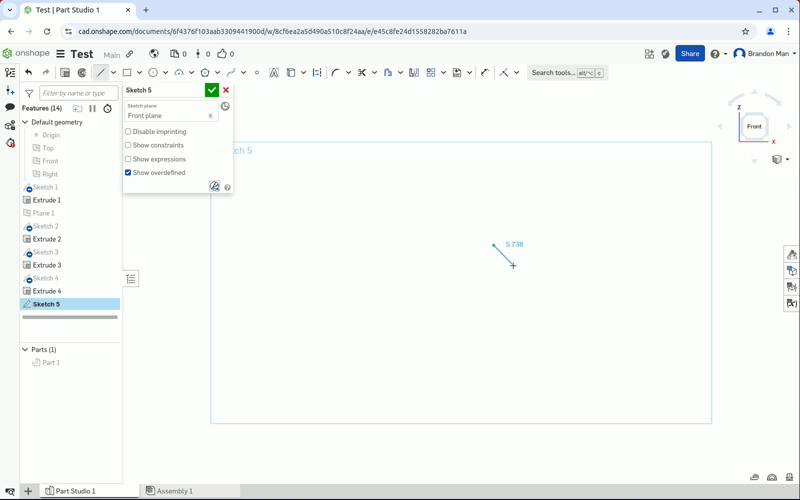
mouse_move(543, 265)
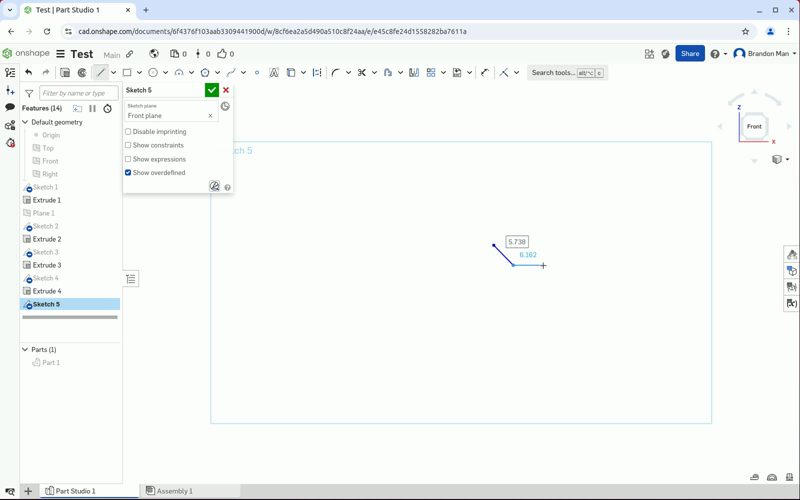
mouse_move(513, 245)
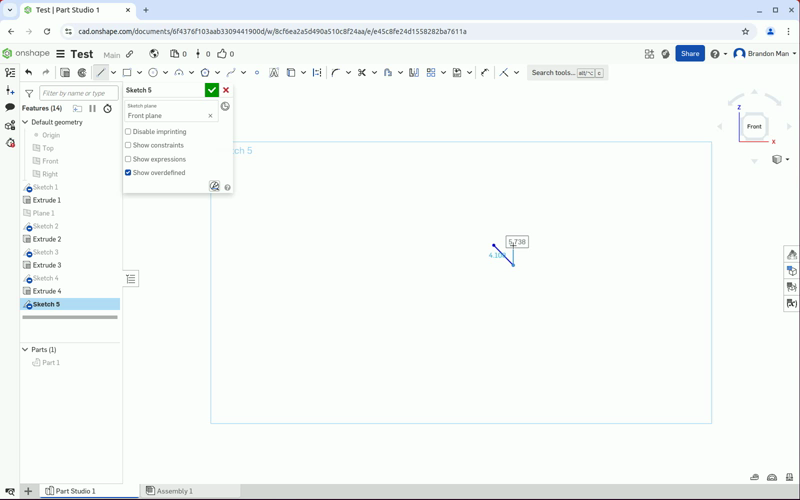
click(513, 245)
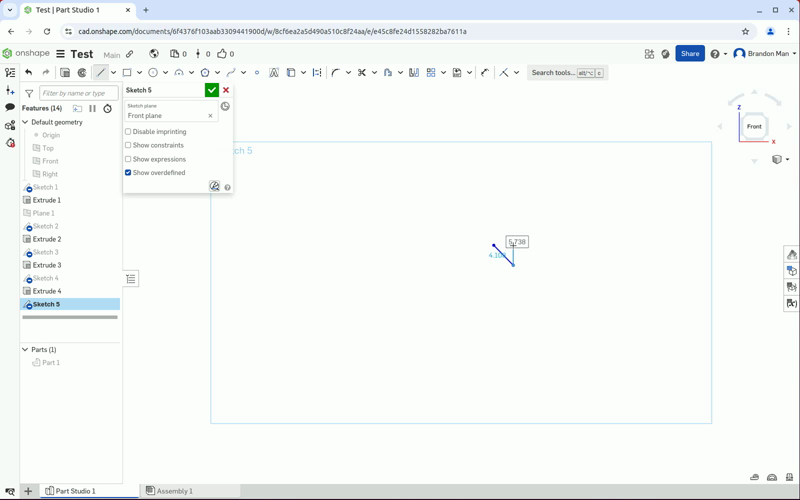
key_up(shift)
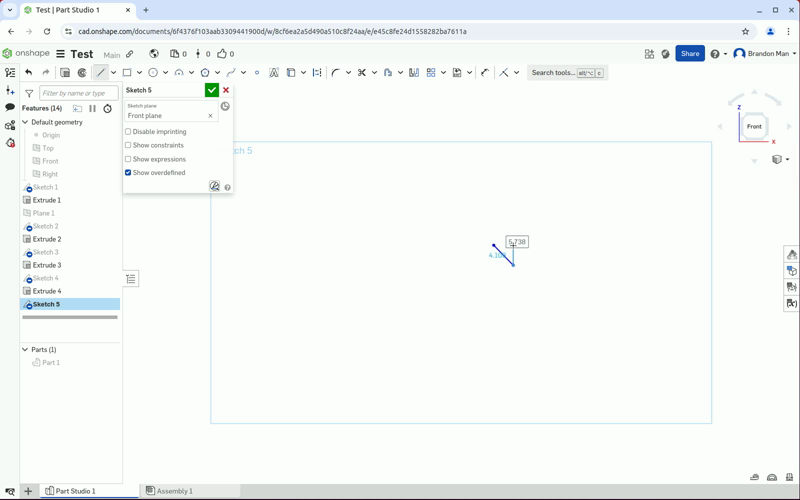
mouse_move(543, 245)
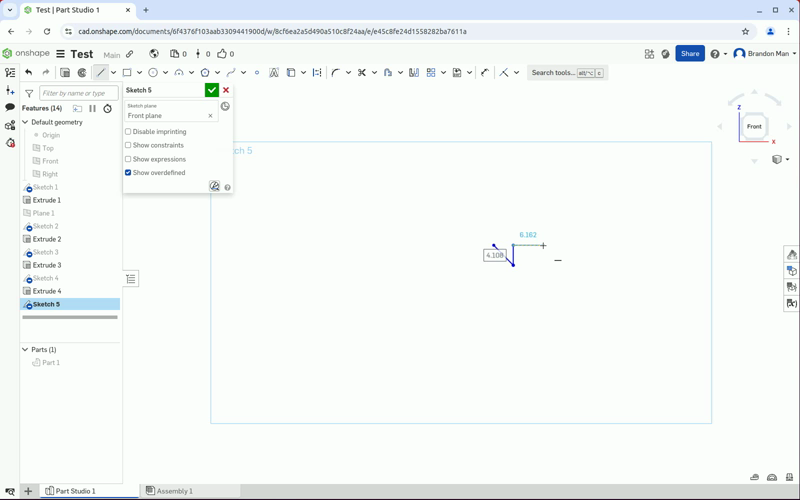
key_down(shift)
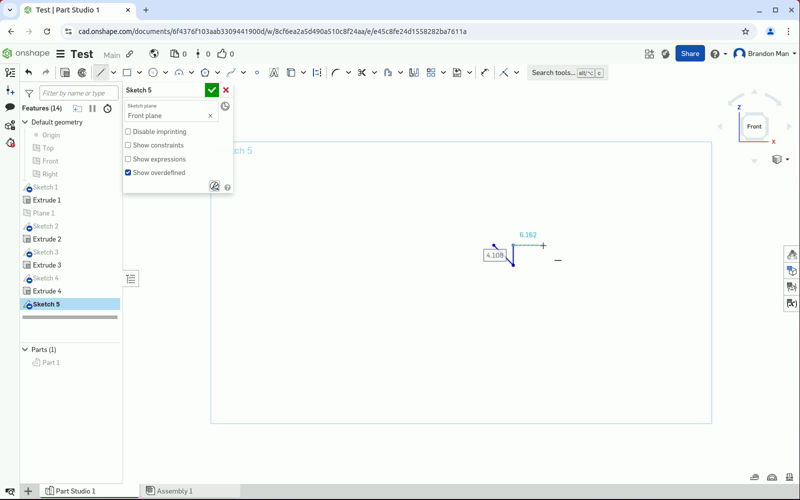
mouse_move(493, 245)
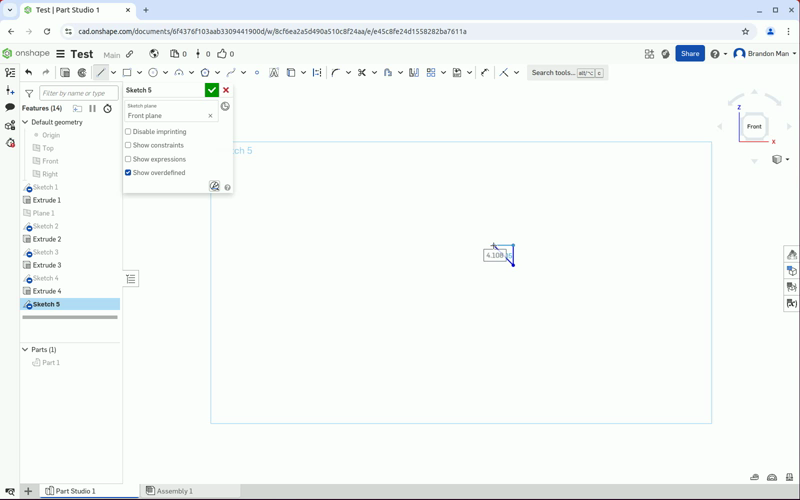
key_up(shift)
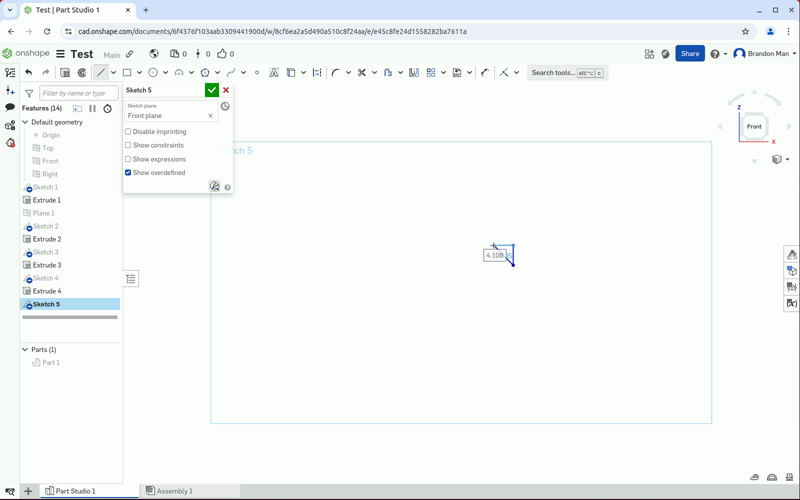
click(493, 245)
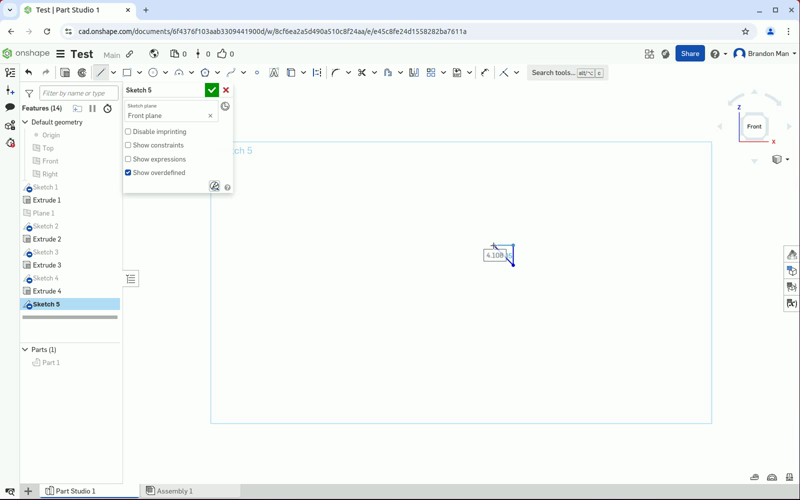
key(esc)
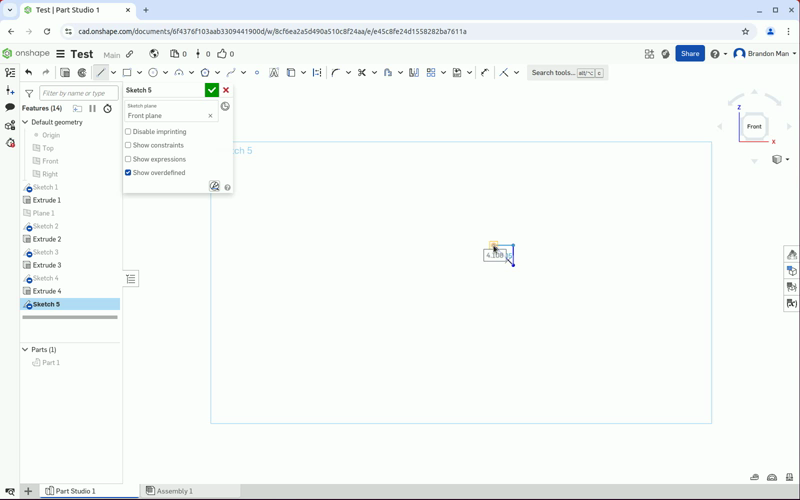
mouse_move(507, 248)
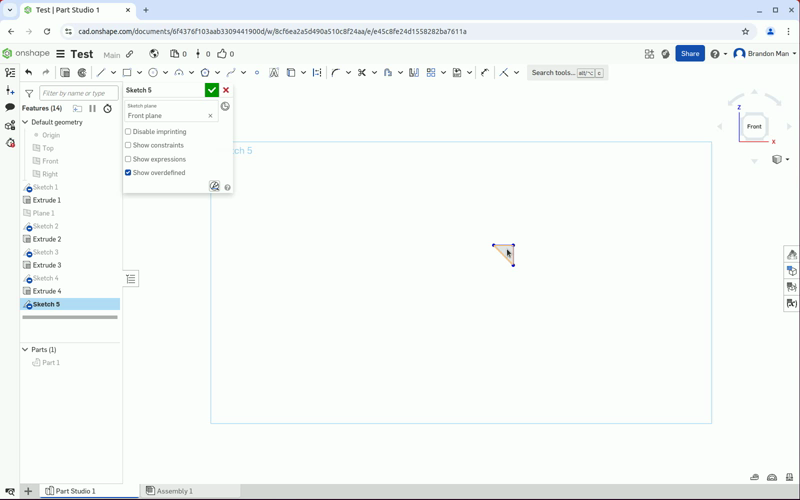
scroll(6)
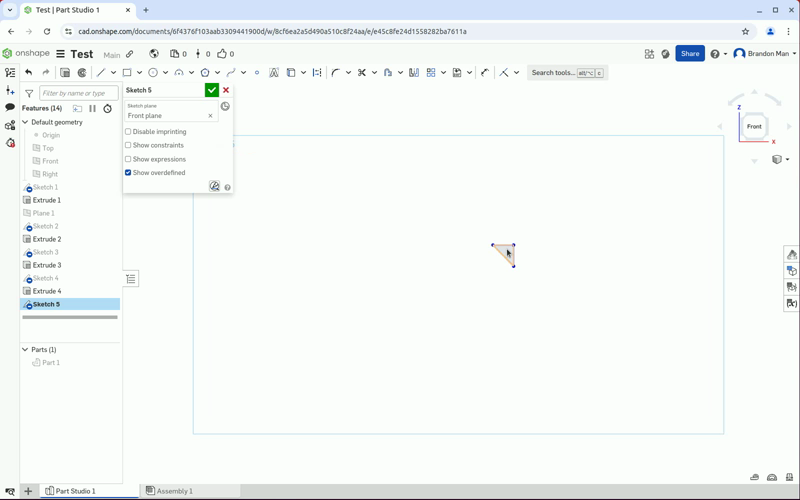
scroll(6)
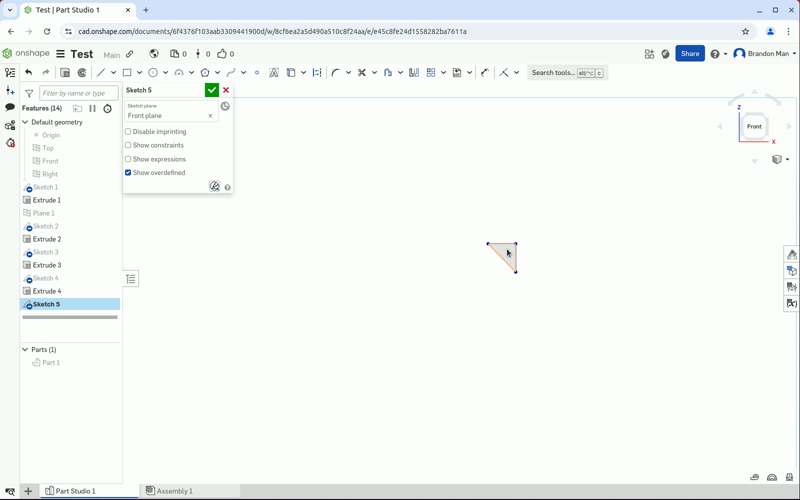
scroll(6)
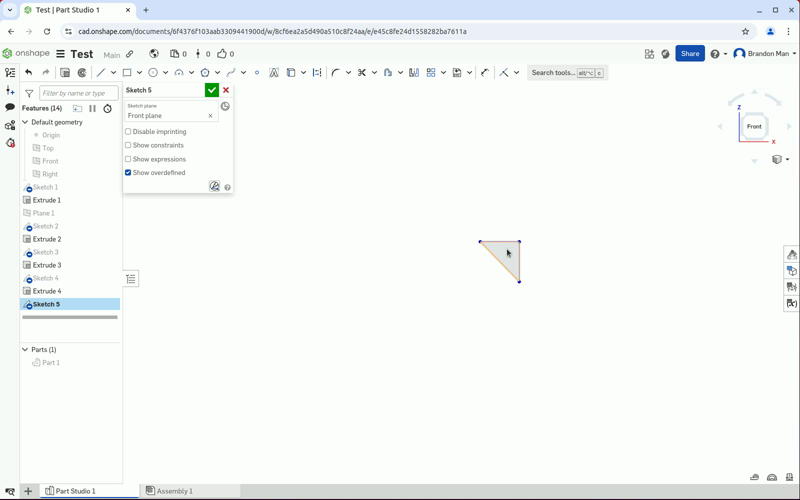
scroll(6)
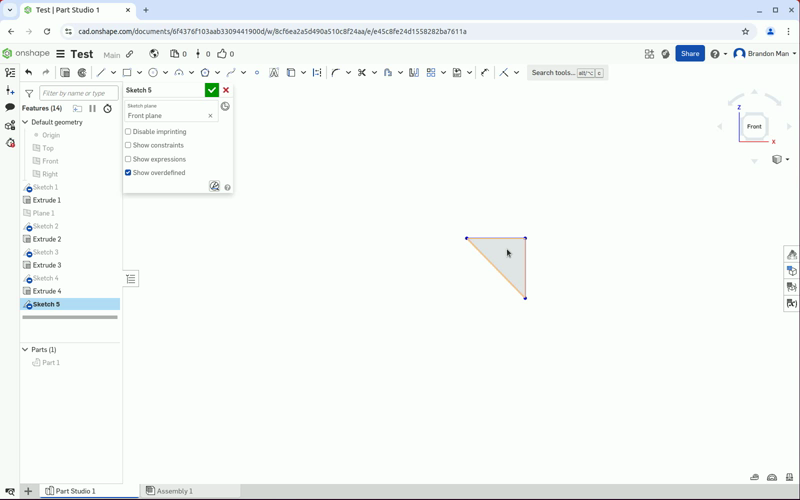
scroll(6)
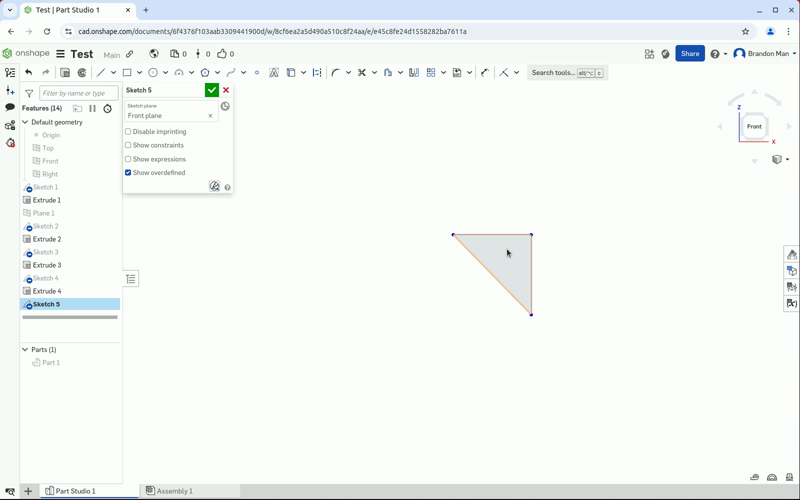
scroll(6)
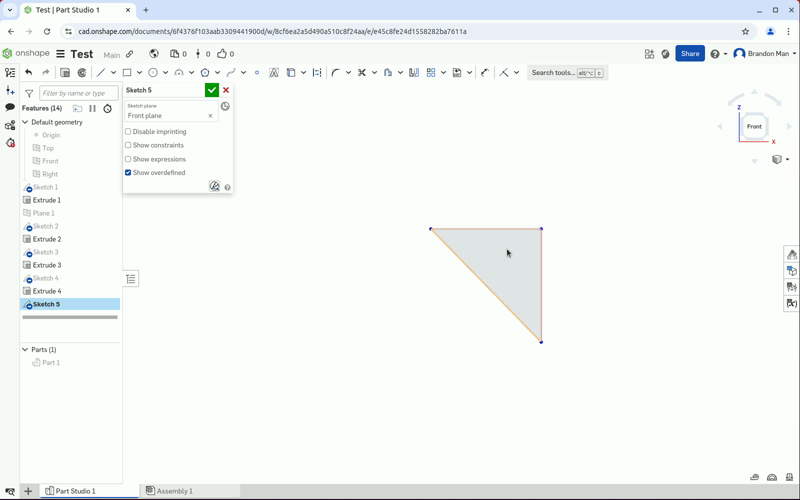
scroll(6)
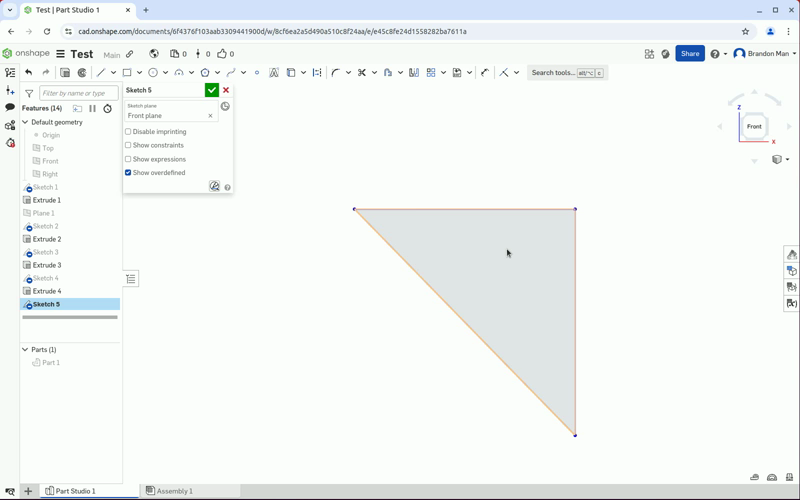
click(507, 248)
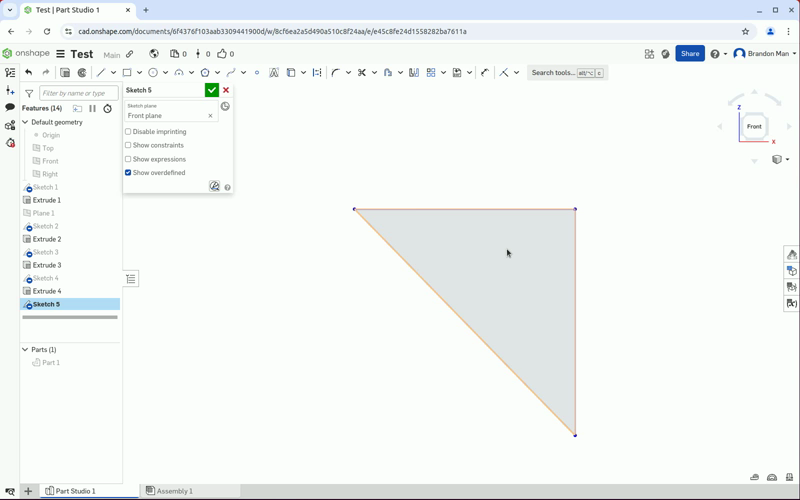
scroll(-6)
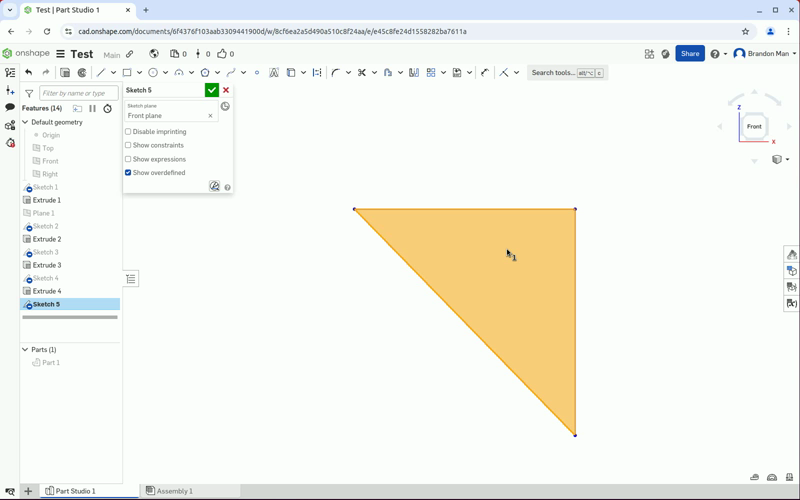
scroll(-6)
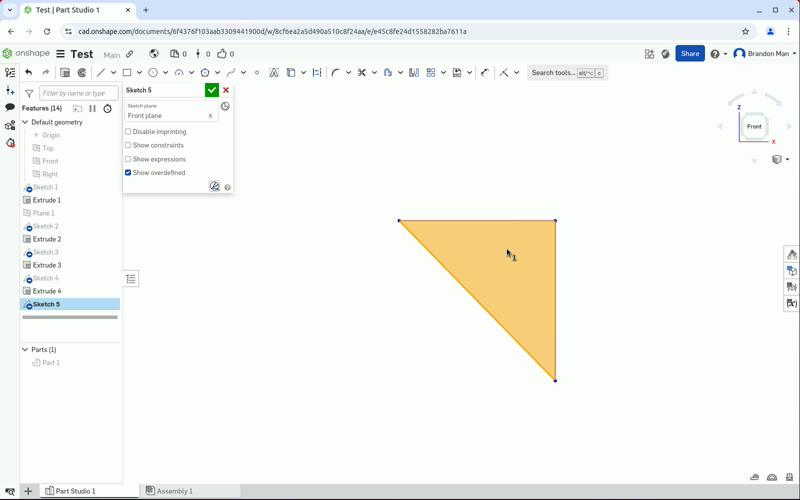
scroll(-6)
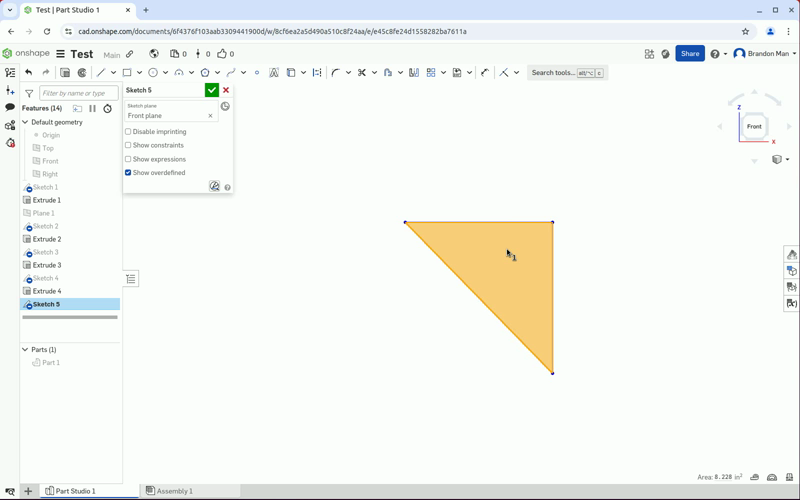
scroll(-6)
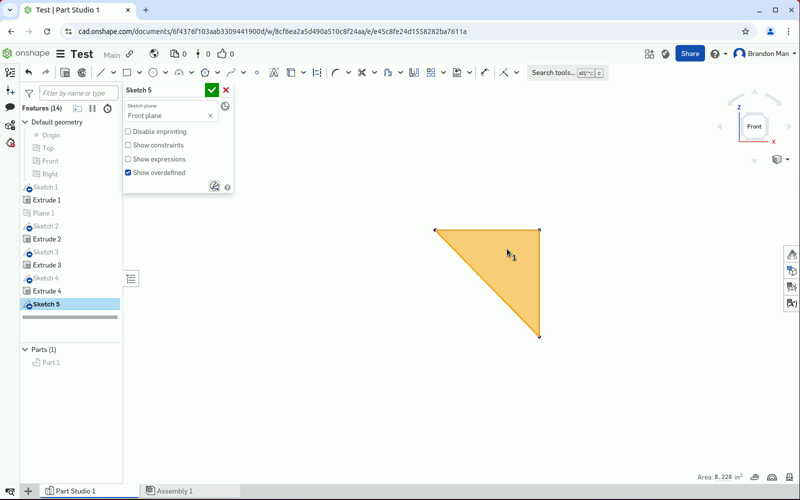
scroll(-6)
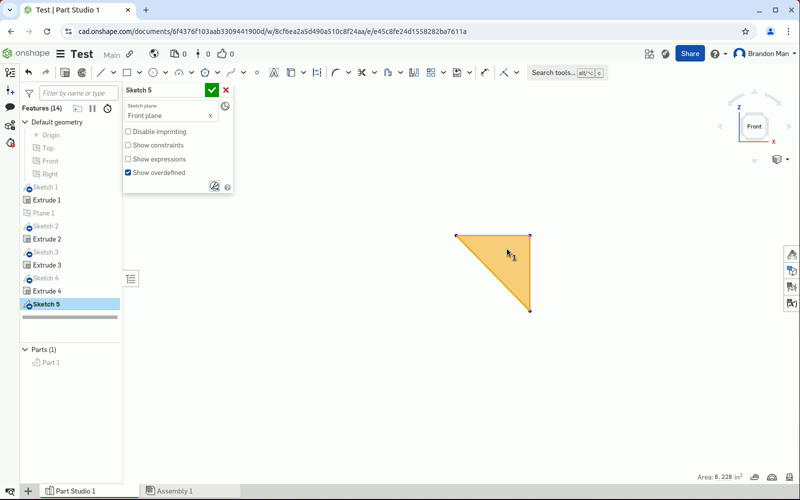
scroll(-6)
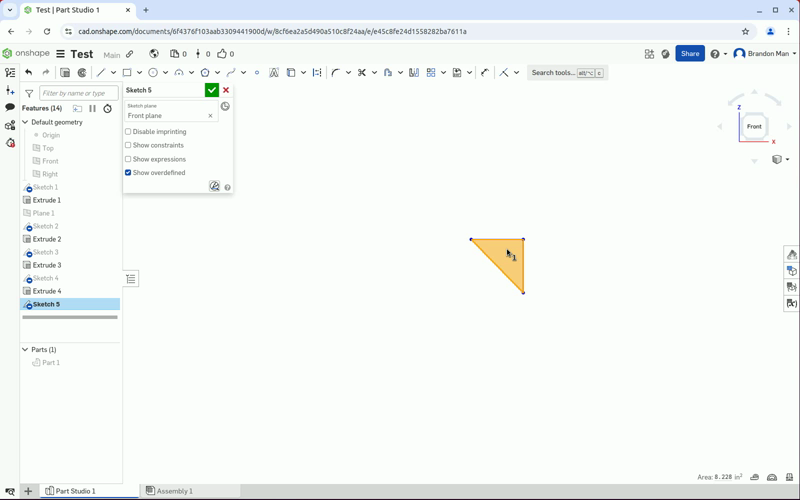
scroll(-6)
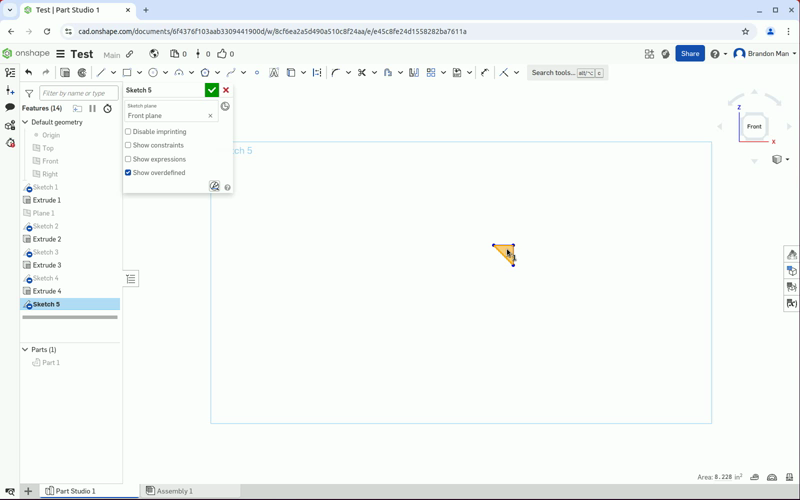
mouse_move(73, 352)
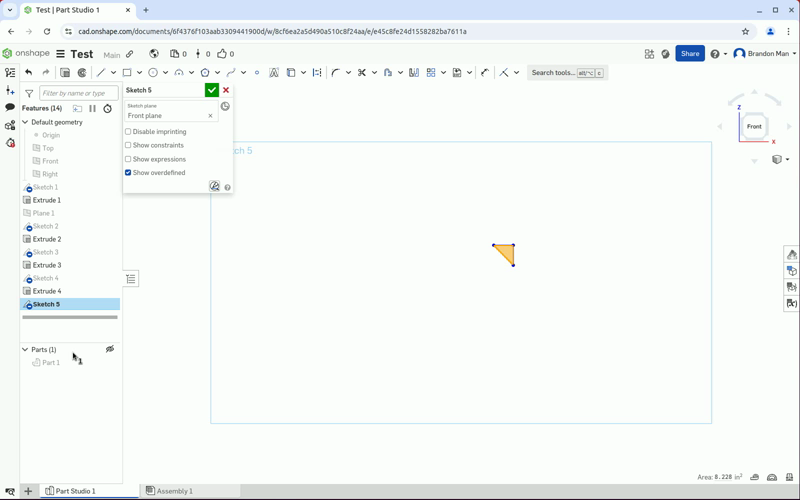
key(shift+y)
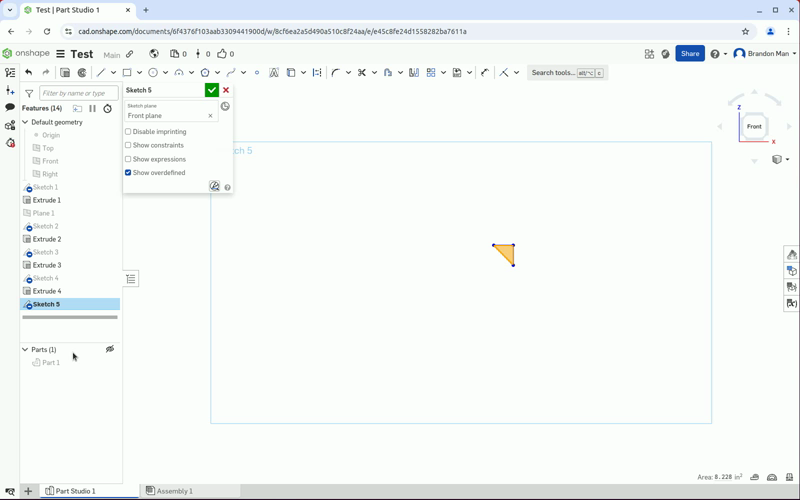
key(shift+e)
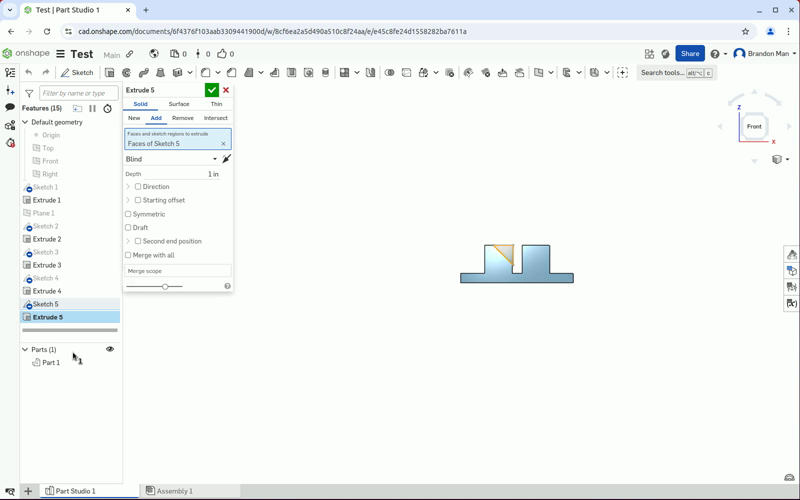
mouse_move(143, 106)
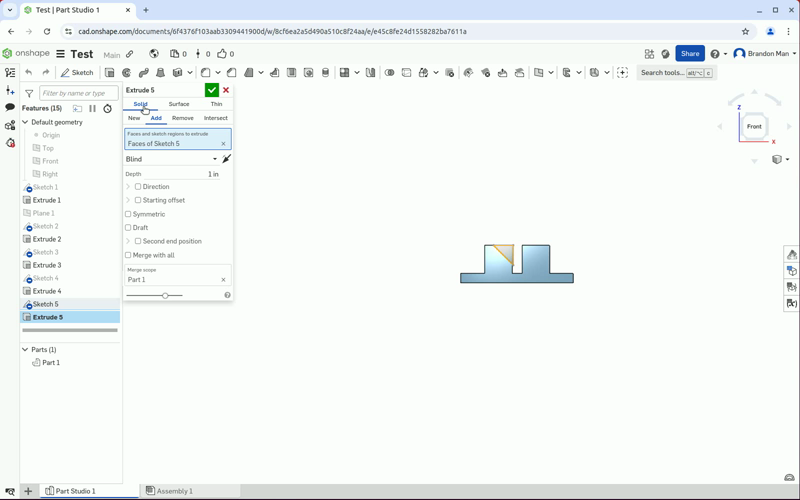
click(143, 106)
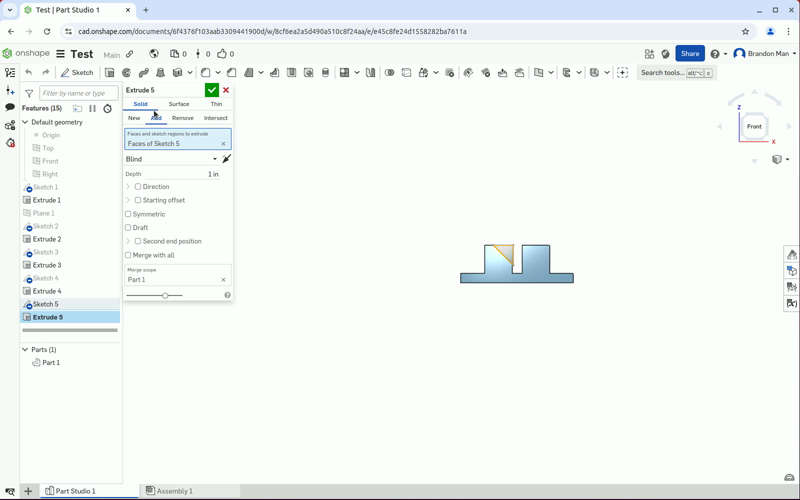
mouse_move(186, 120)
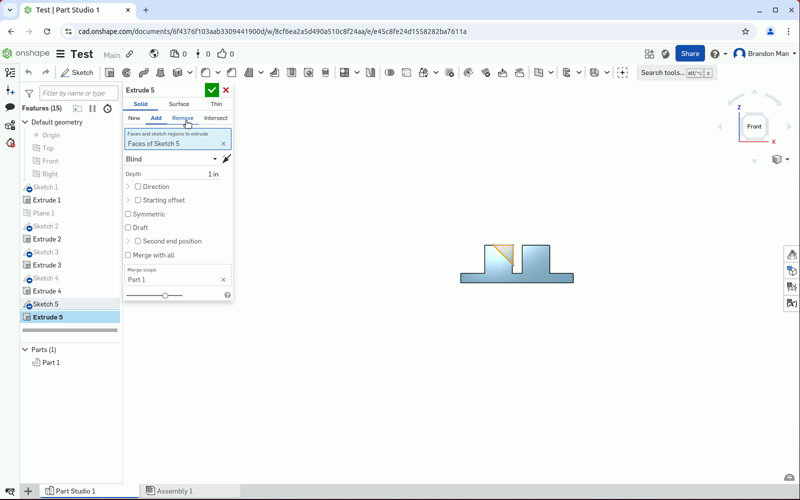
click(186, 120)
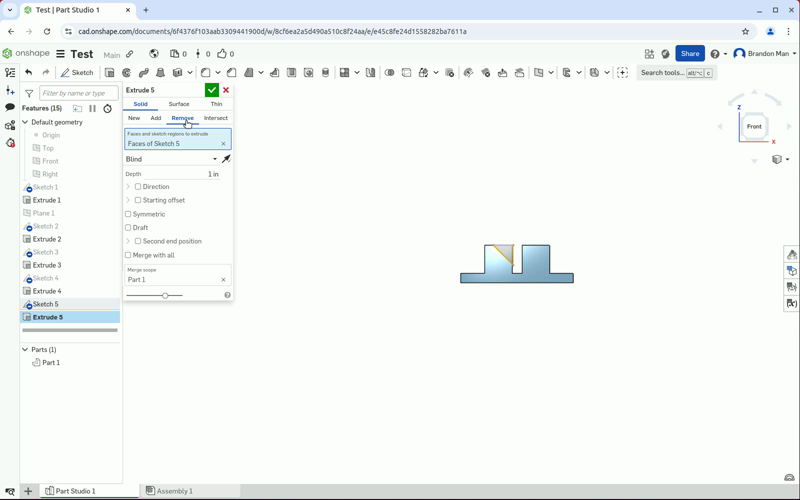
key(tab, 4)
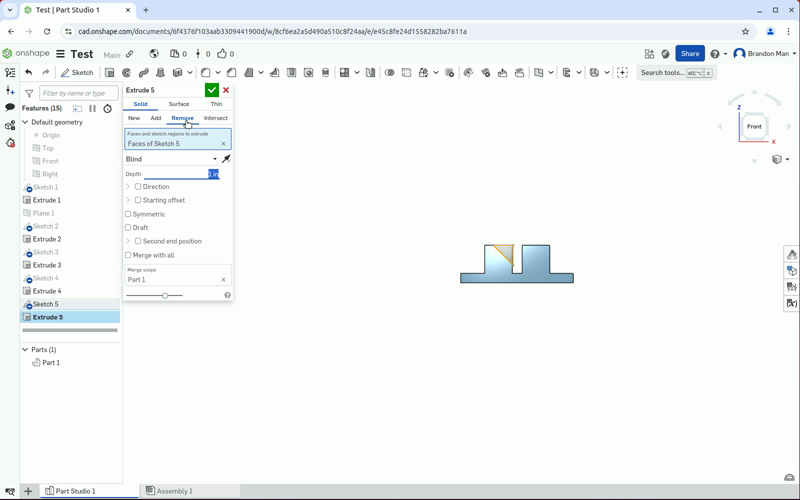
text(11.554)
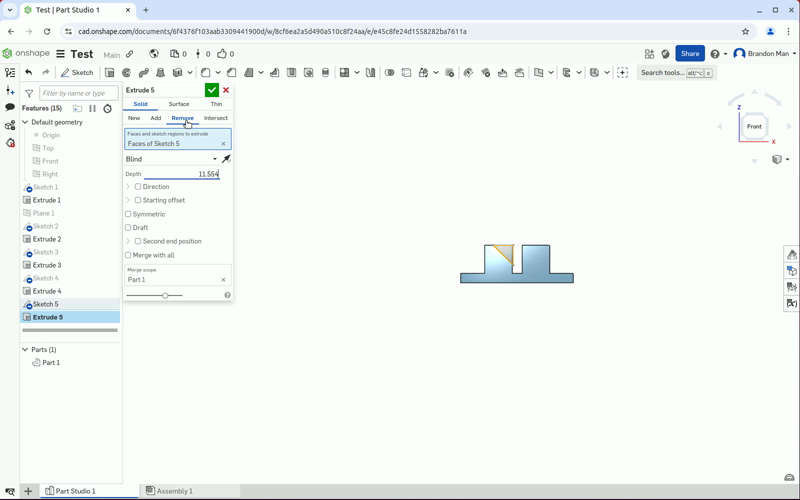
key(tab, 6)
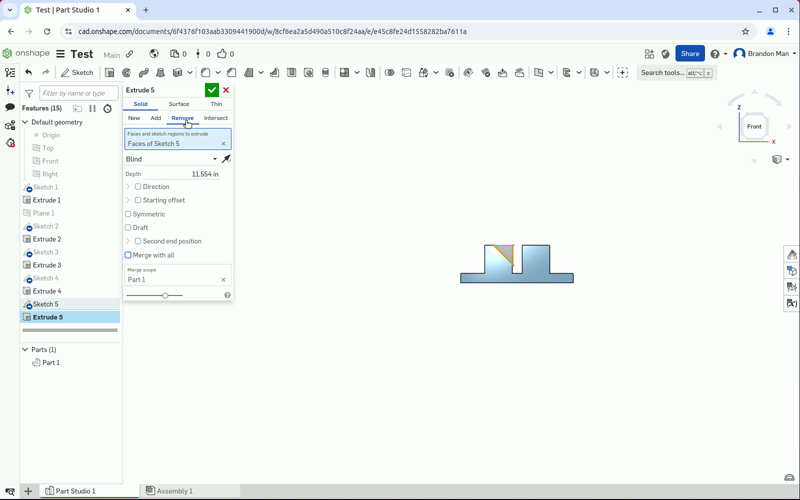
key(space)
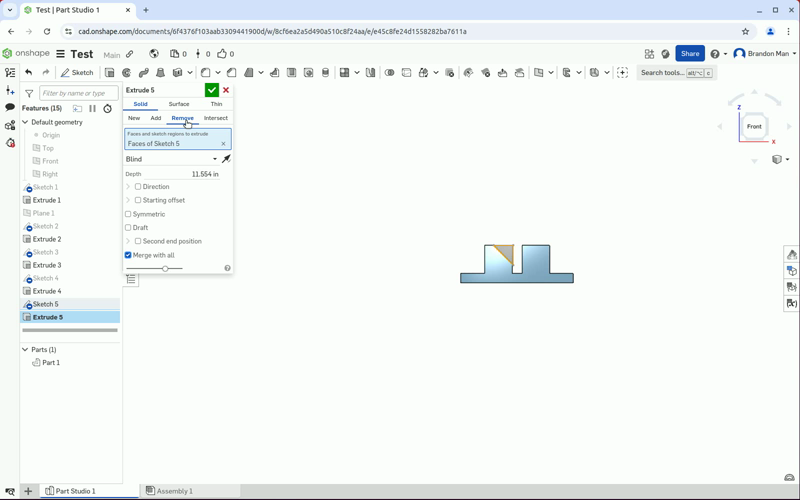
key(enter)
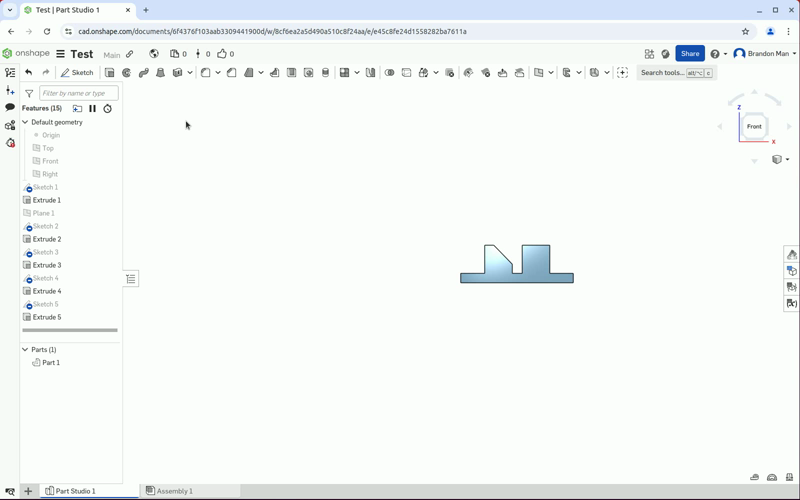
key(shift+h)
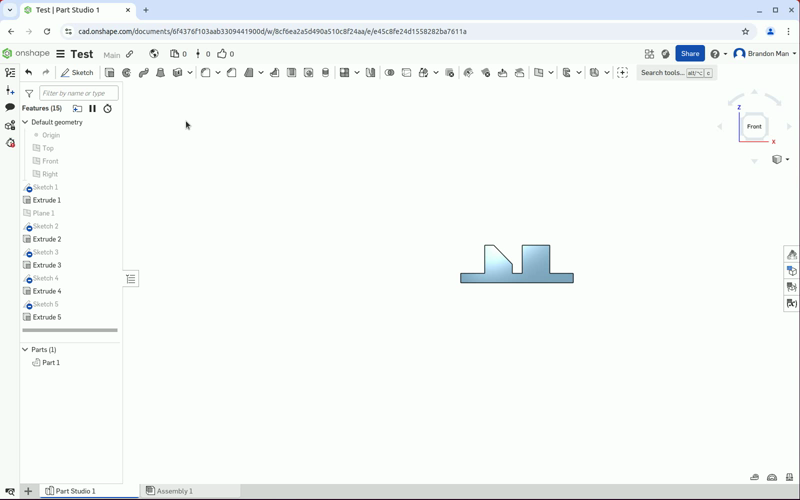
key(shift+h)
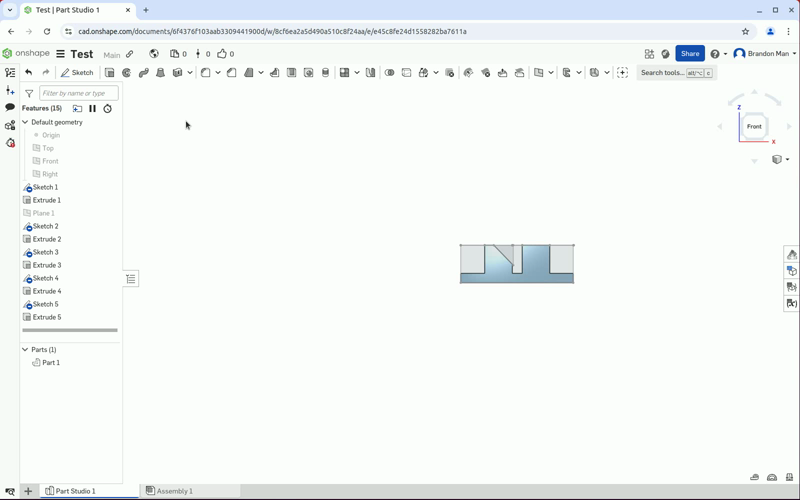
key(shift+7)
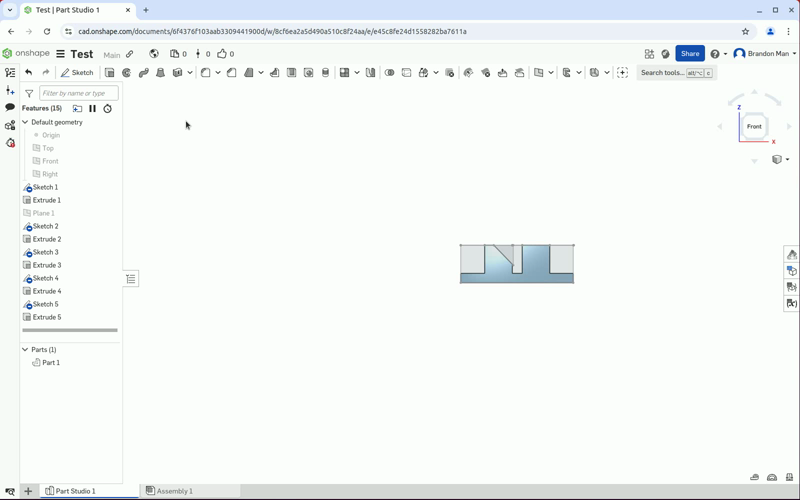
key(left, 2)
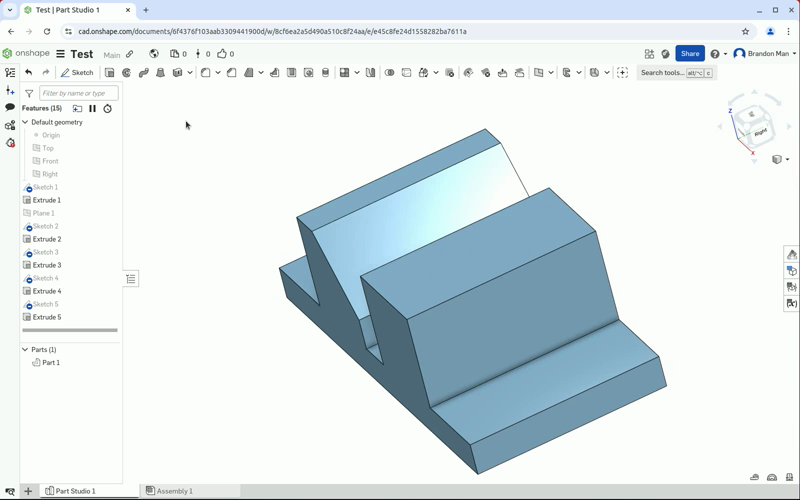
key(down, 2)
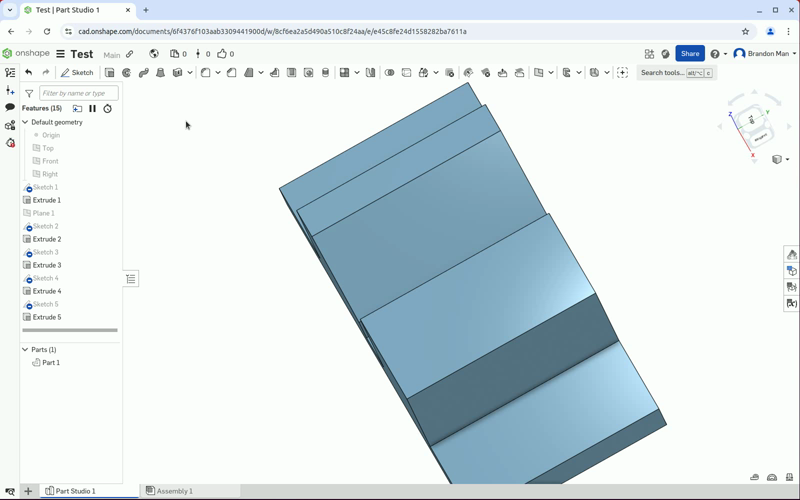
key(up, 2)
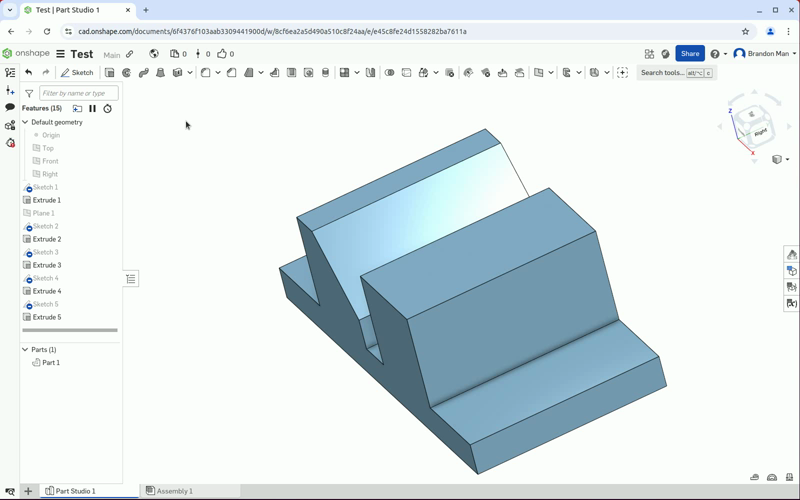
key(right, 2)
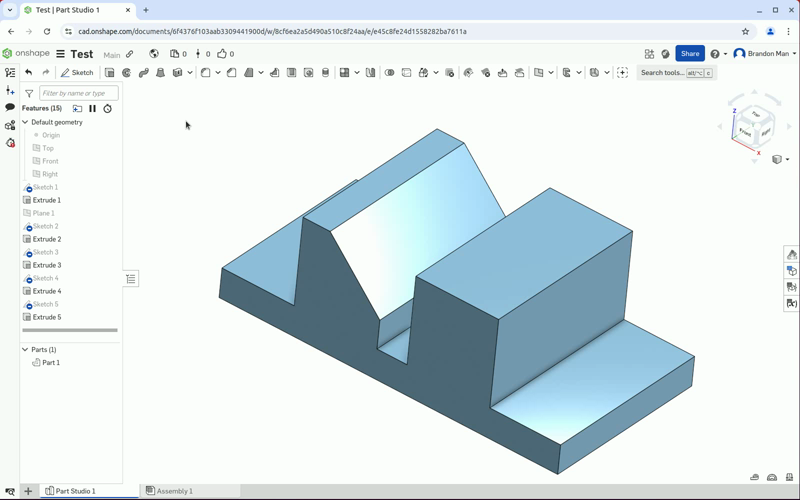
mouse_move(73, 189)
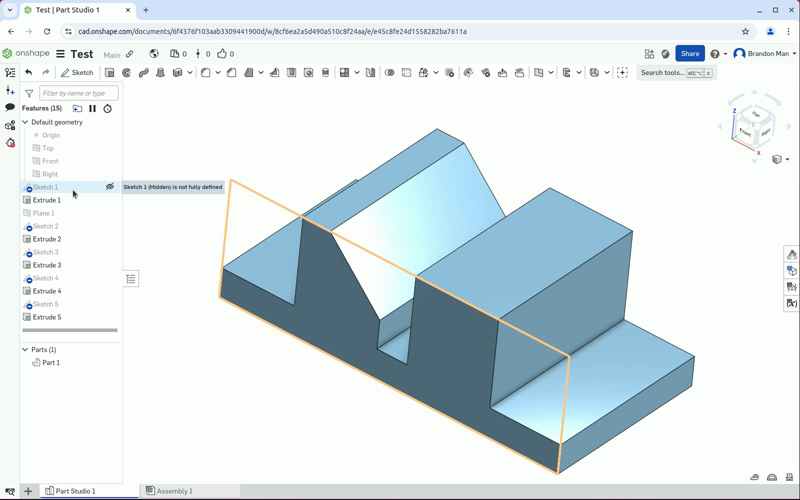
click(73, 189)